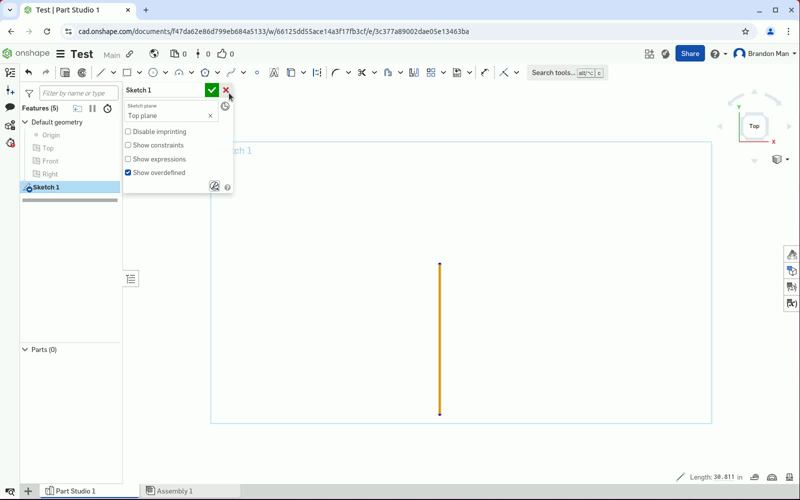
key(shift+h)
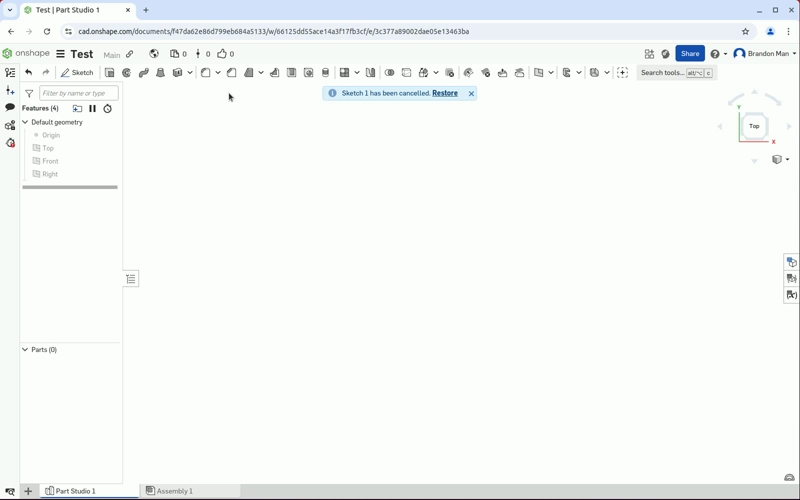
mouse_move(73, 352)
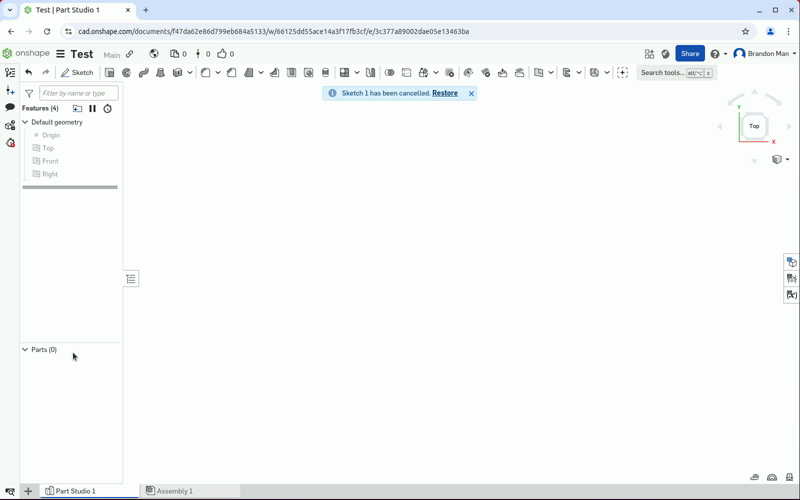
key(y)
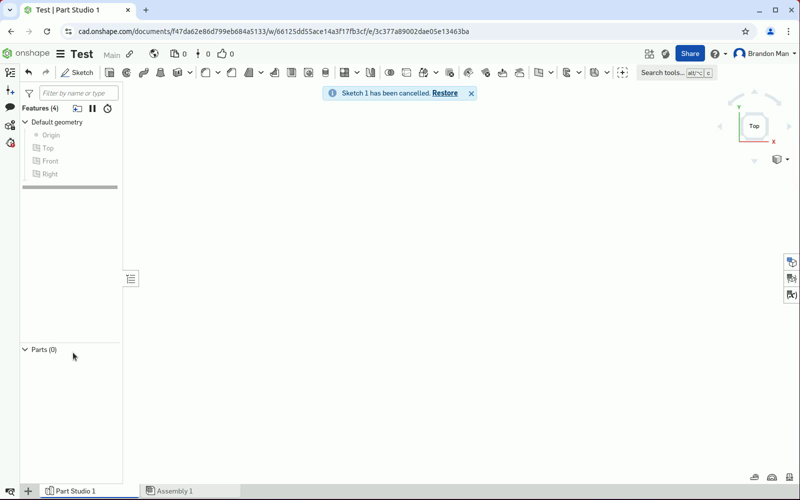
key(shift+p)
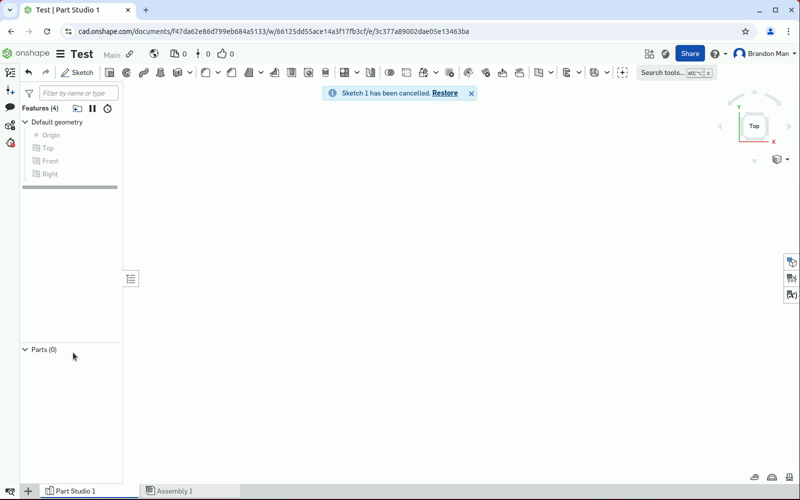
key(space)
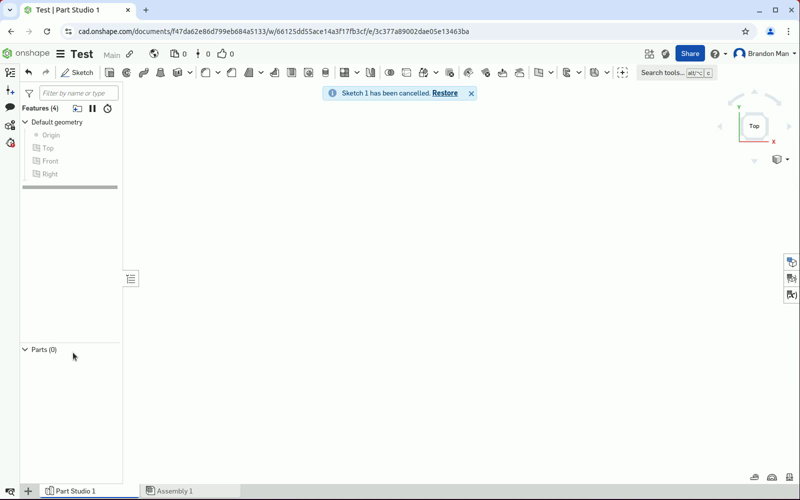
key_down(shift)
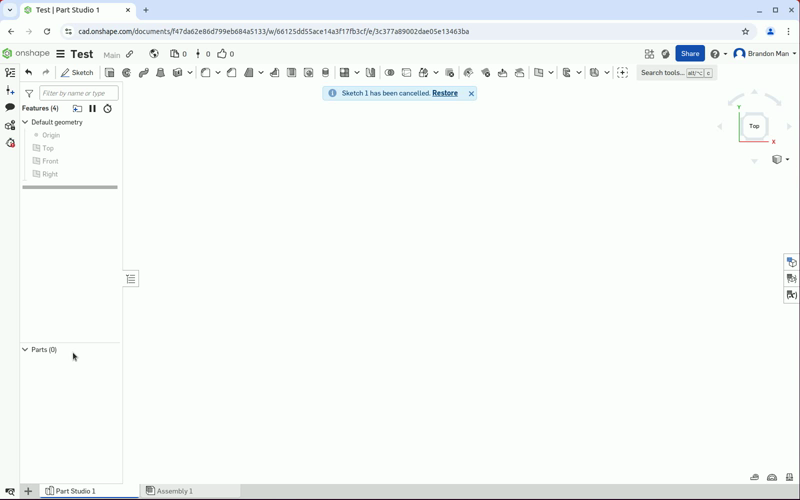
key(up)
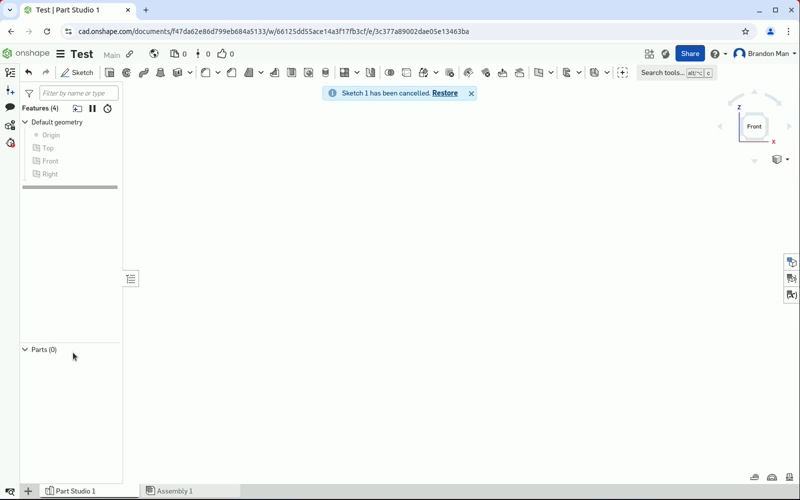
key_up(shift)
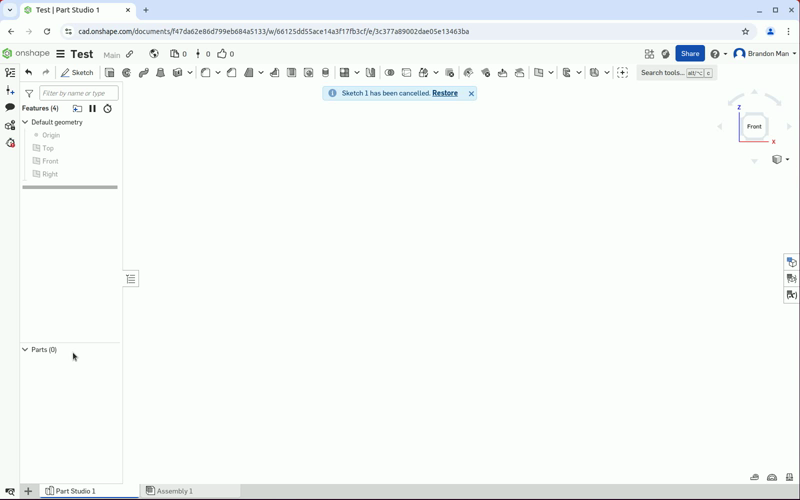
mouse_move(73, 352)
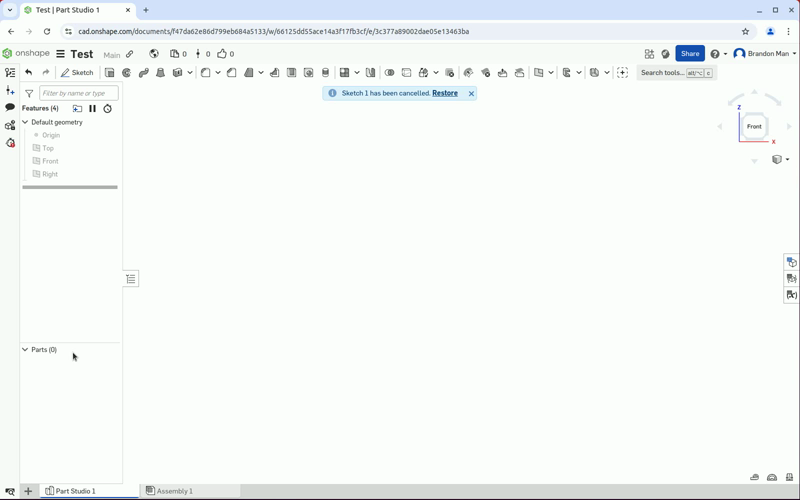
key(shift+y)
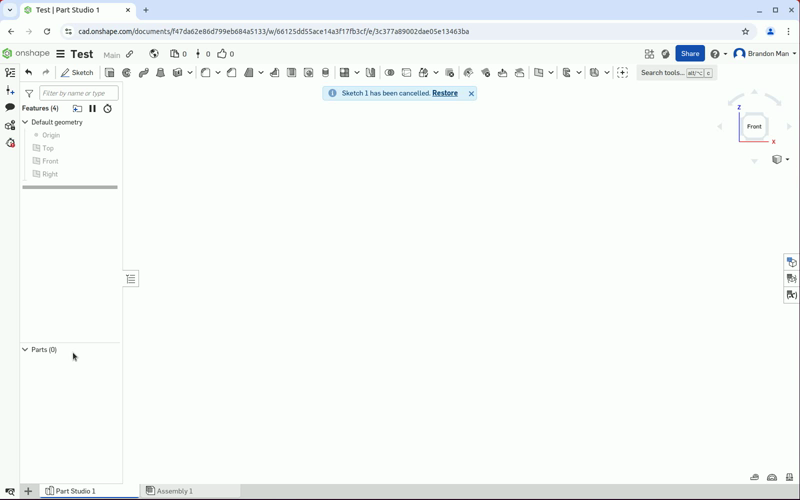
key(shift+s)
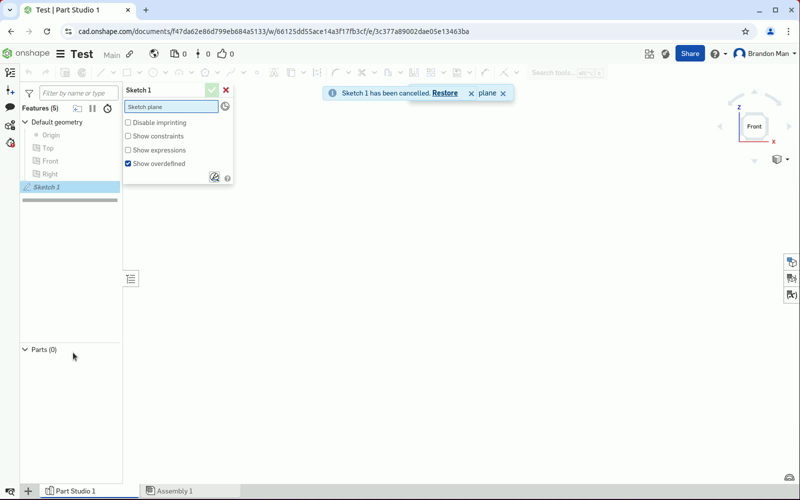
mouse_move(73, 163)
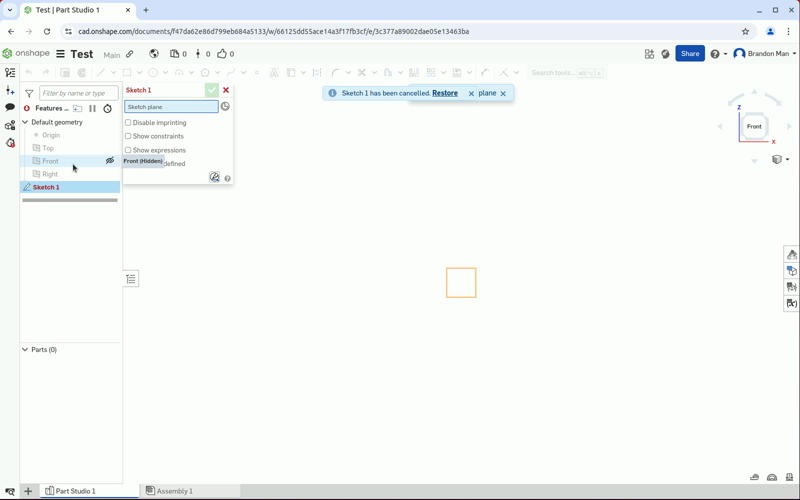
click(73, 163)
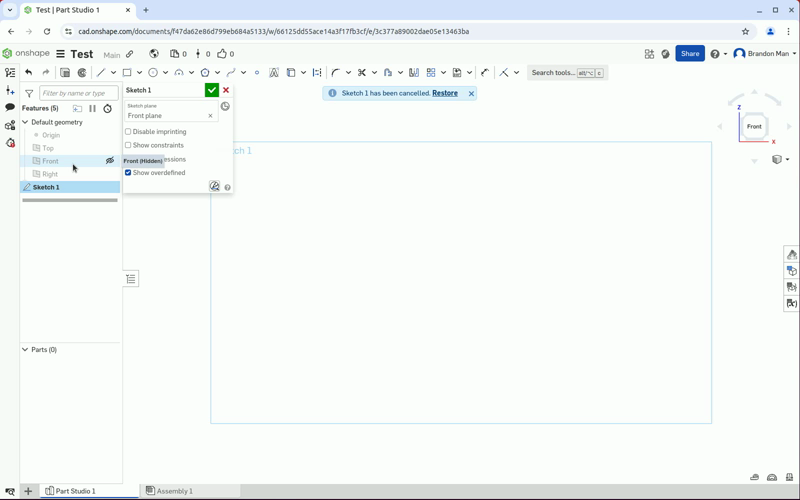
mouse_move(73, 352)
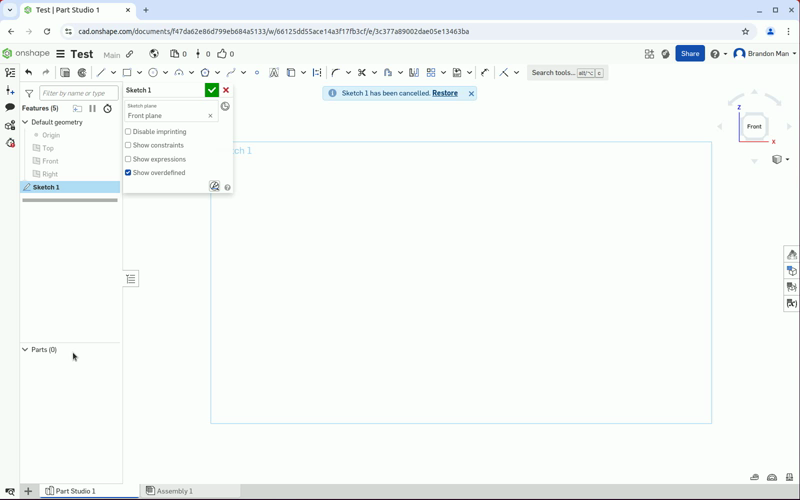
key(y)
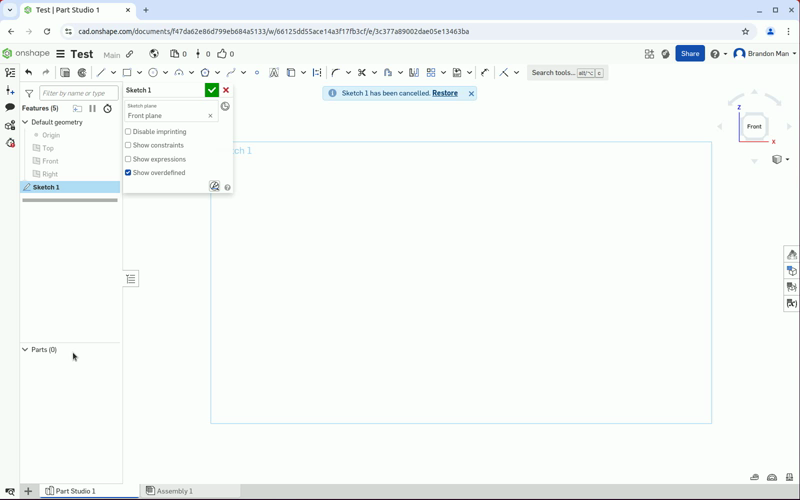
key(l)
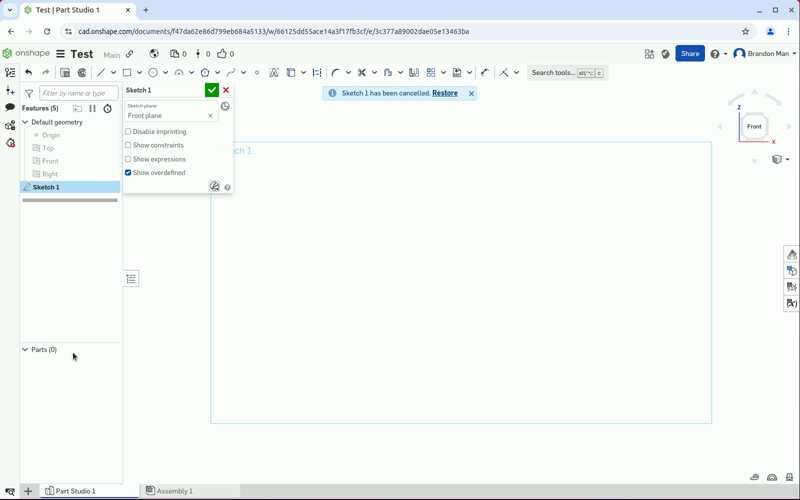
key_down(shift)
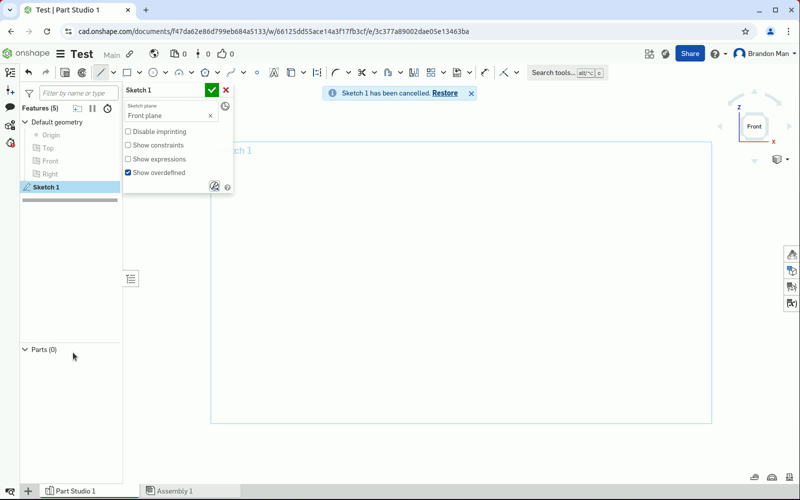
mouse_move(460, 282)
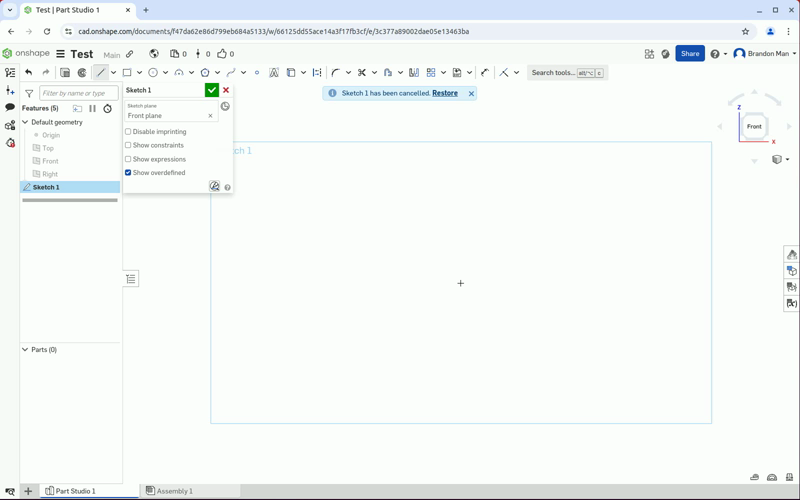
click(460, 282)
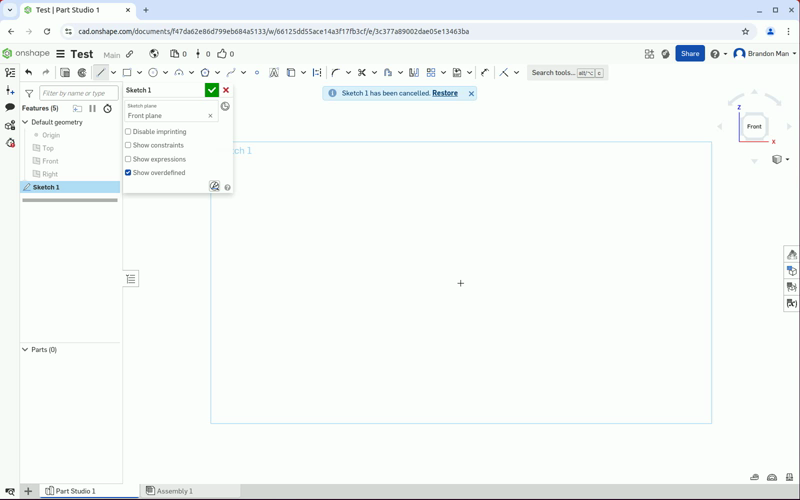
key_up(shift)
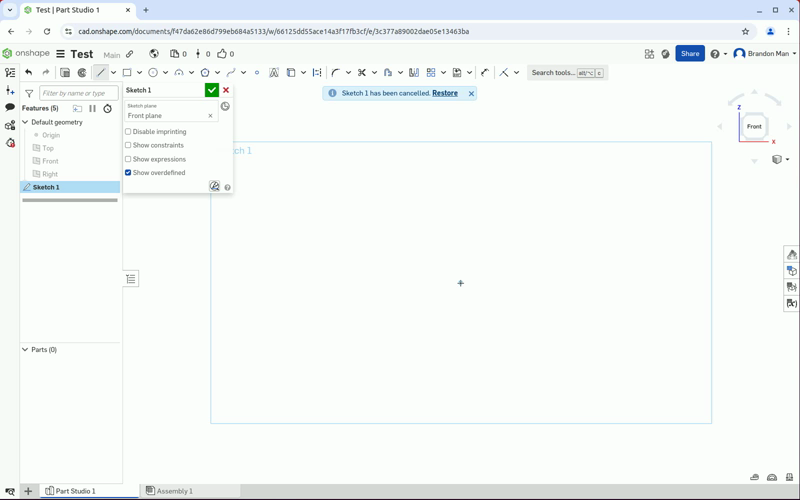
key_down(shift)
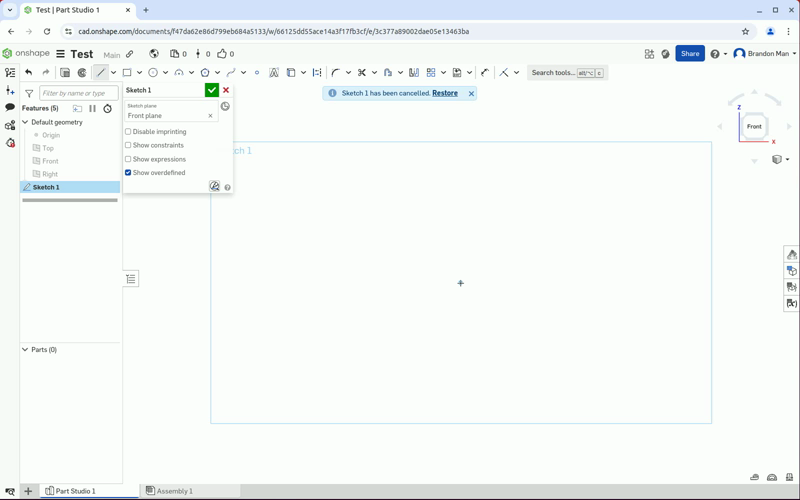
mouse_move(490, 282)
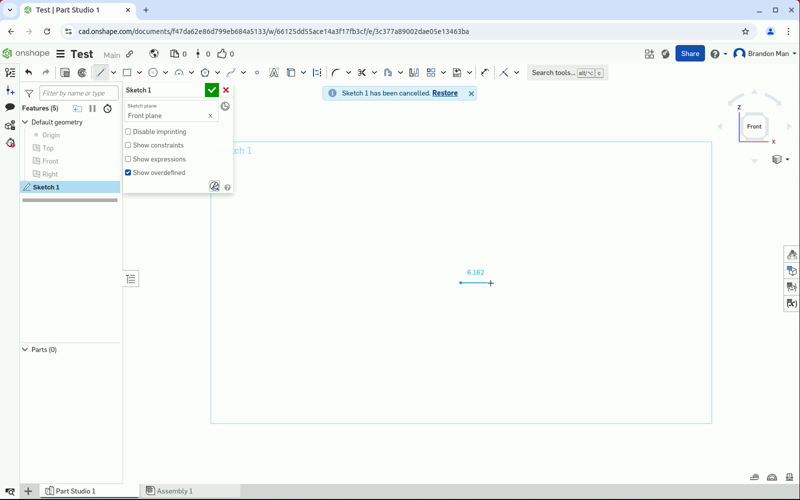
mouse_move(519, 282)
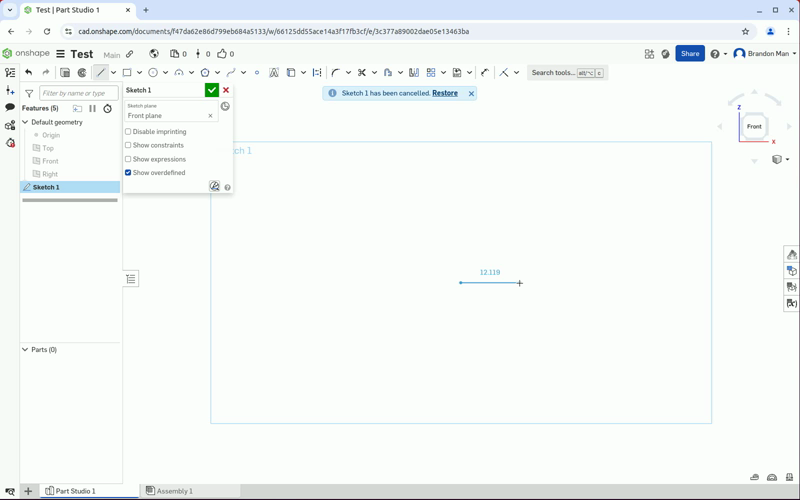
click(519, 282)
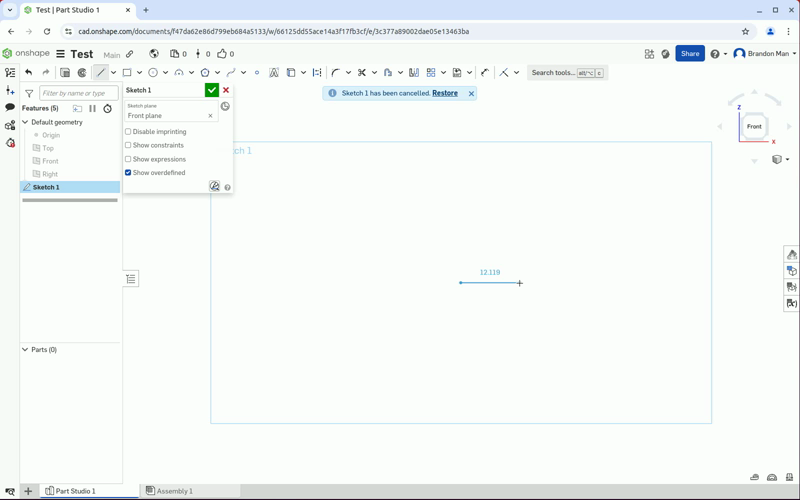
key_up(shift)
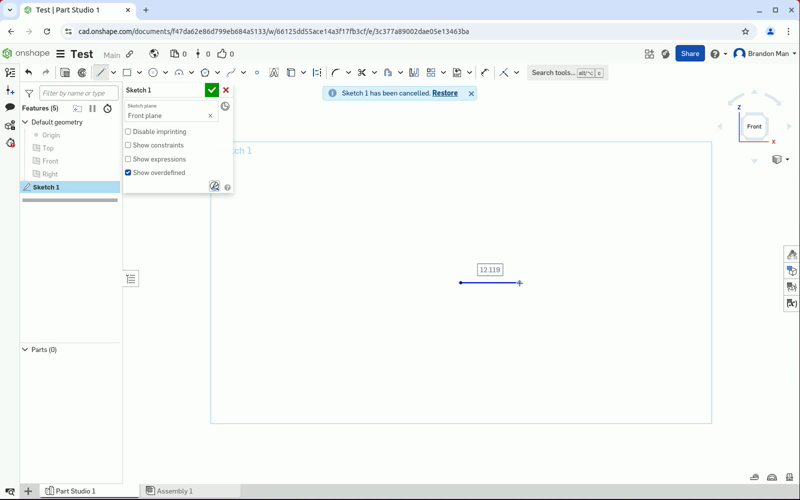
key_down(shift)
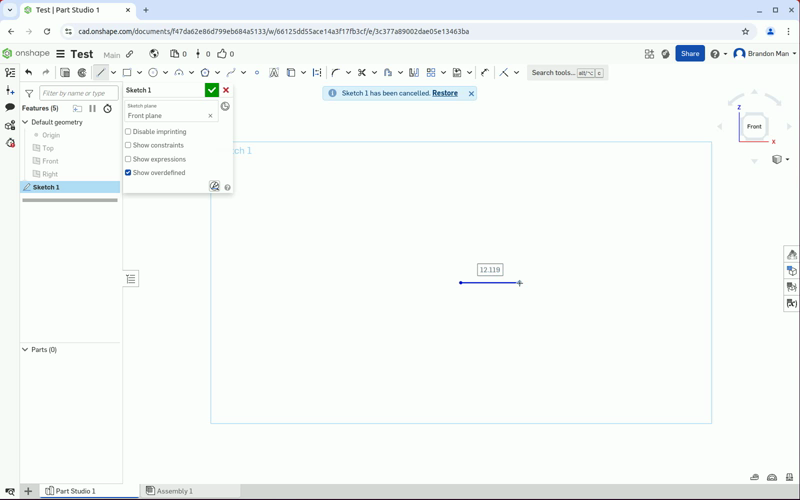
mouse_move(549, 282)
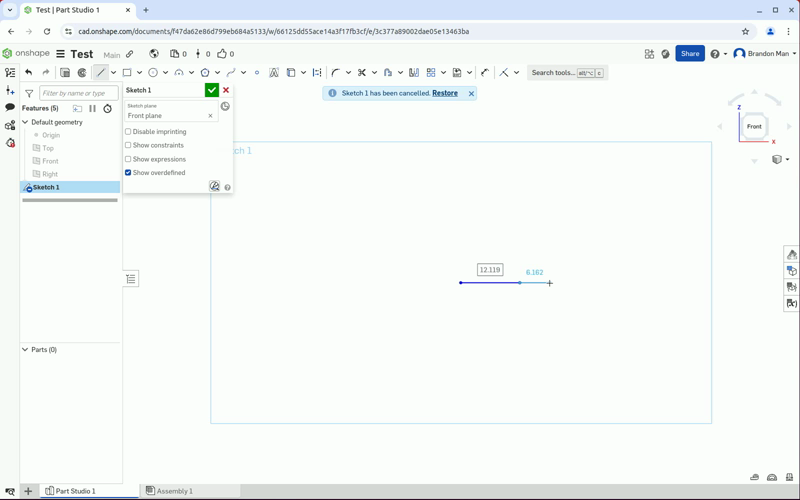
mouse_move(519, 267)
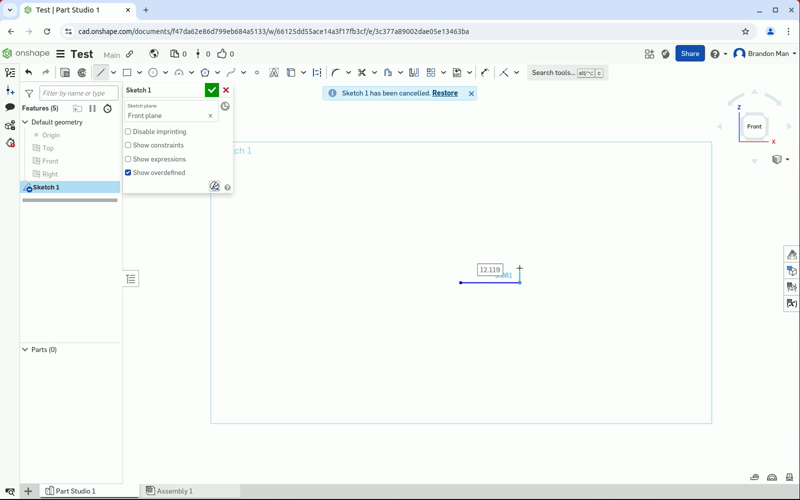
click(519, 267)
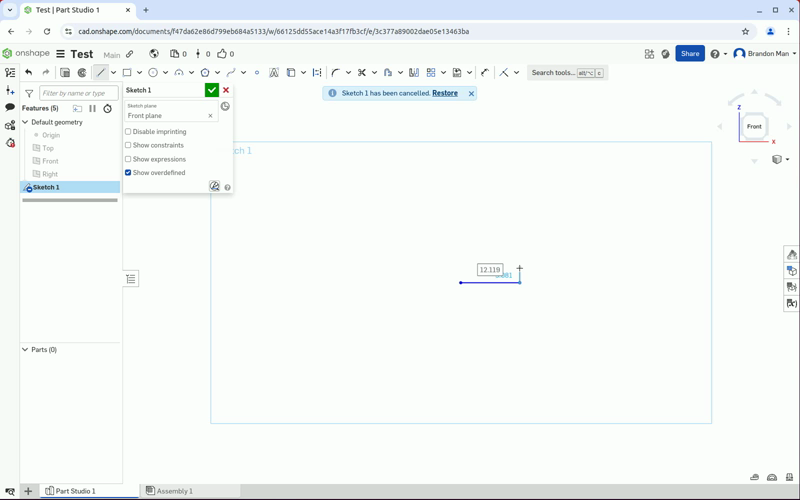
key_up(shift)
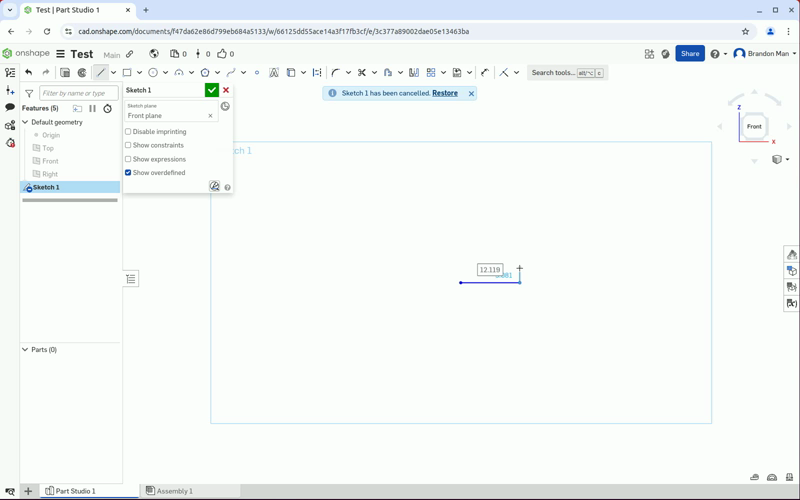
key_down(shift)
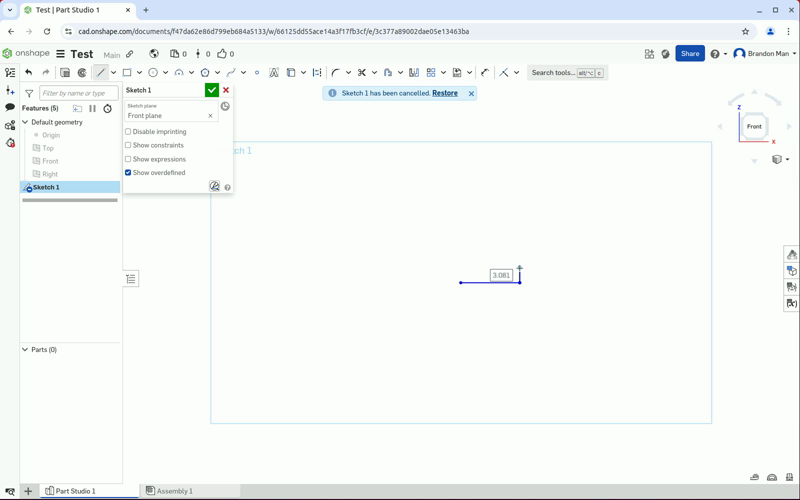
mouse_move(549, 267)
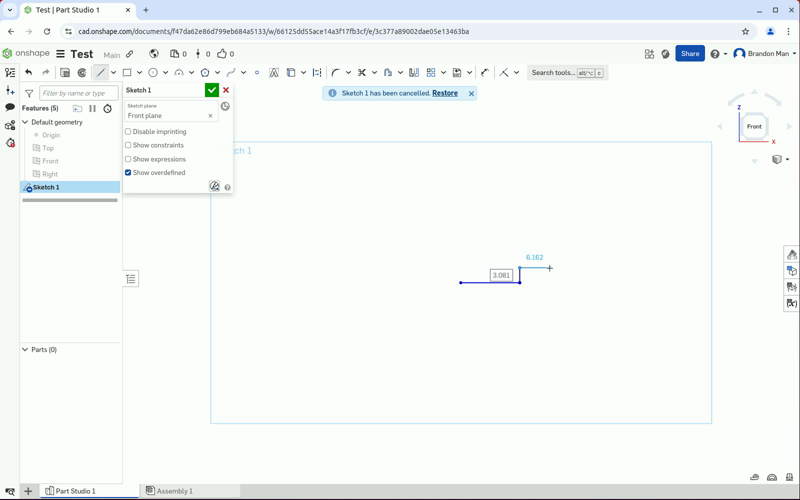
mouse_move(460, 267)
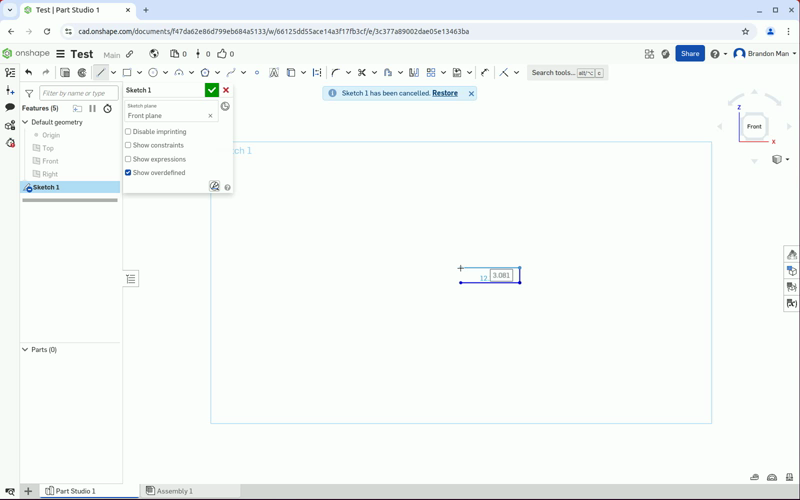
click(460, 267)
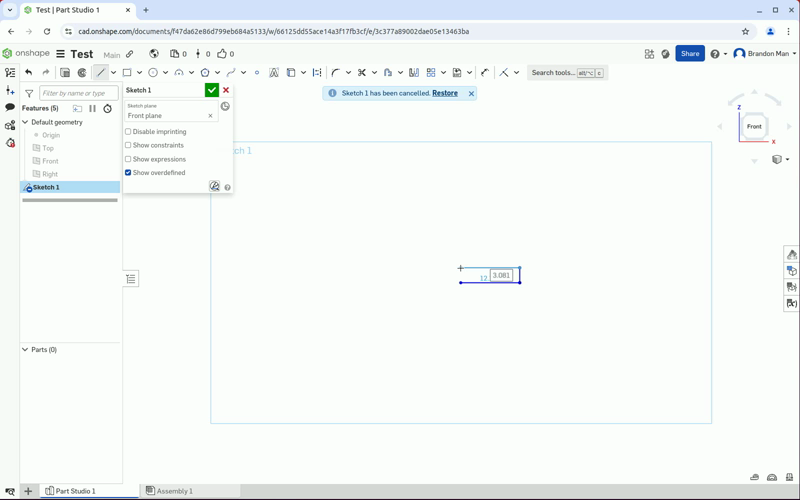
key_up(shift)
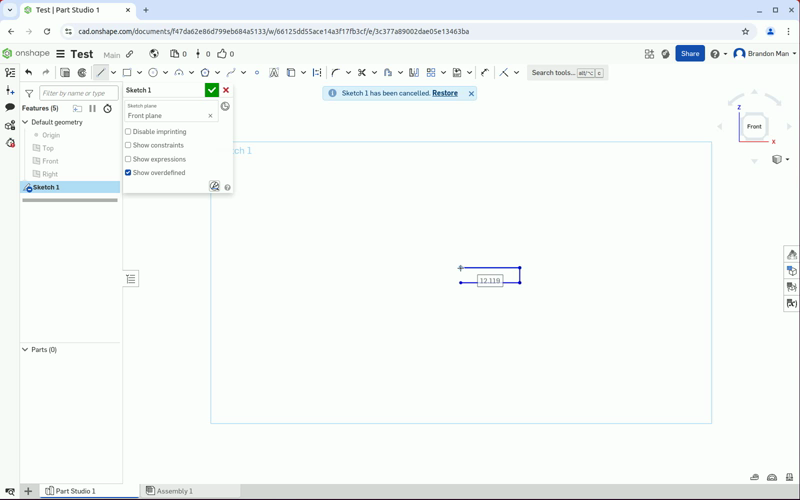
mouse_move(490, 267)
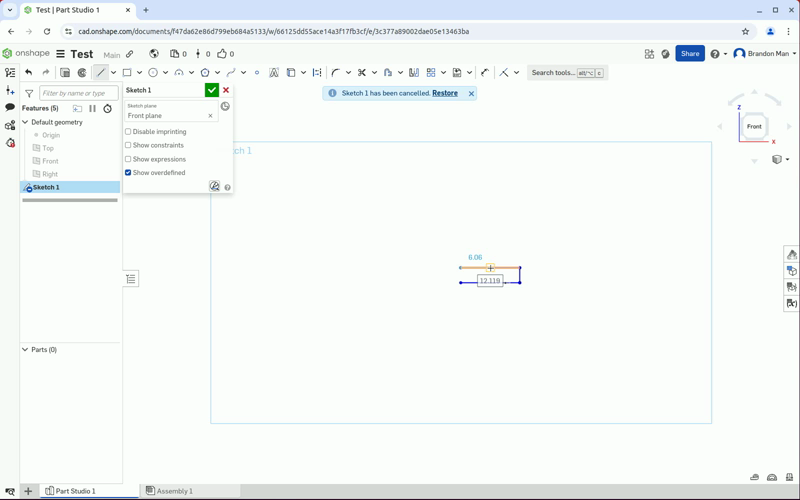
key_down(shift)
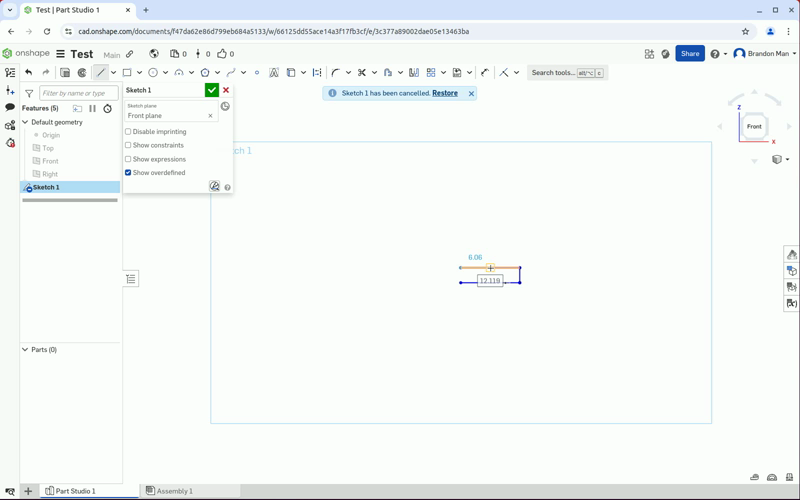
mouse_move(460, 282)
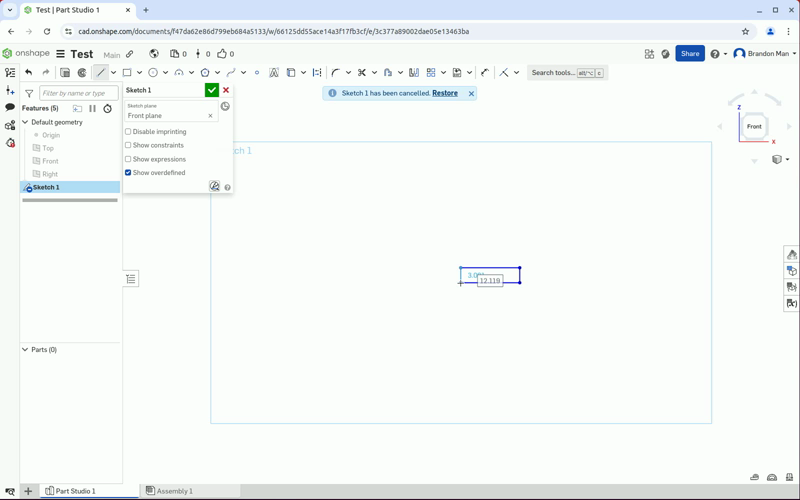
key_up(shift)
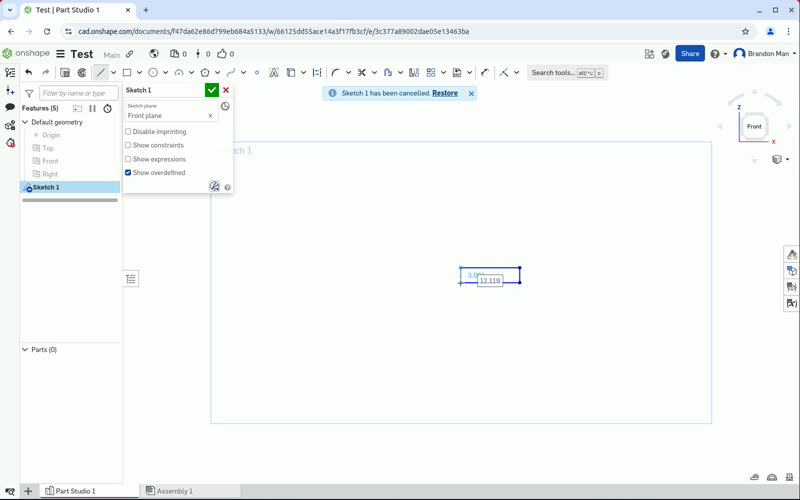
click(460, 282)
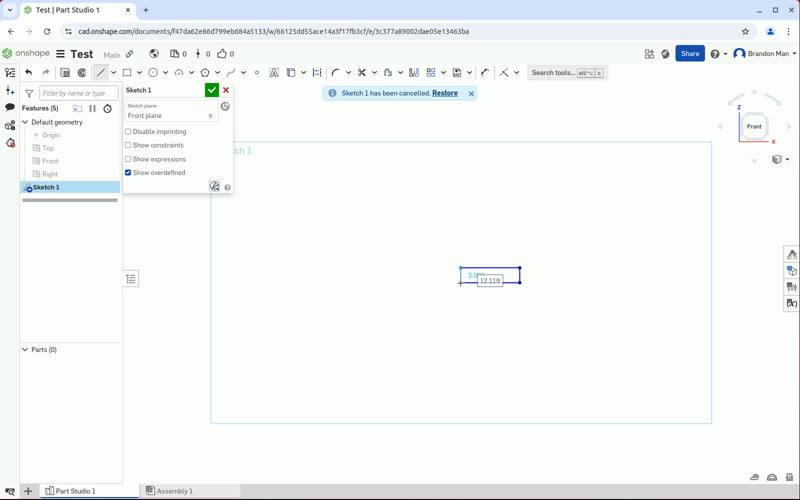
key(esc)
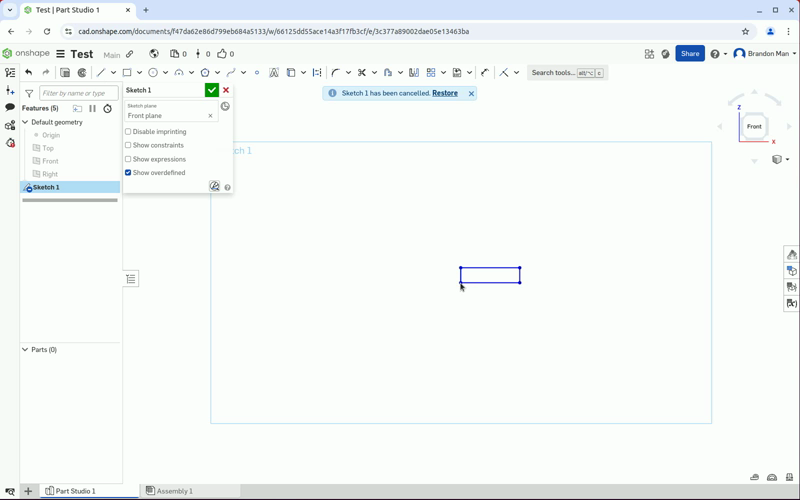
mouse_move(473, 272)
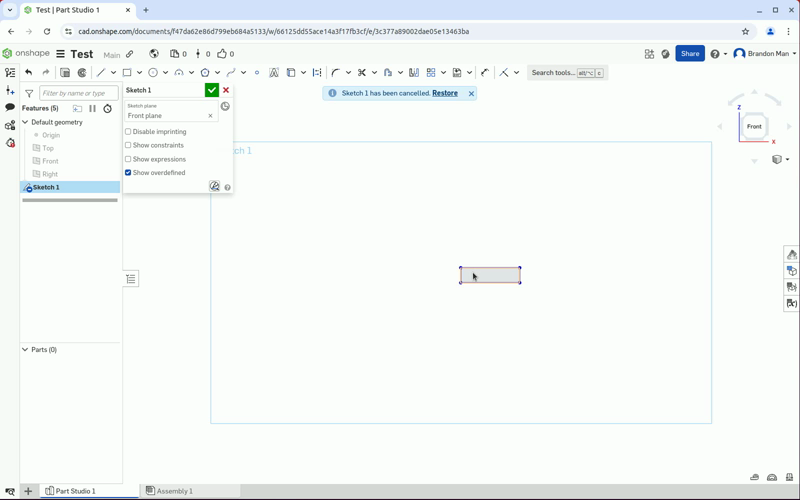
scroll(6)
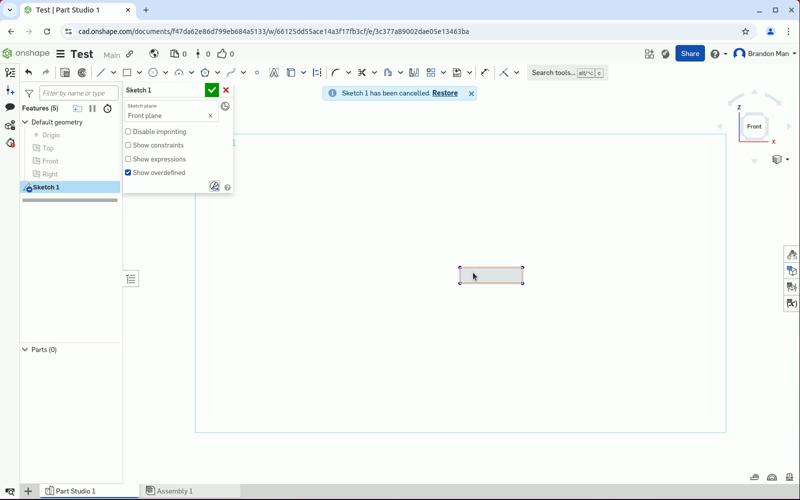
scroll(6)
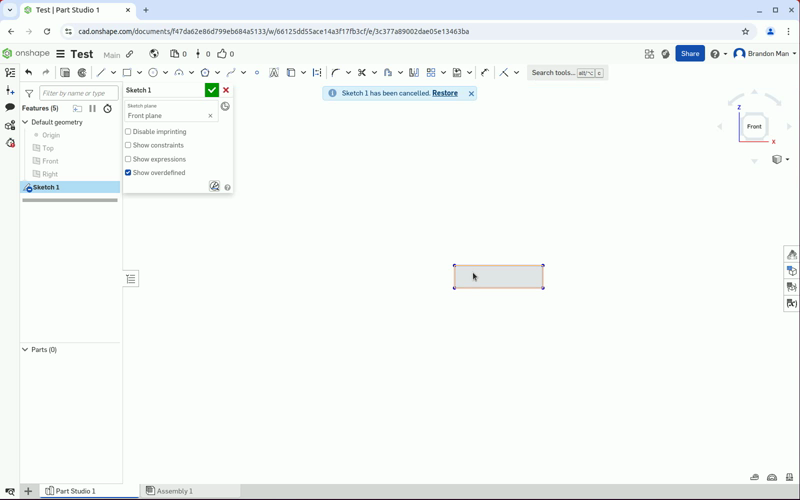
scroll(6)
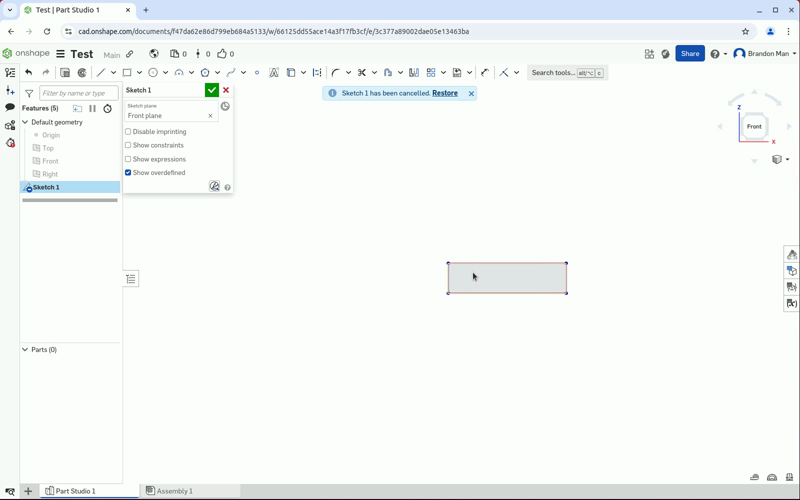
scroll(6)
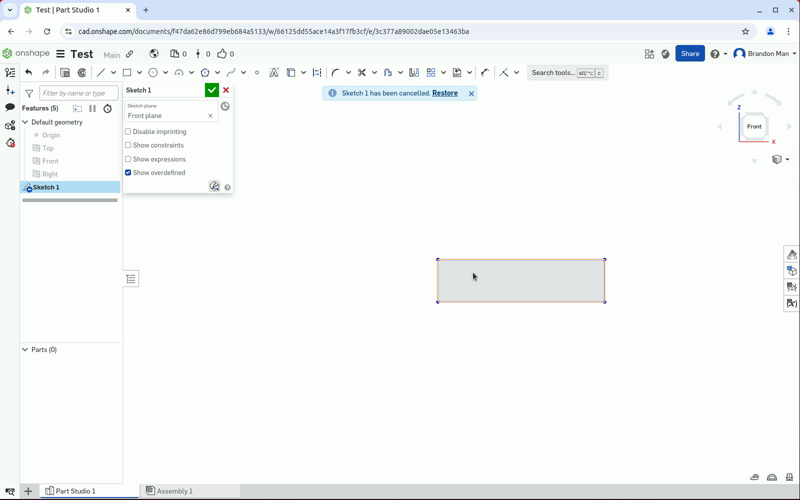
scroll(6)
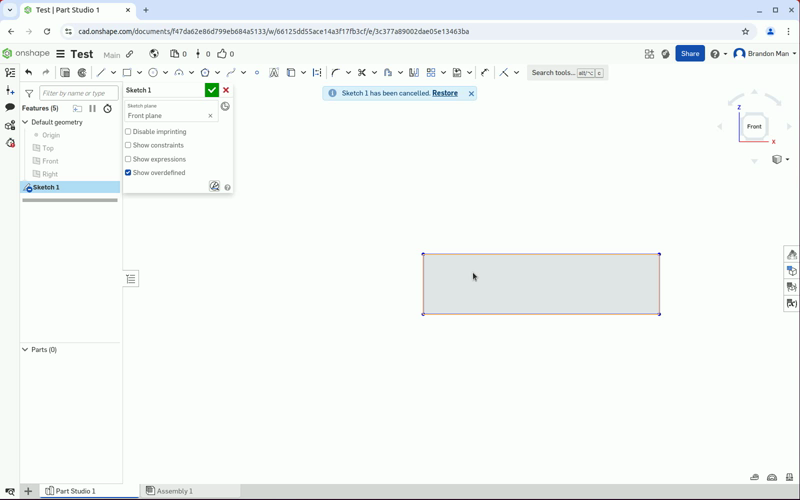
scroll(6)
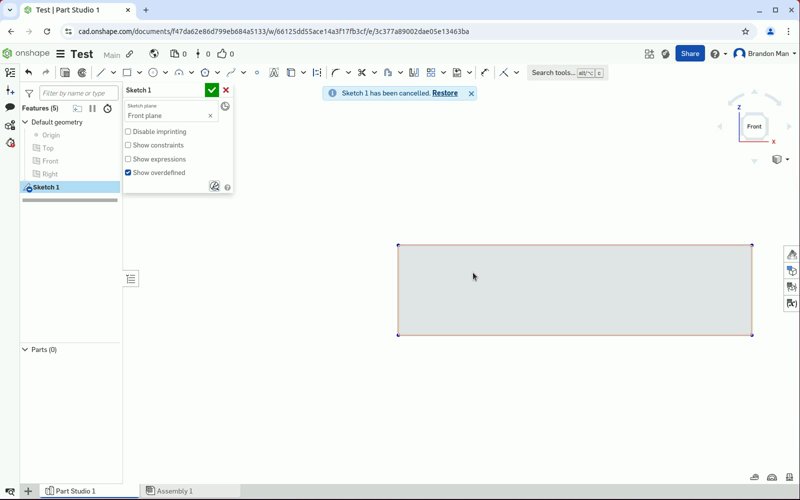
scroll(6)
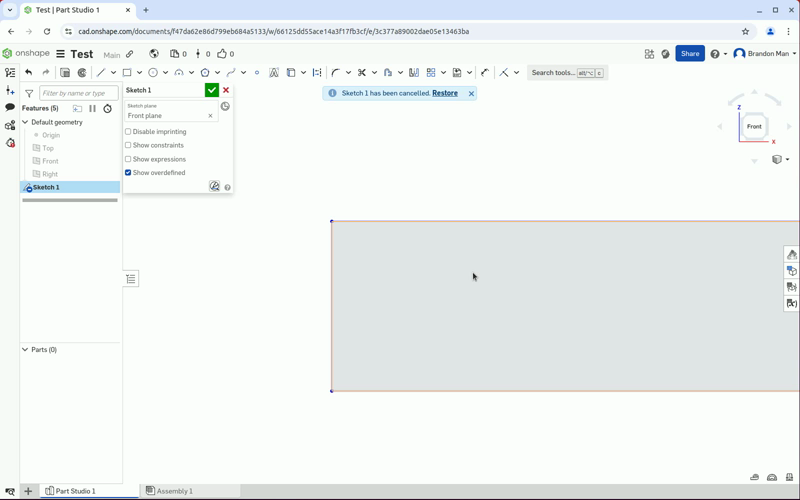
click(473, 272)
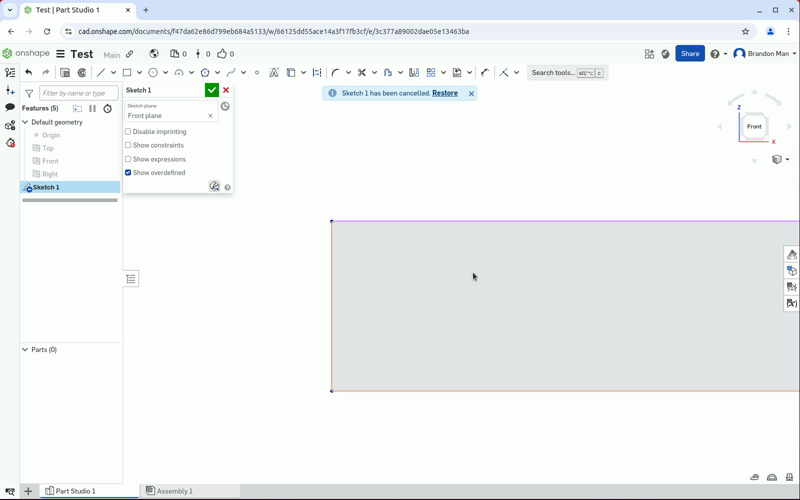
scroll(-6)
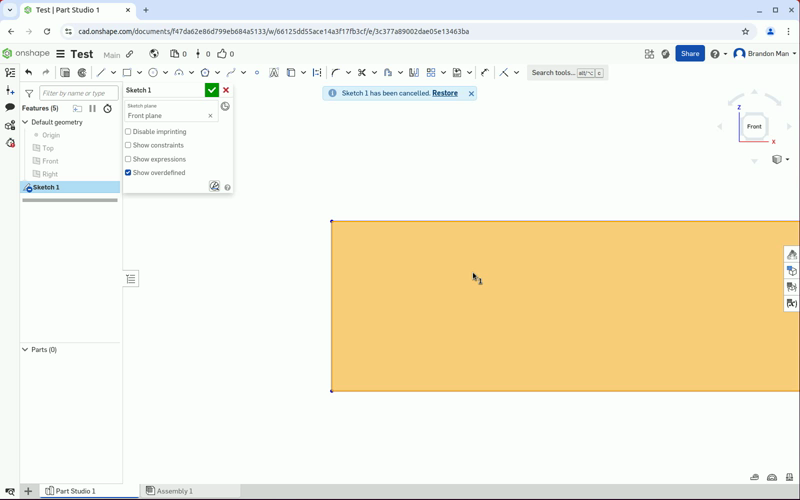
scroll(-6)
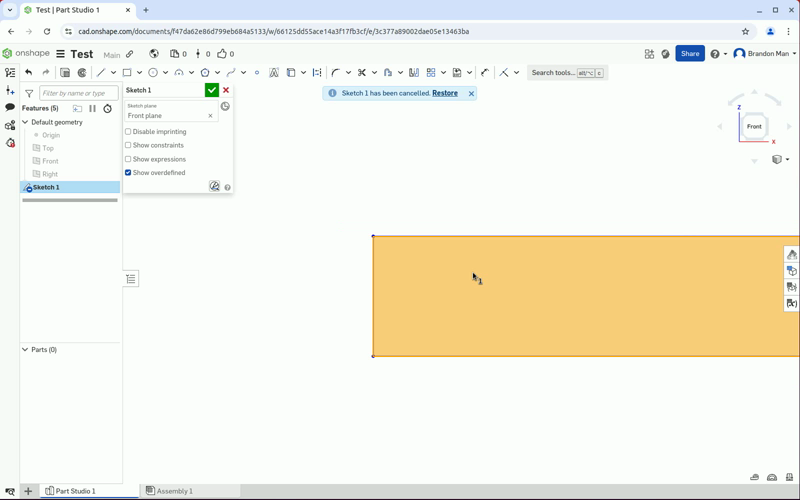
scroll(-6)
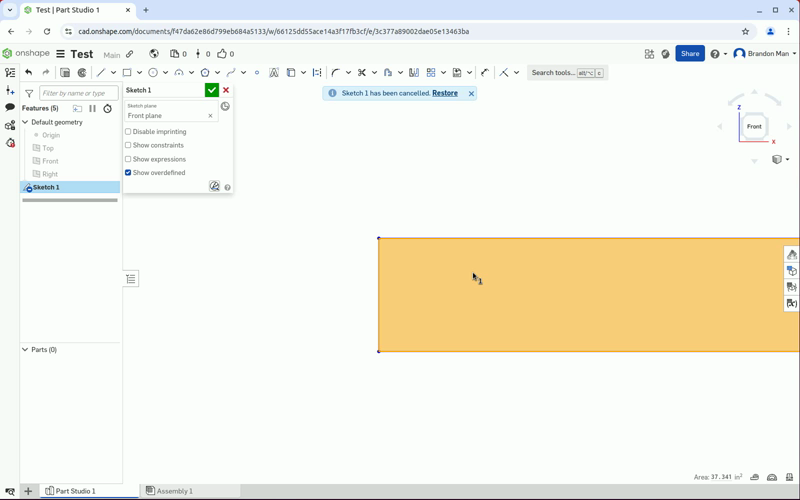
scroll(-6)
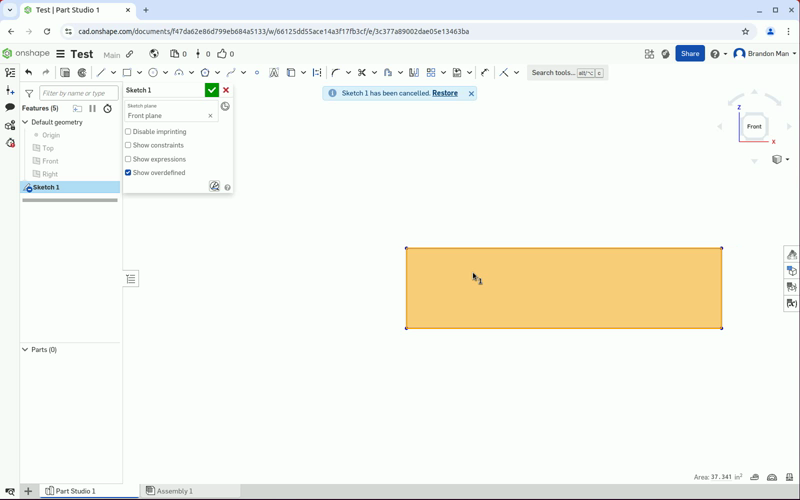
scroll(-6)
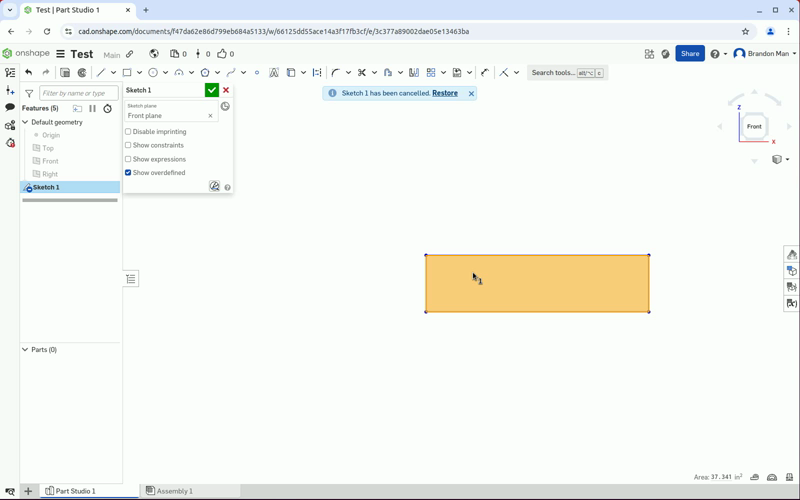
scroll(-6)
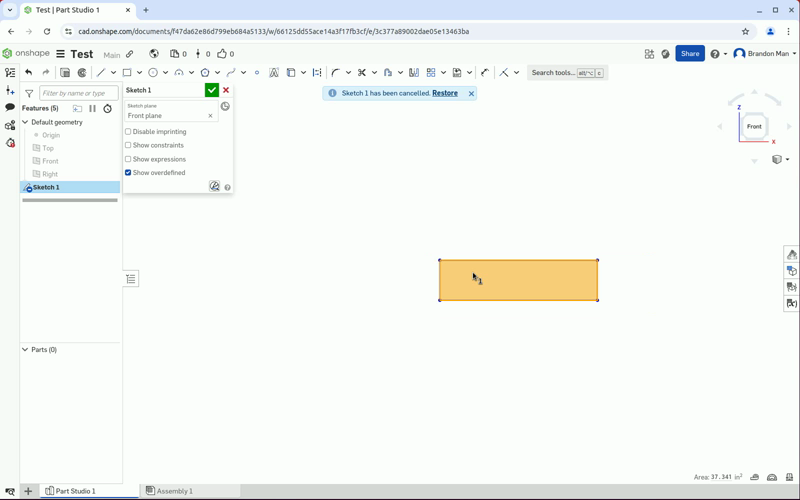
scroll(-6)
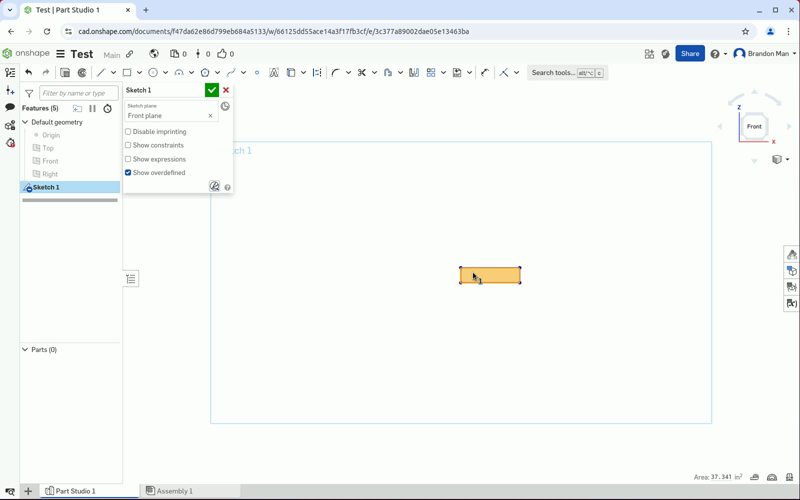
mouse_move(73, 352)
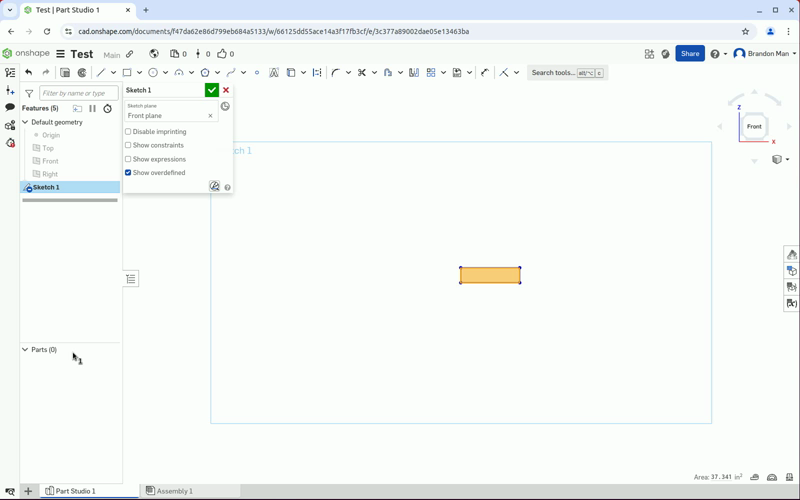
key(shift+y)
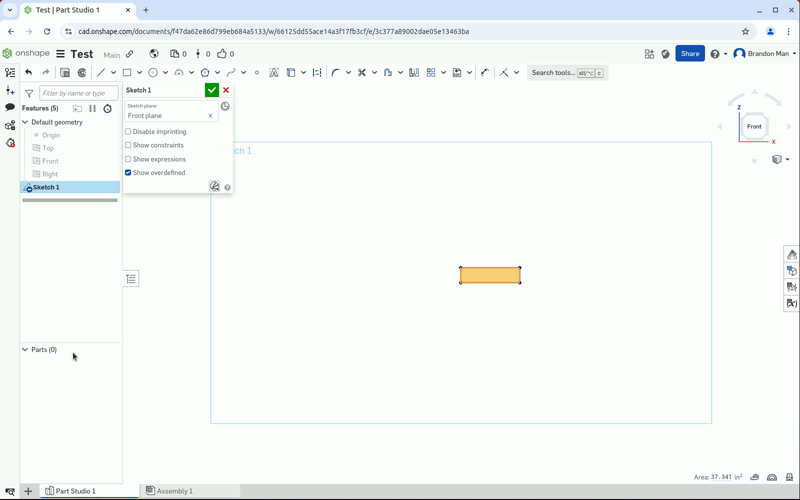
key(shift+e)
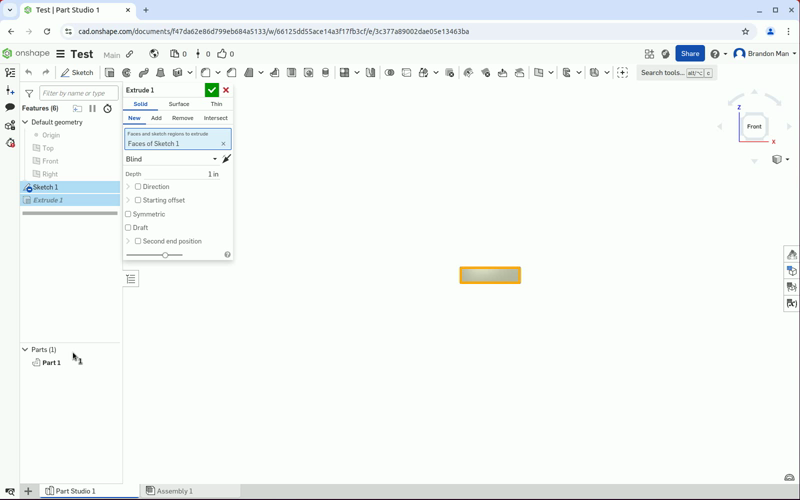
mouse_move(143, 106)
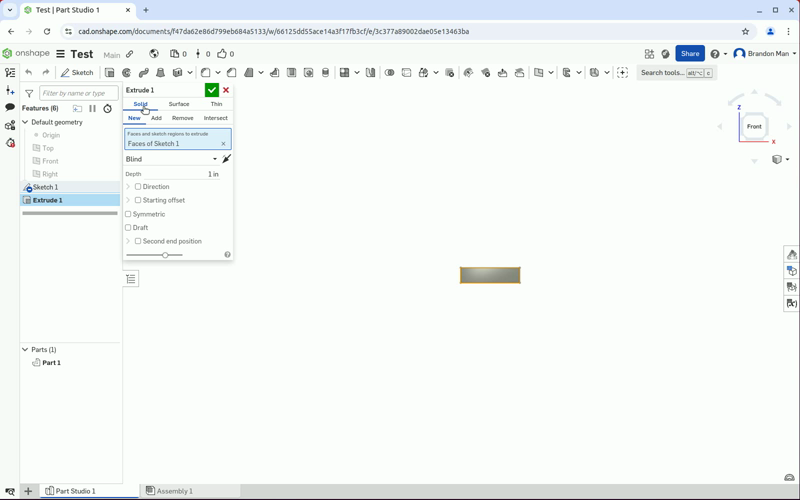
click(143, 106)
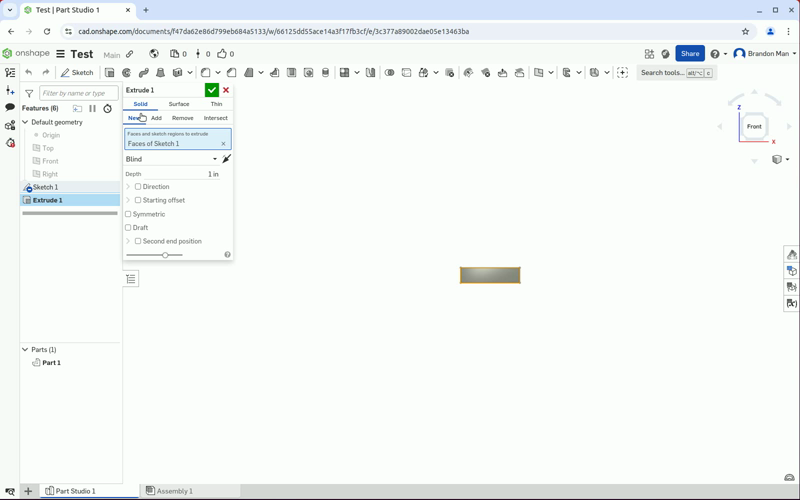
mouse_move(137, 120)
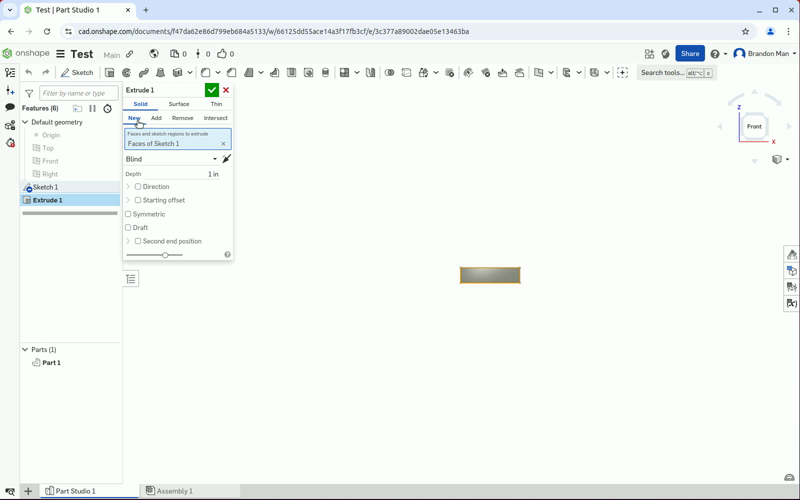
click(137, 120)
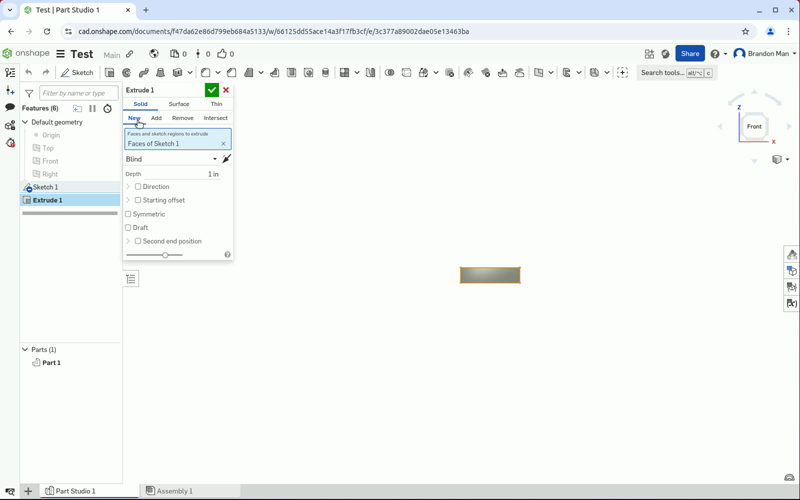
key(tab, 4)
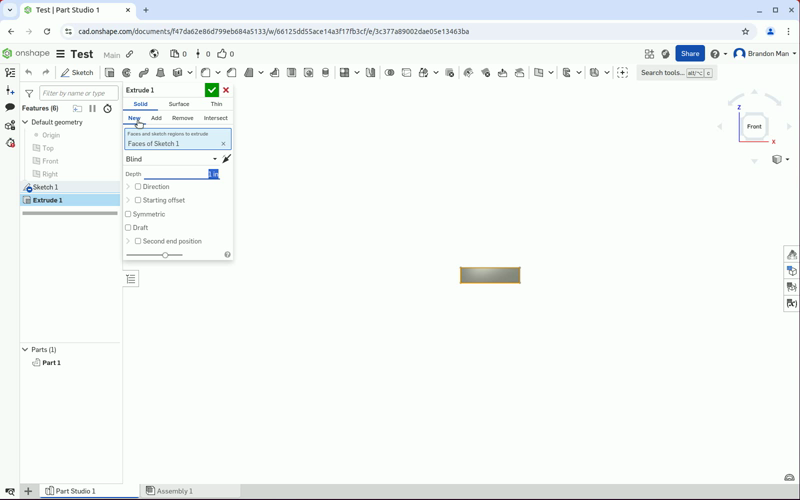
text(23.108)
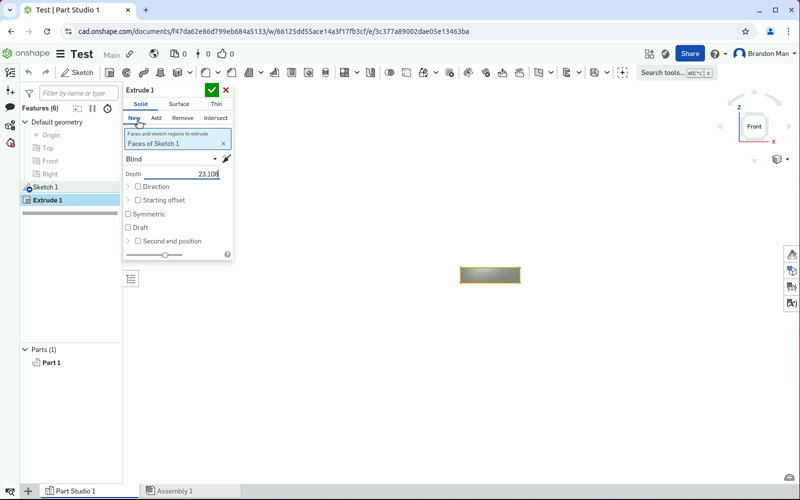
key(enter)
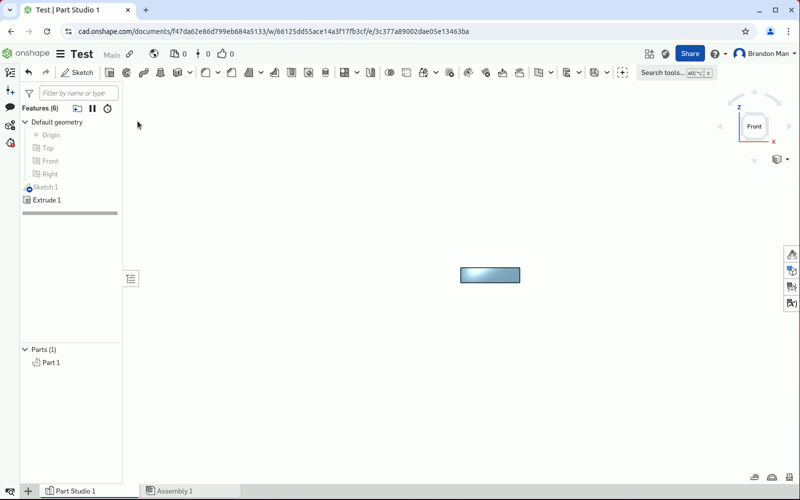
key(shift+h)
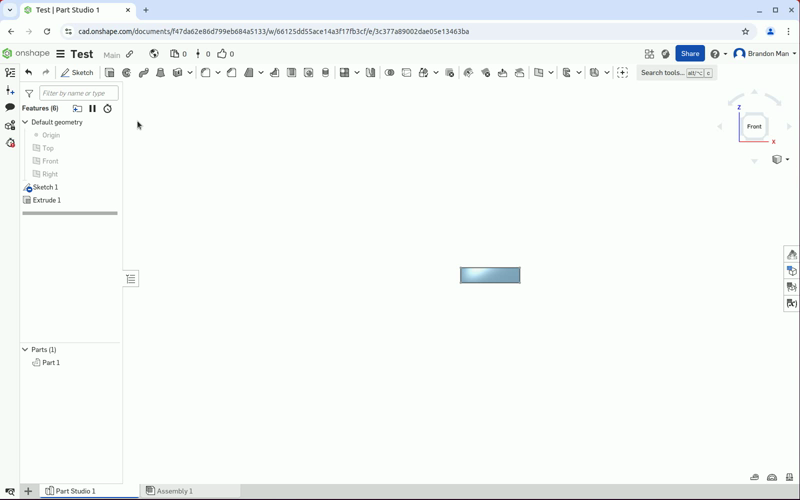
key(shift+h)
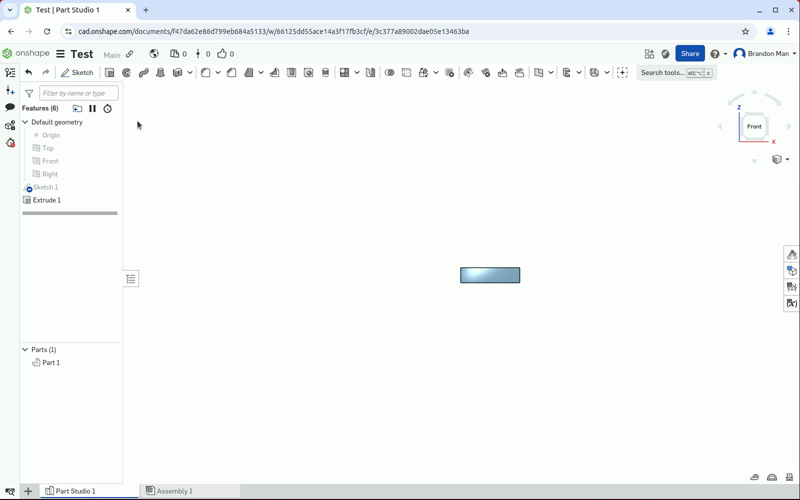
mouse_move(73, 189)
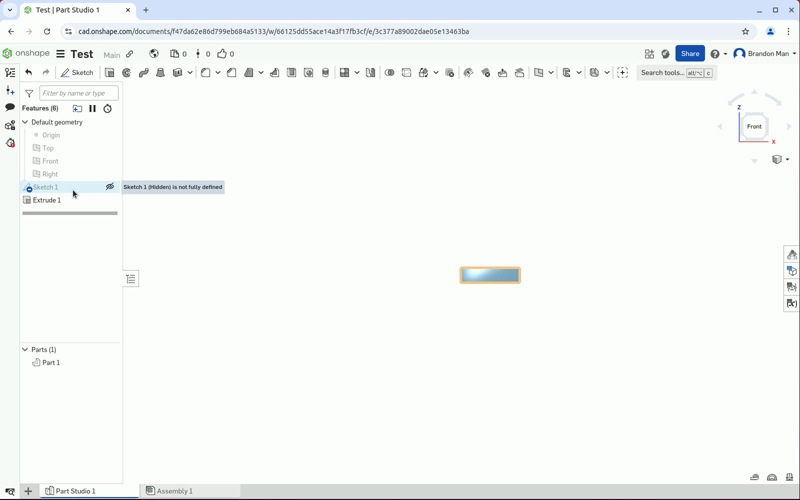
click(73, 189)
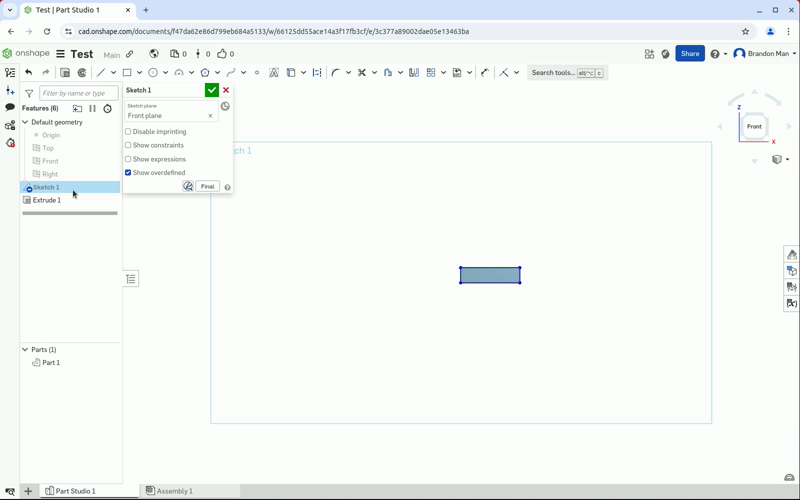
mouse_move(229, 92)
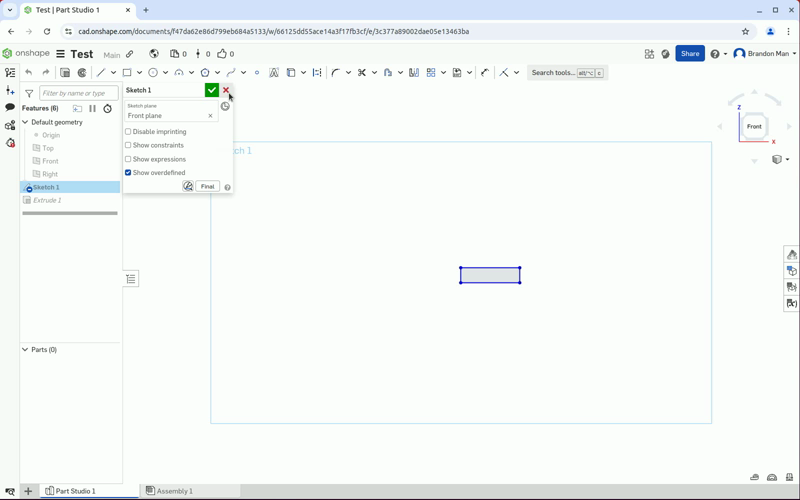
click(229, 92)
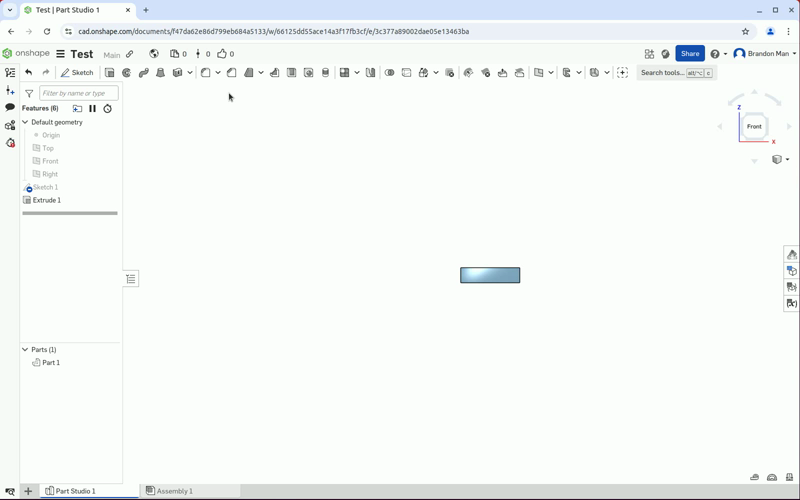
mouse_move(73, 352)
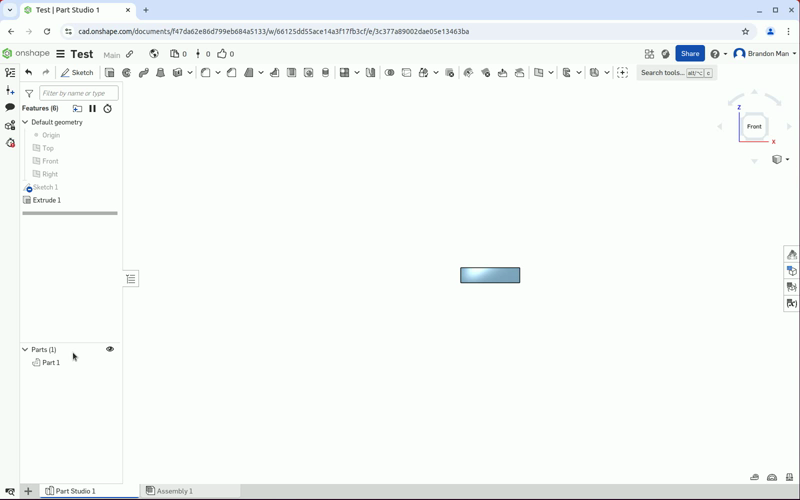
key(y)
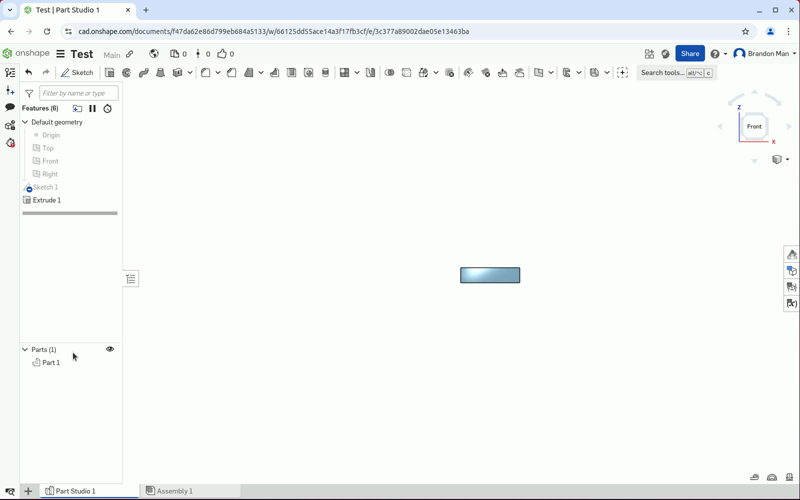
key(shift+p)
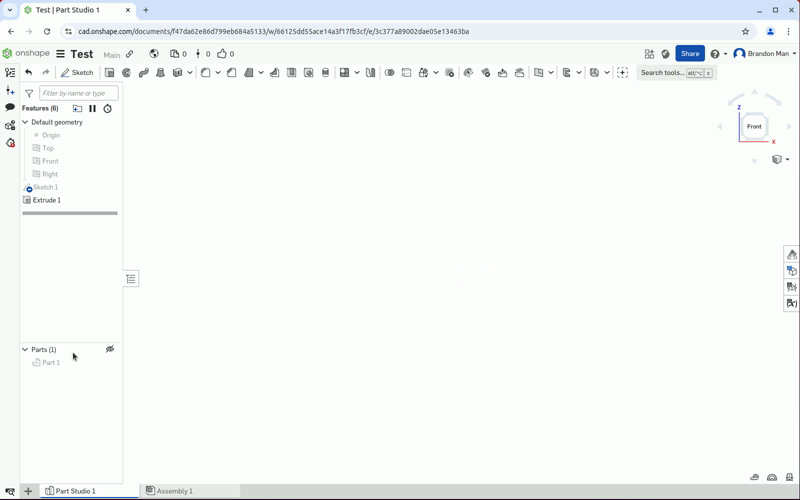
key(space)
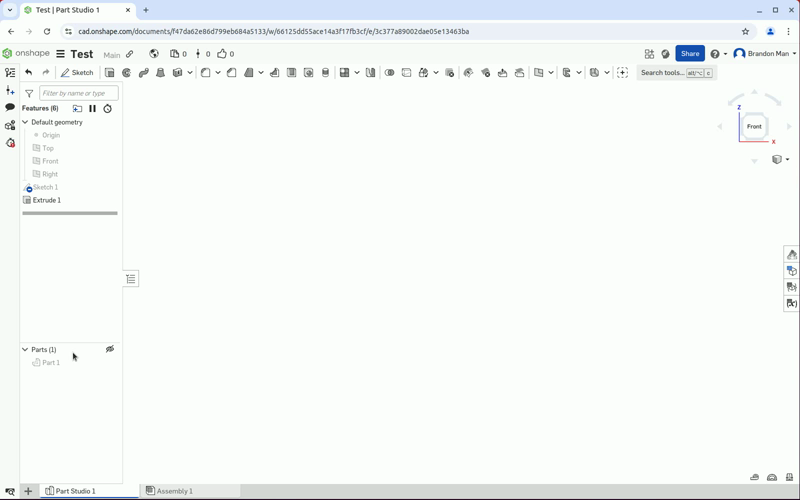
key_down(shift)
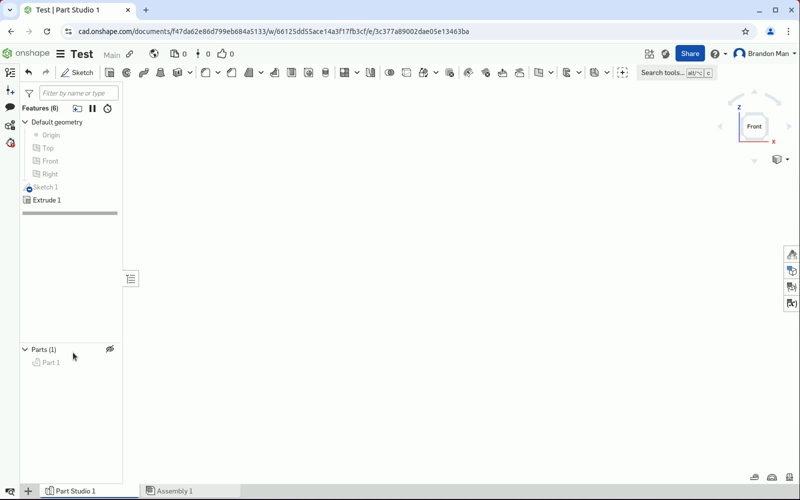
key(down)
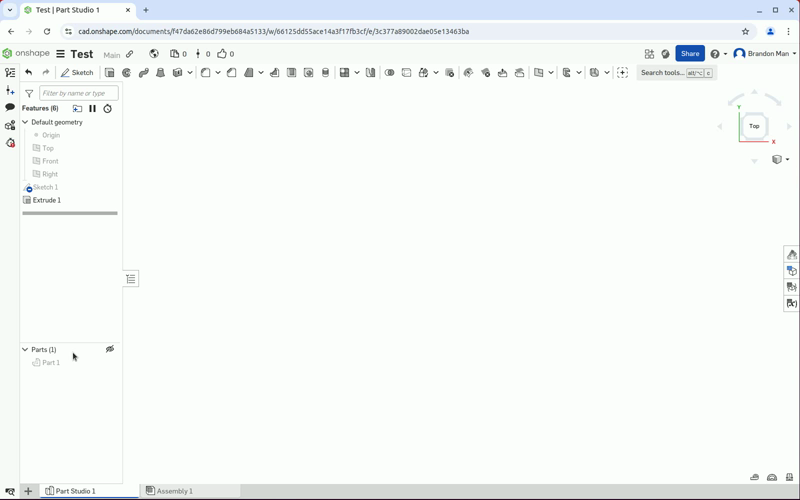
key_up(shift)
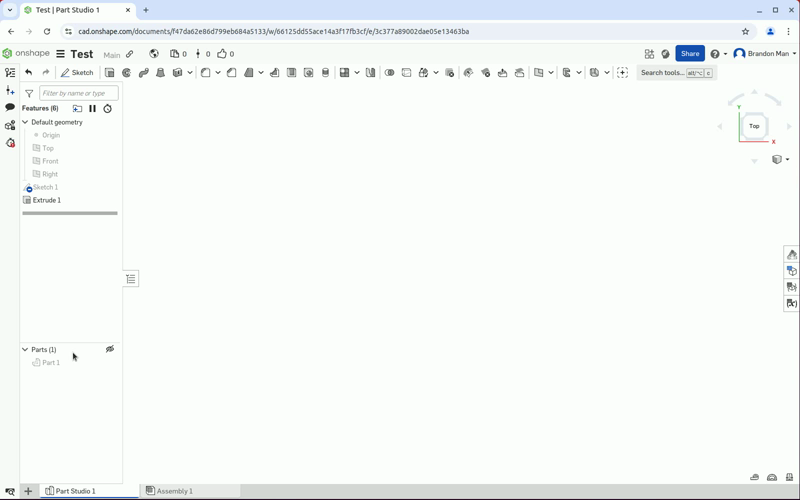
mouse_move(73, 352)
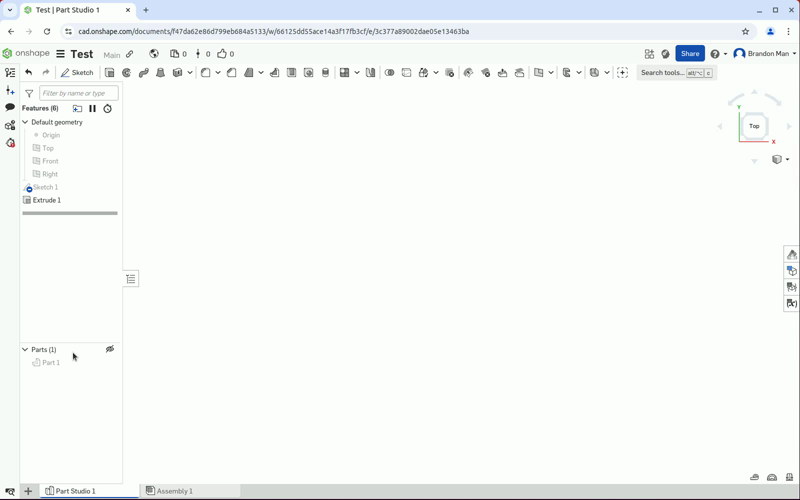
key(shift+y)
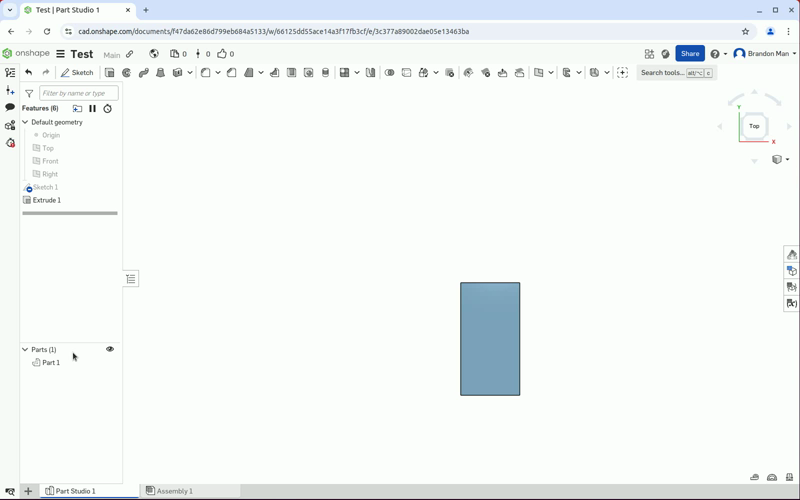
mouse_move(541, 75)
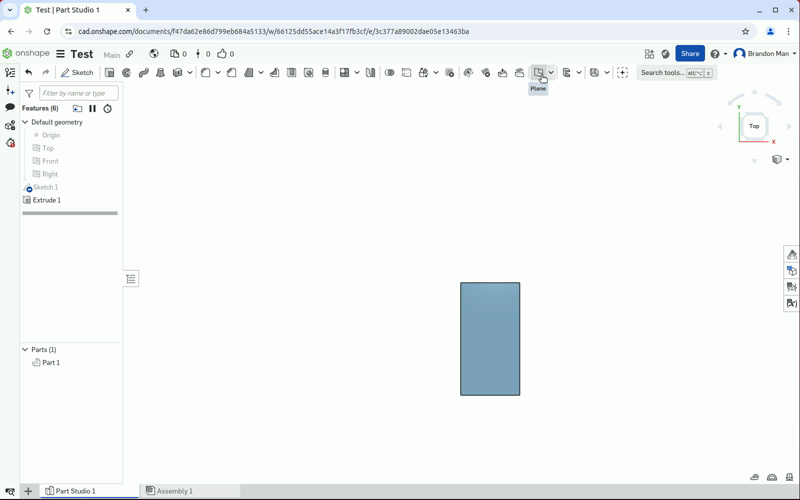
click(541, 75)
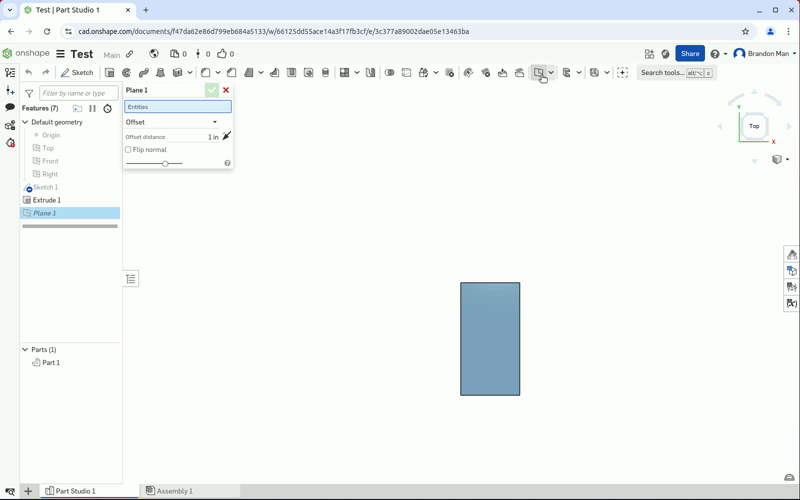
mouse_move(73, 150)
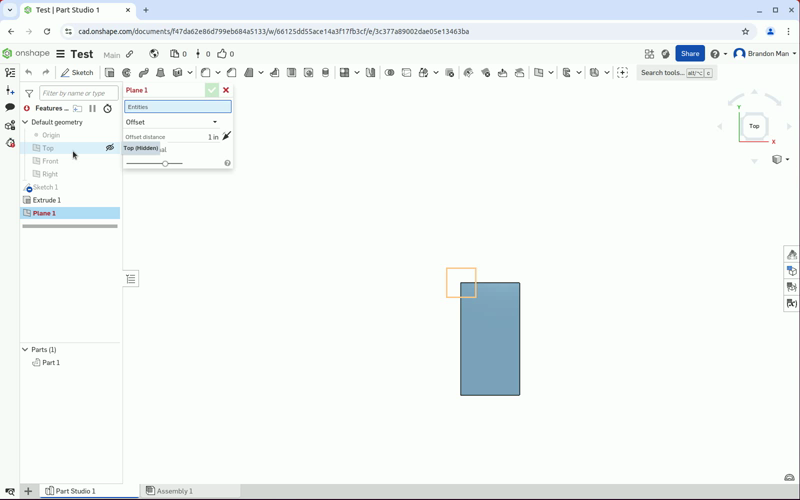
click(73, 150)
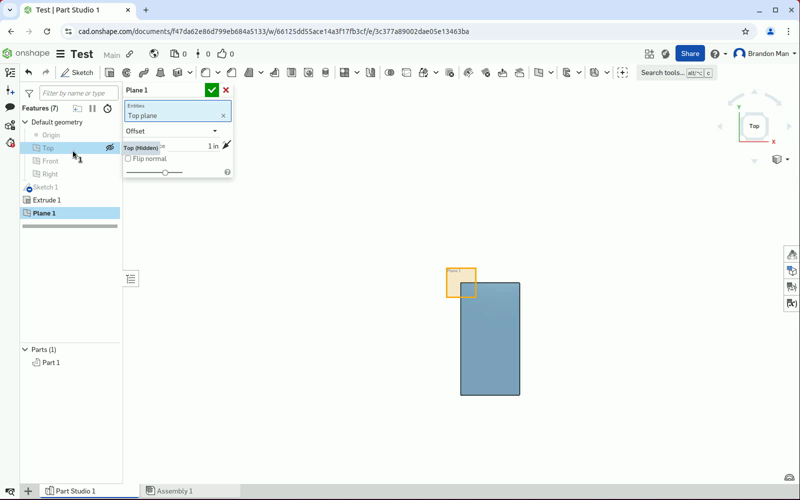
key(tab, 2)
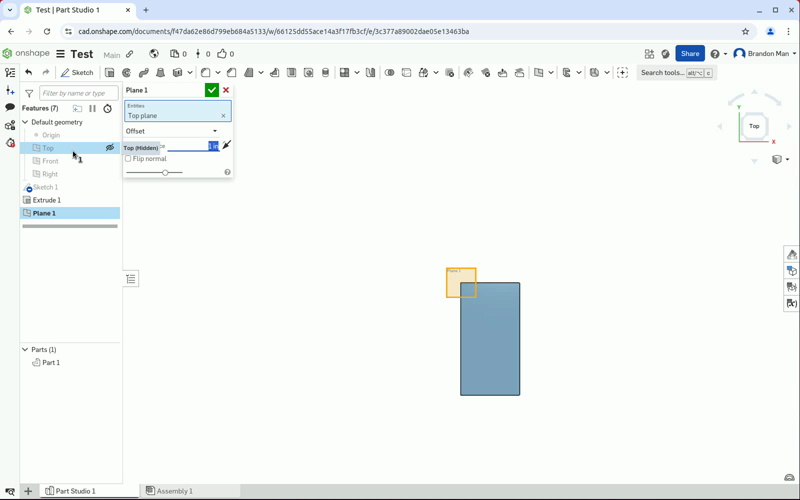
text(3.143)
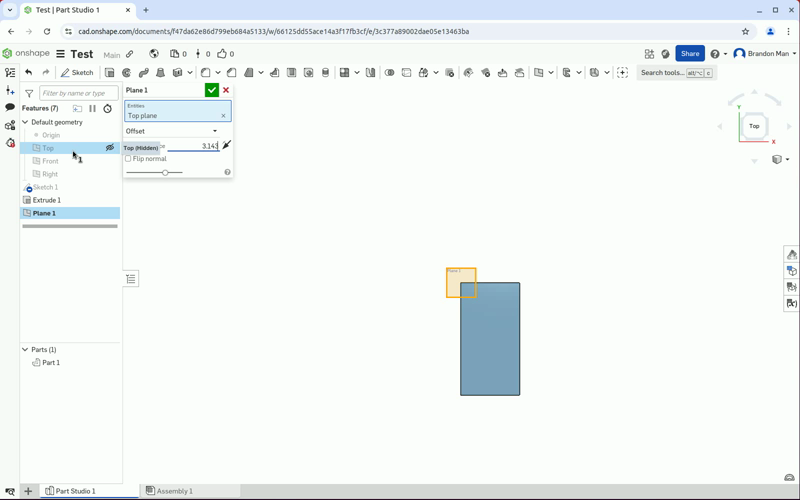
key(enter, 2)
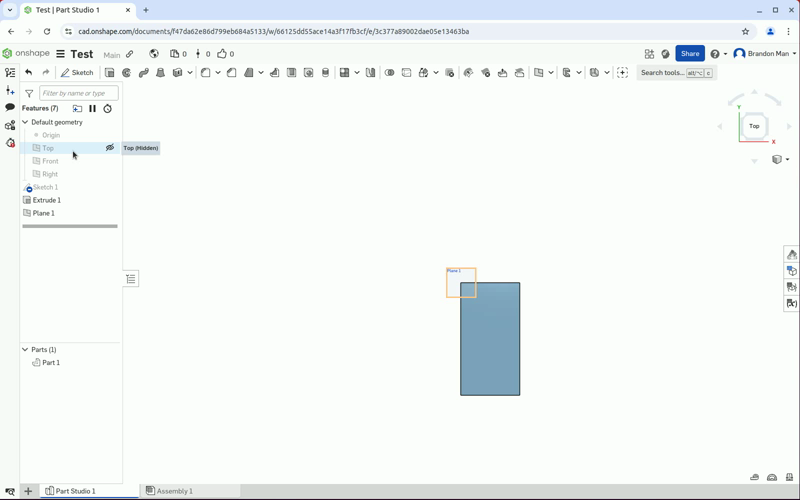
key(shift+s)
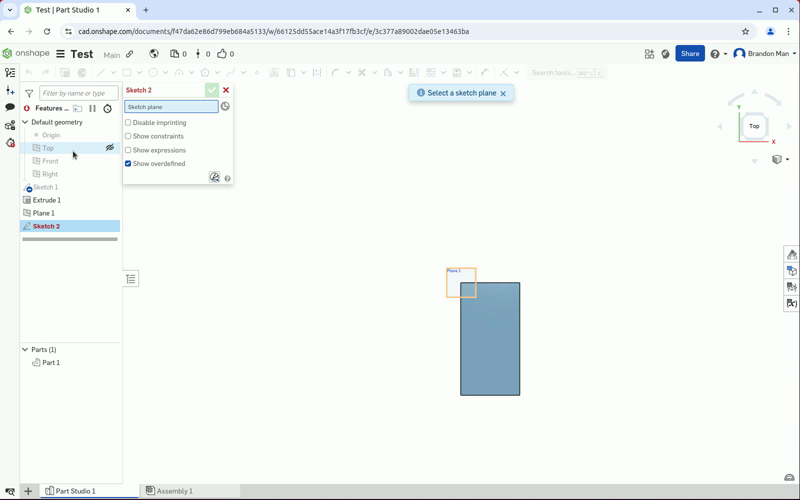
mouse_move(73, 215)
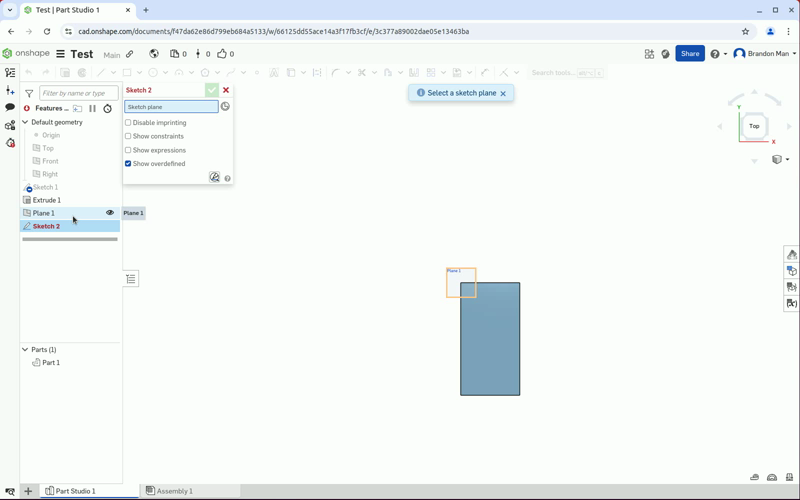
click(73, 215)
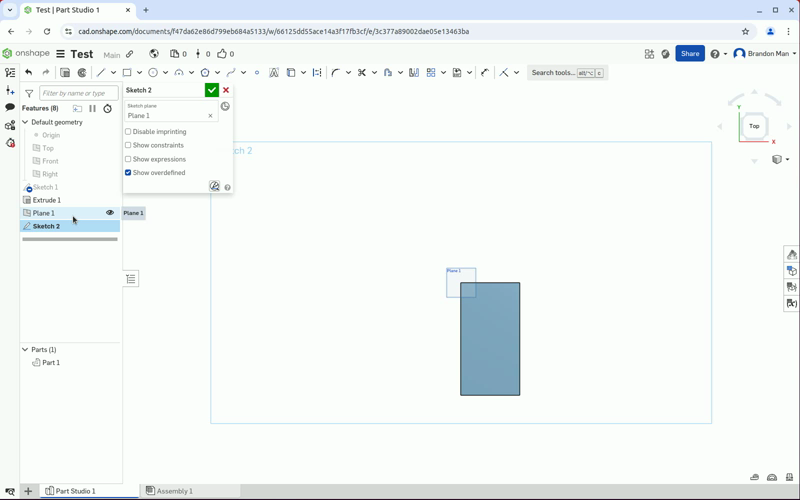
mouse_move(73, 352)
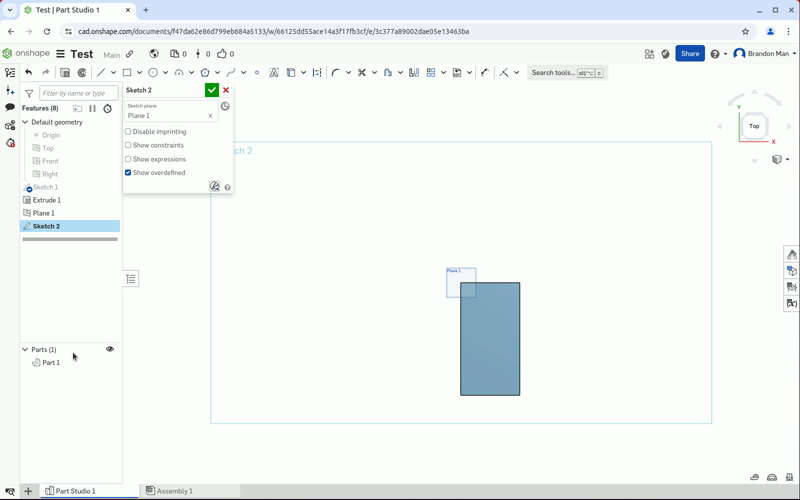
key(y)
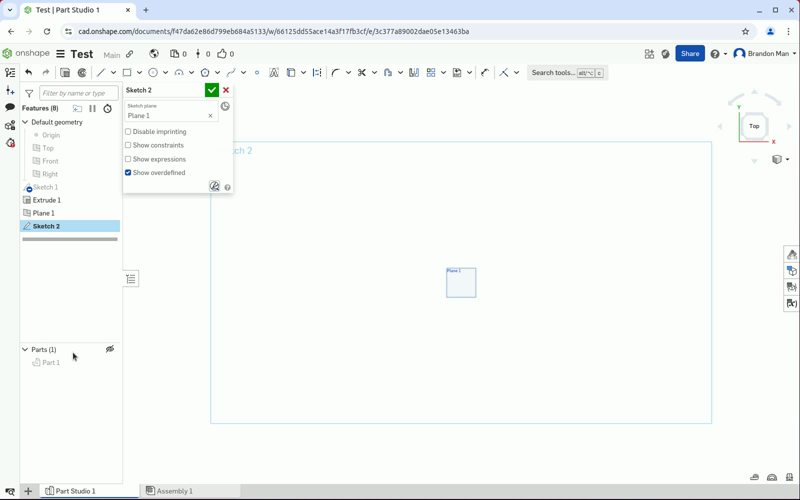
key(l)
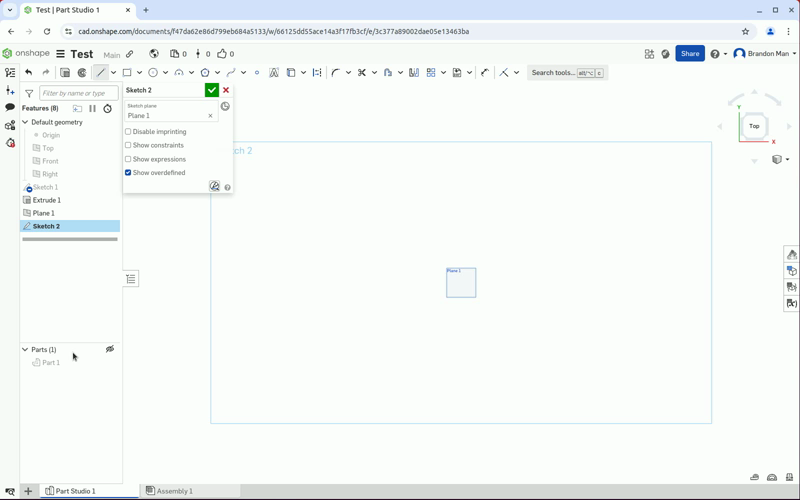
key_down(shift)
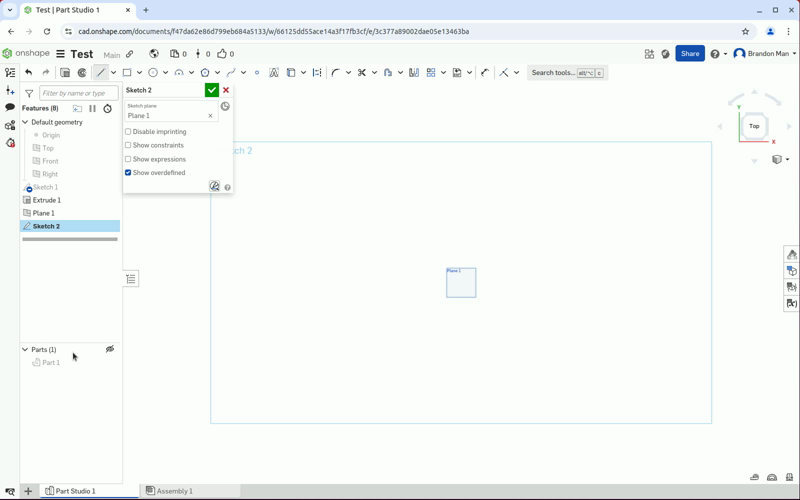
mouse_move(480, 375)
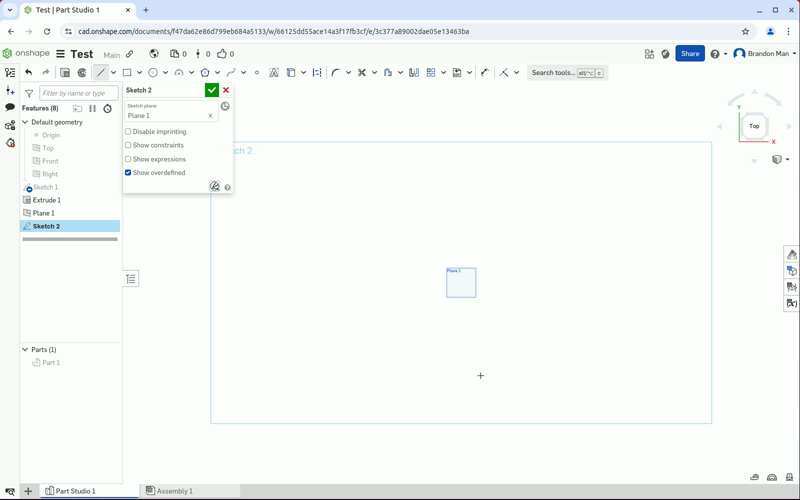
click(480, 375)
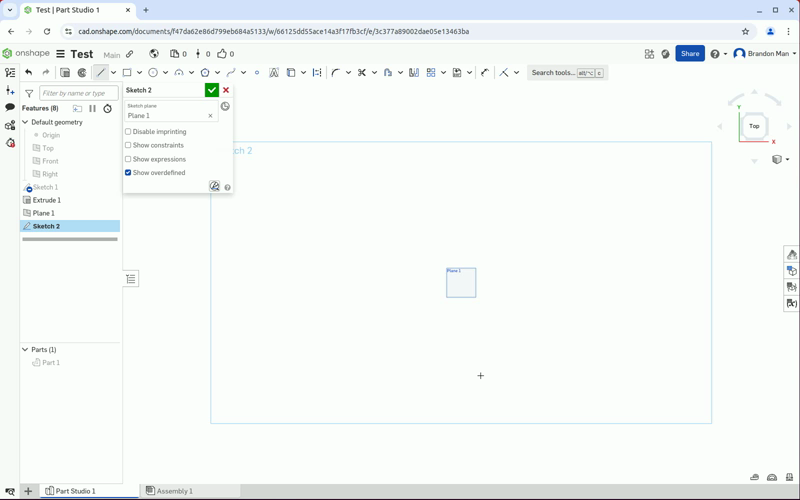
key_up(shift)
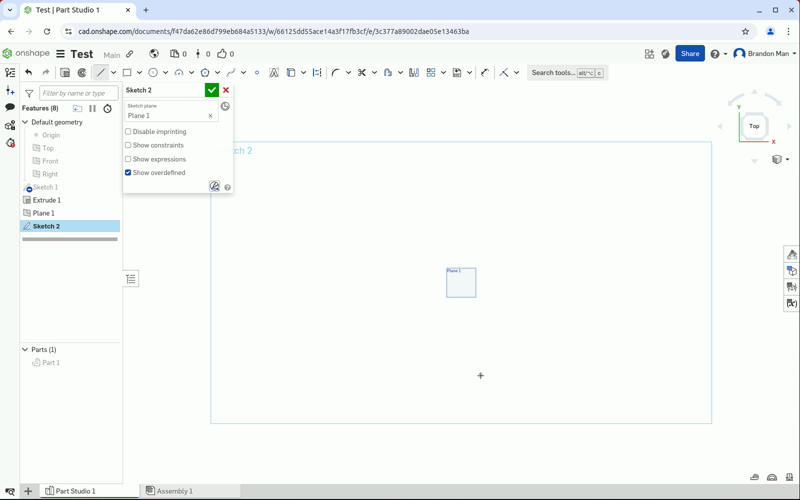
key_down(shift)
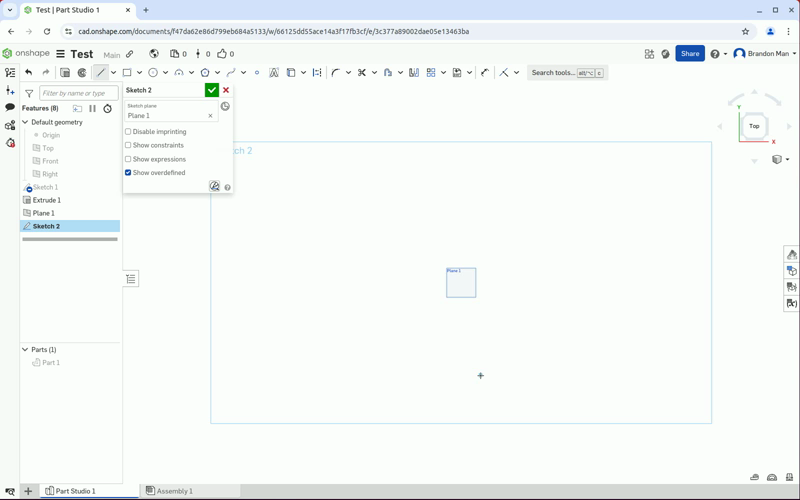
mouse_move(510, 375)
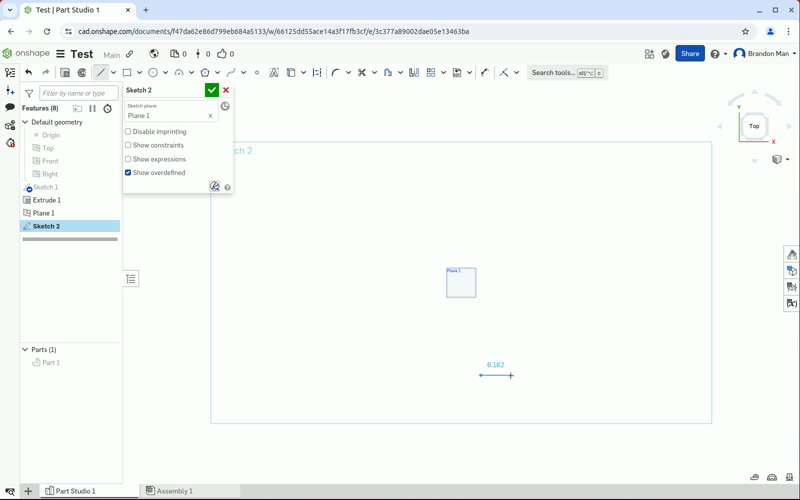
mouse_move(501, 375)
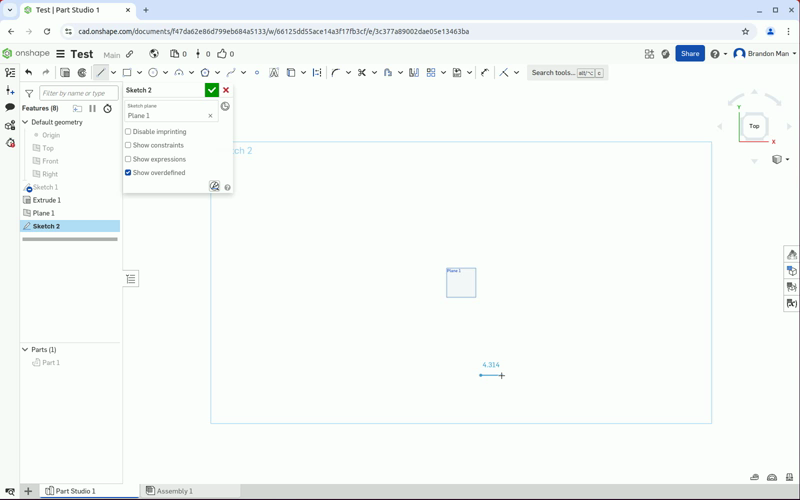
click(501, 375)
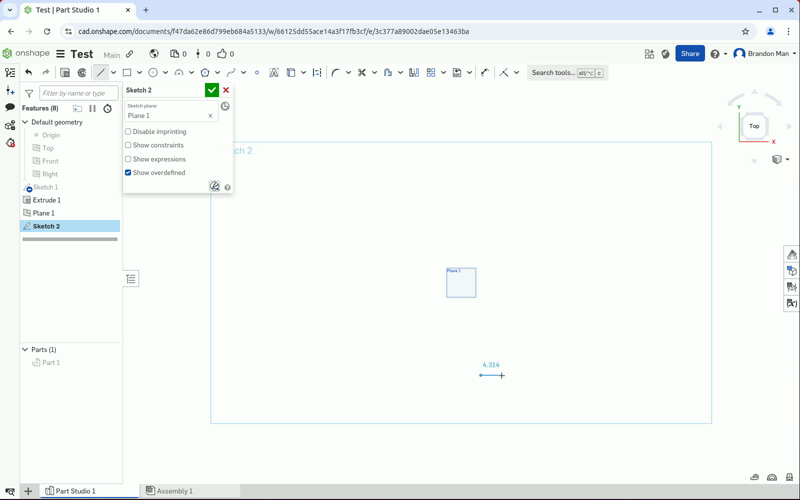
key_up(shift)
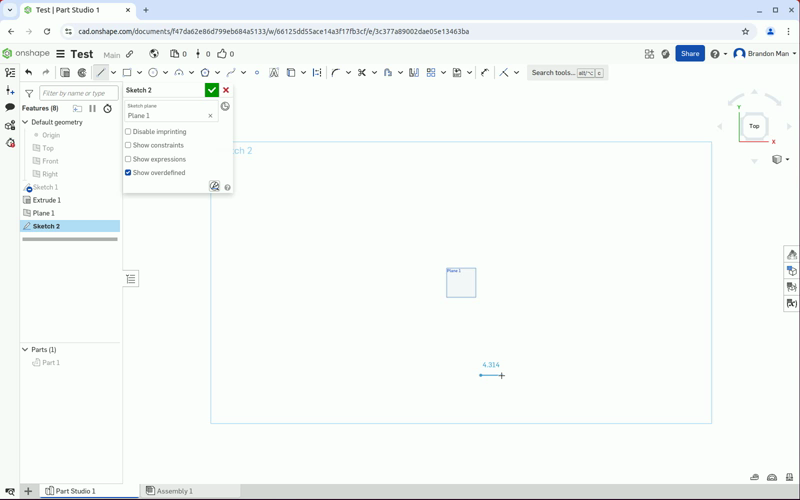
key_down(shift)
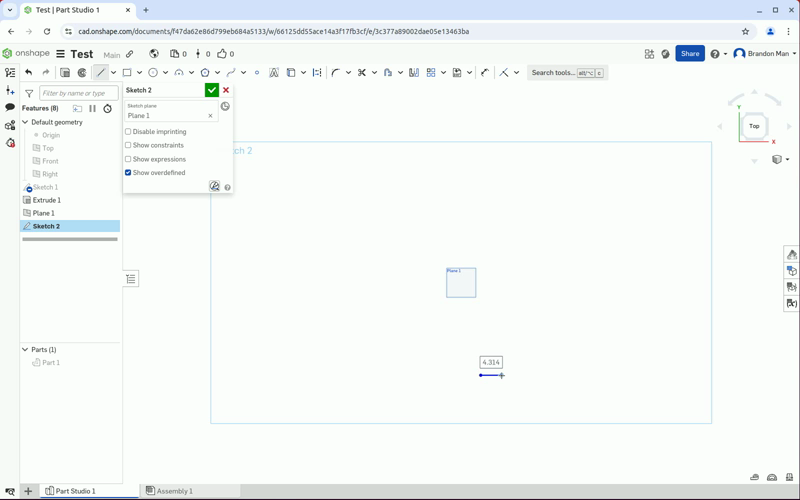
mouse_move(531, 375)
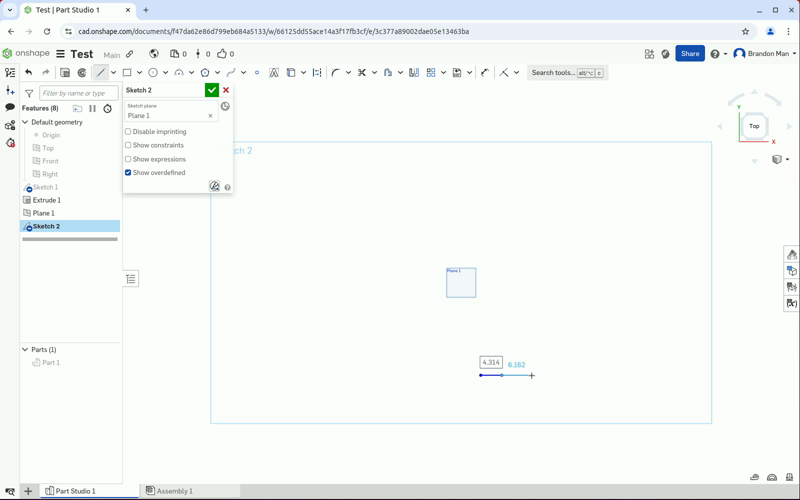
mouse_move(501, 354)
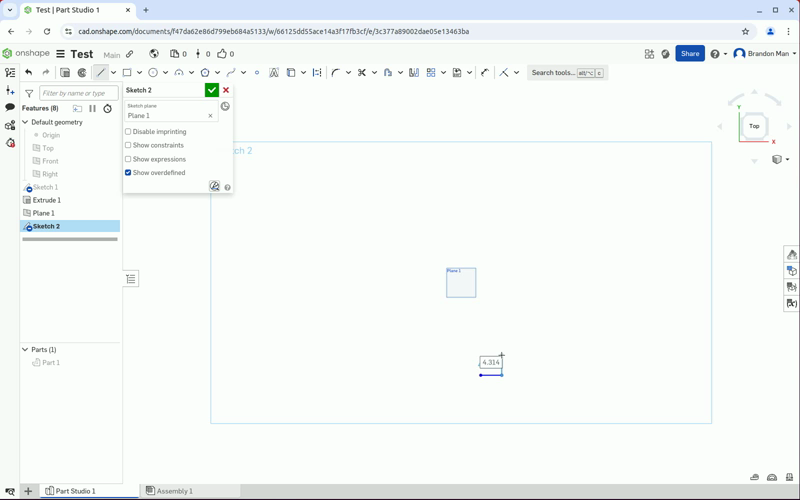
click(501, 354)
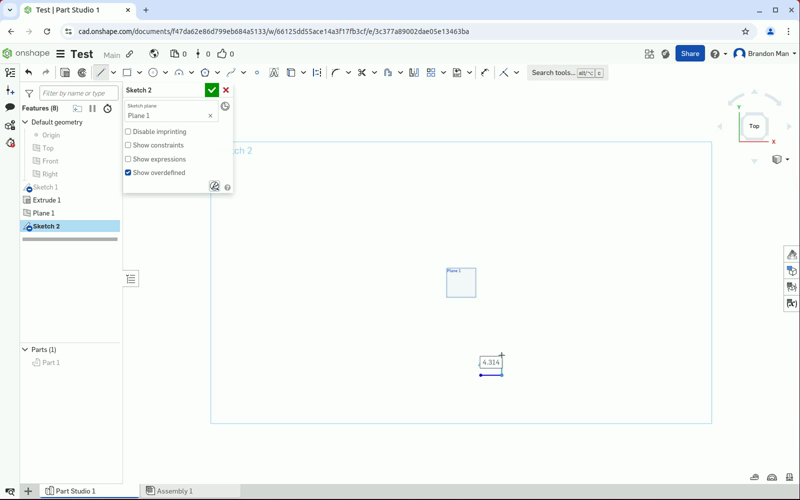
key_up(shift)
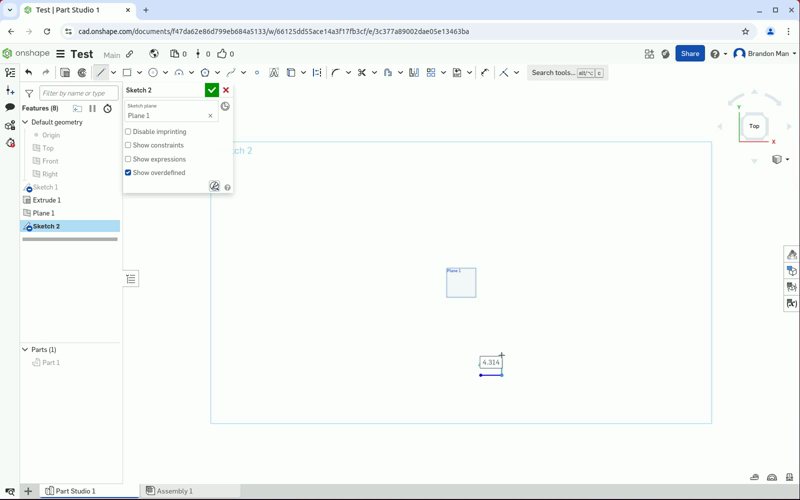
key_down(shift)
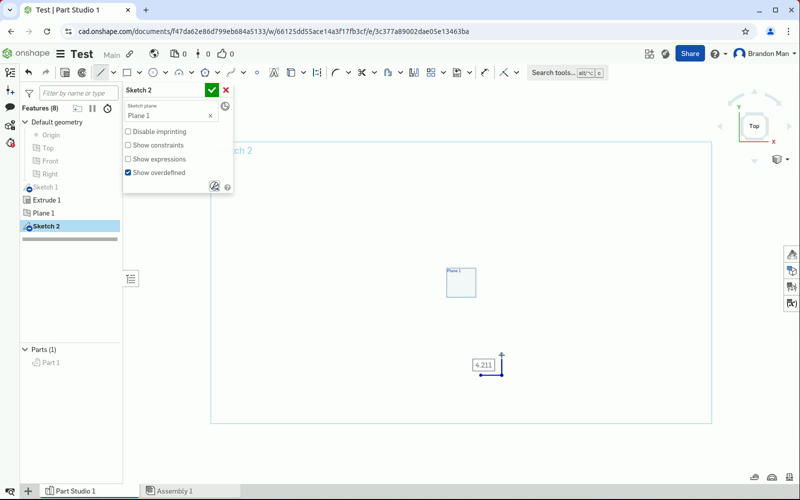
mouse_move(531, 354)
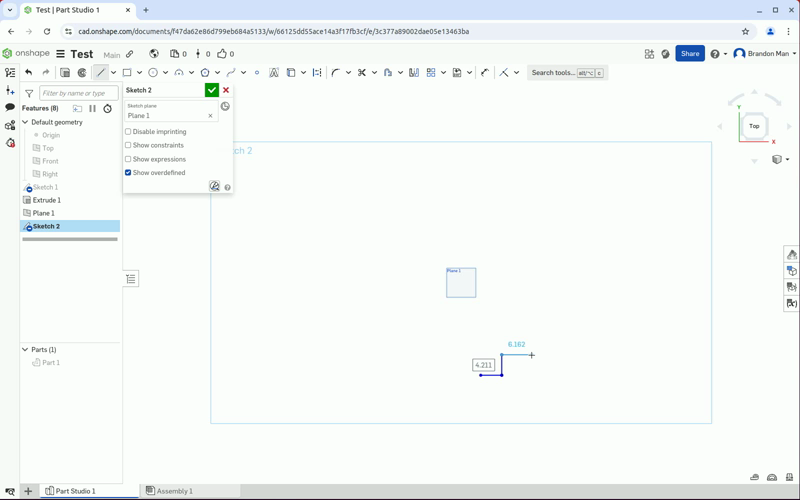
mouse_move(480, 354)
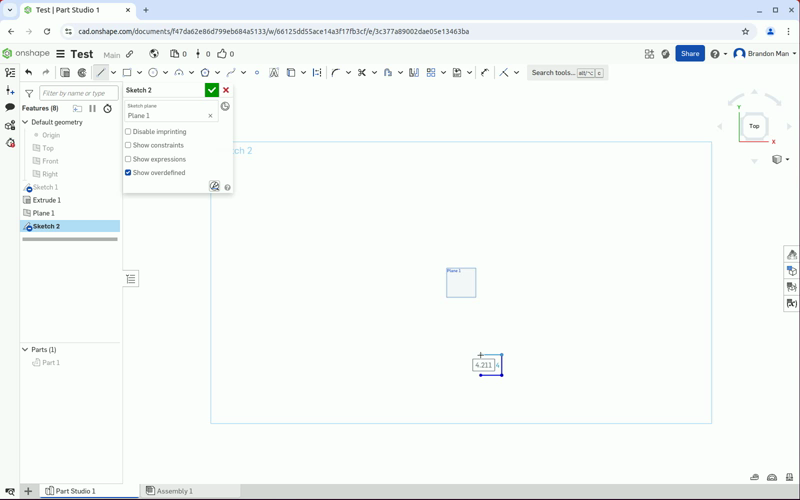
click(480, 354)
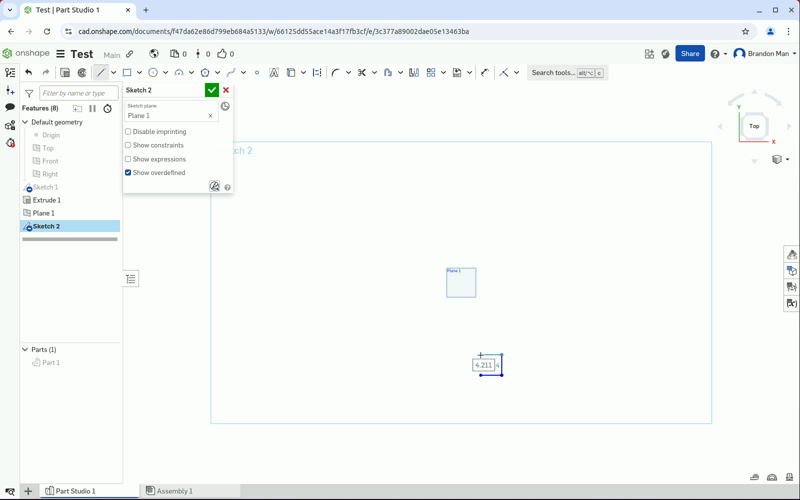
key_up(shift)
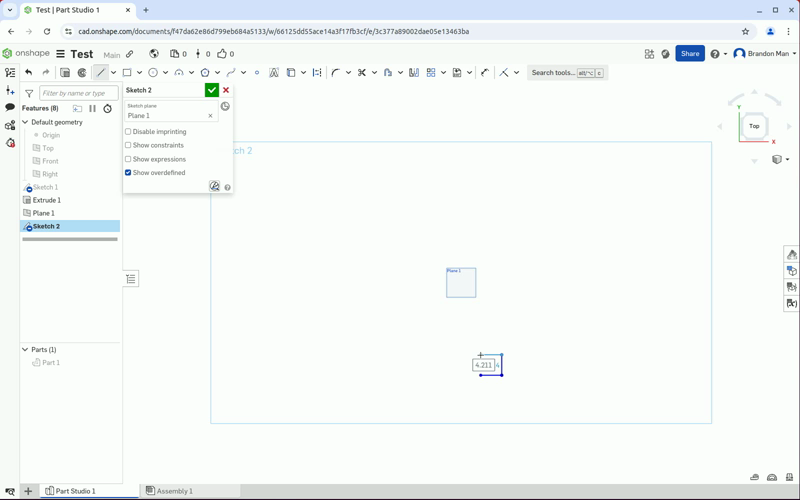
mouse_move(510, 354)
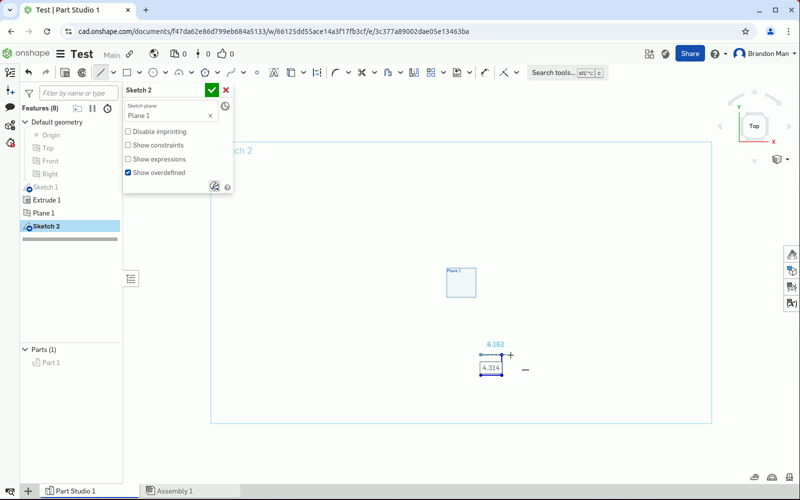
key_down(shift)
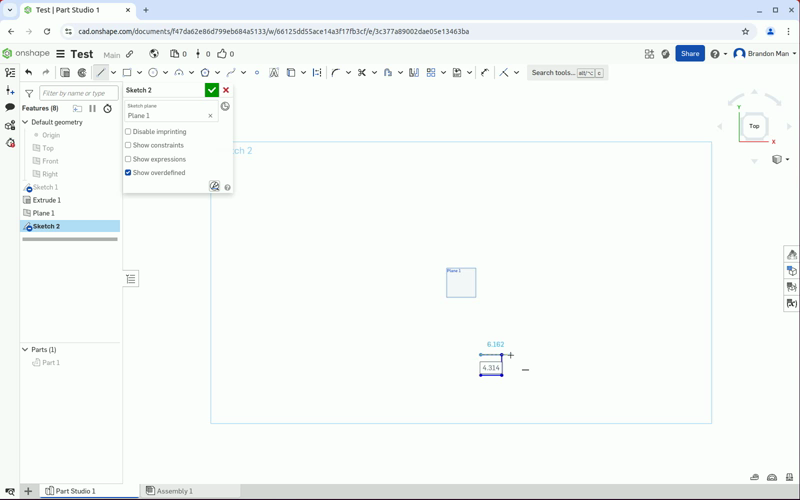
mouse_move(480, 375)
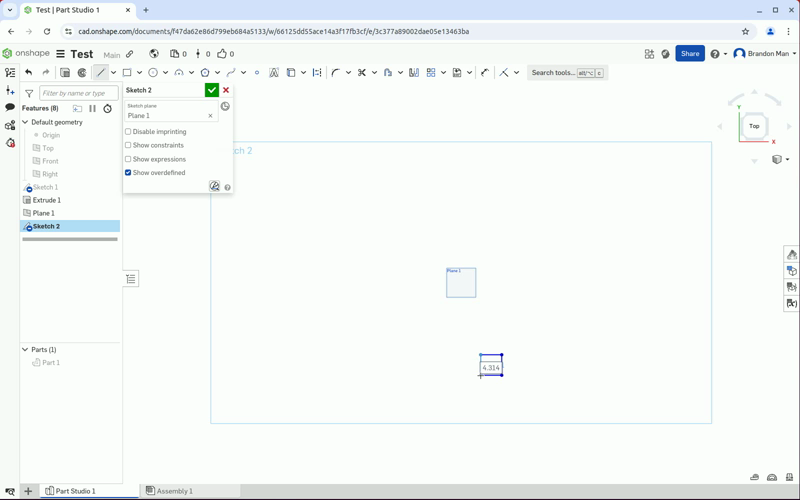
key_up(shift)
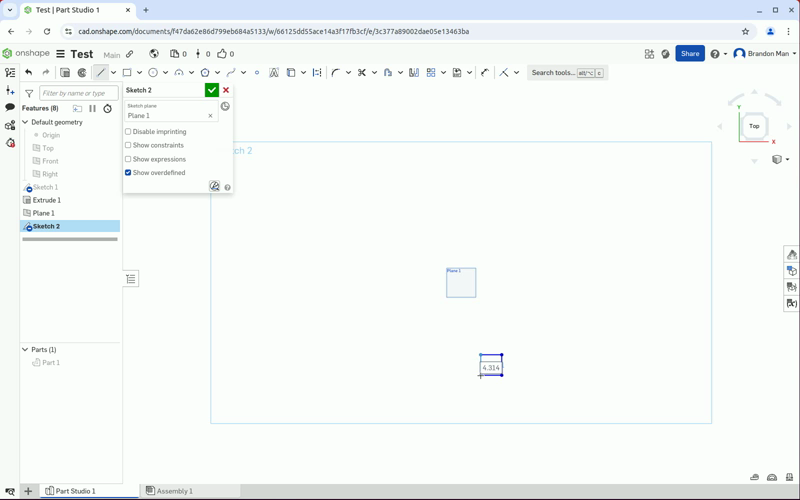
click(480, 375)
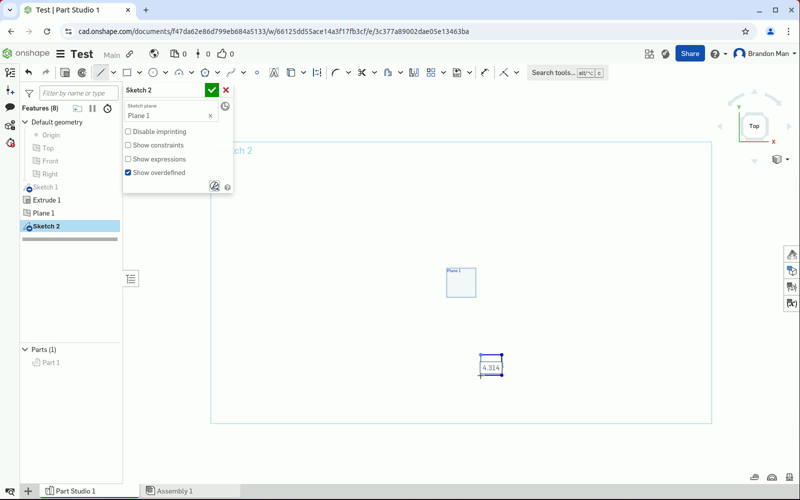
key(esc)
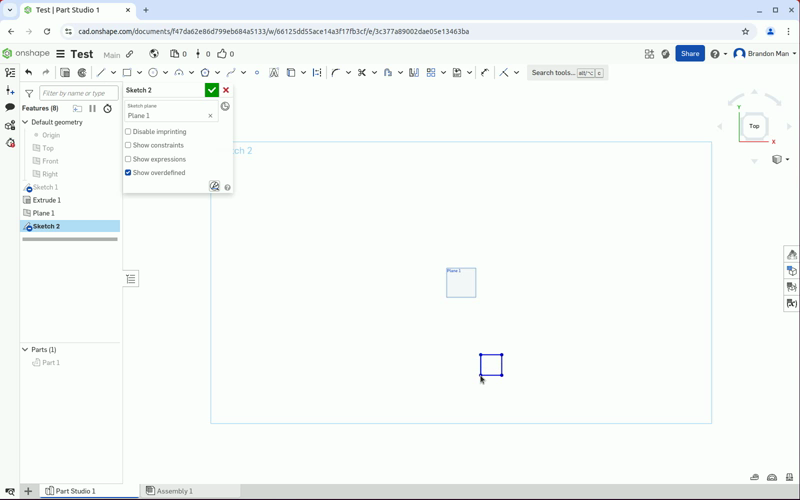
mouse_move(484, 364)
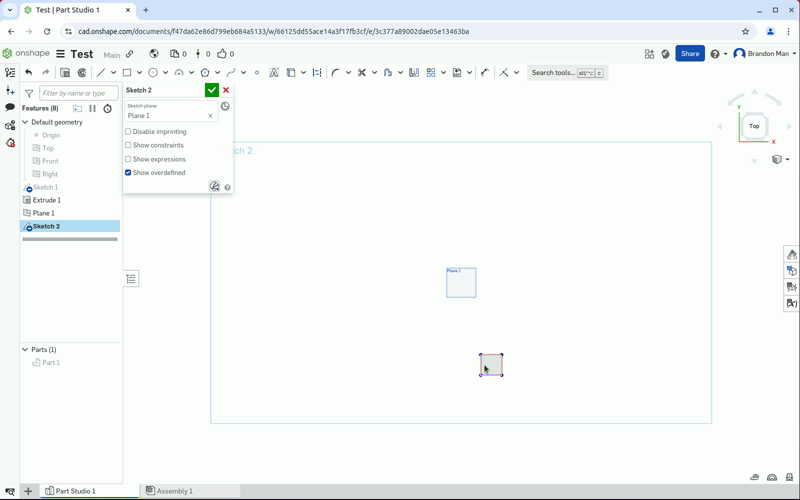
scroll(6)
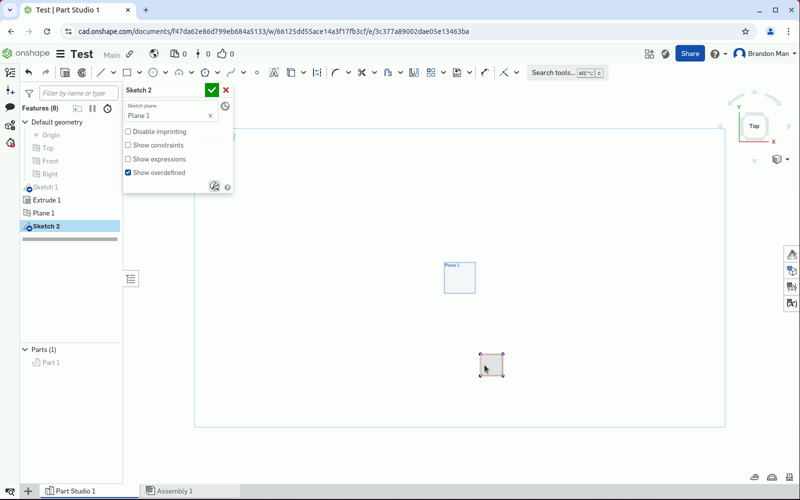
scroll(6)
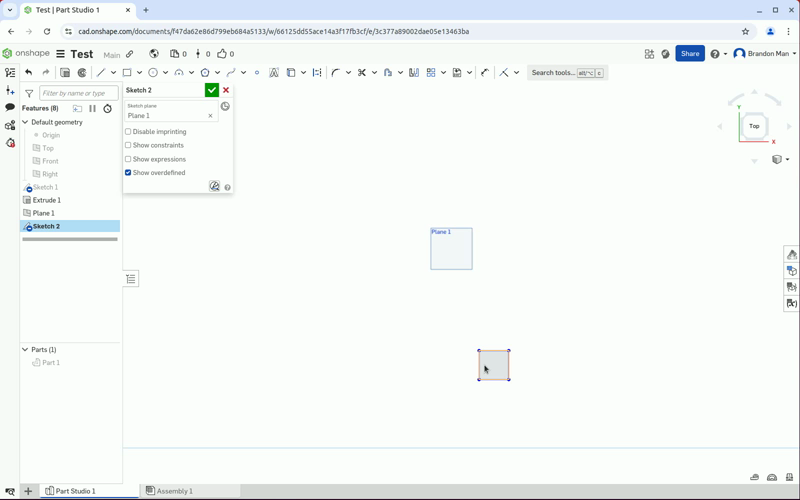
scroll(6)
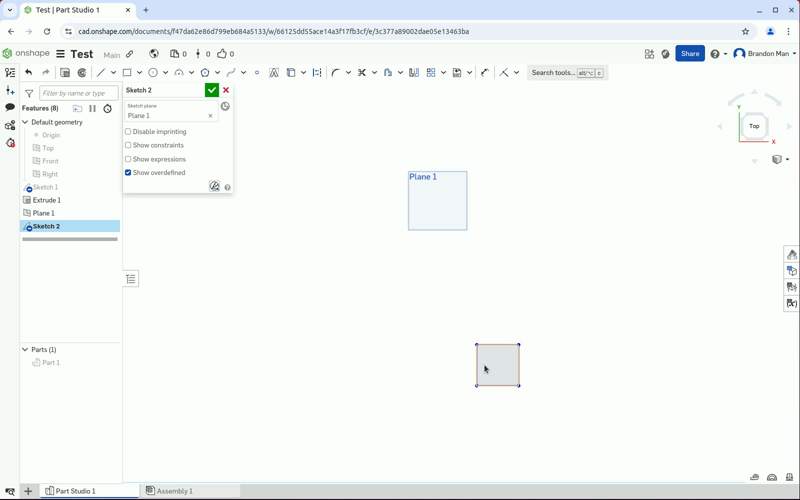
scroll(6)
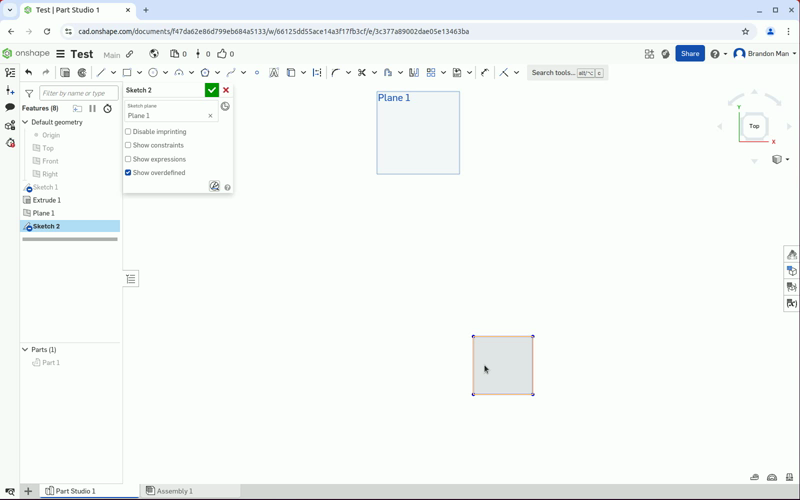
scroll(6)
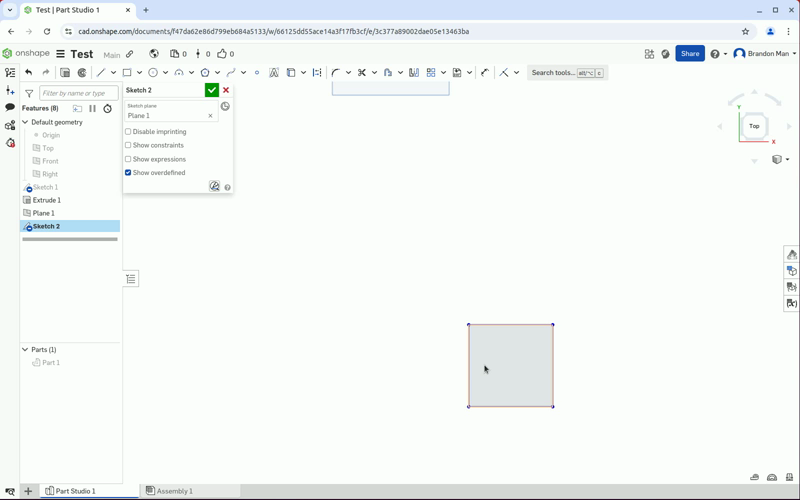
scroll(6)
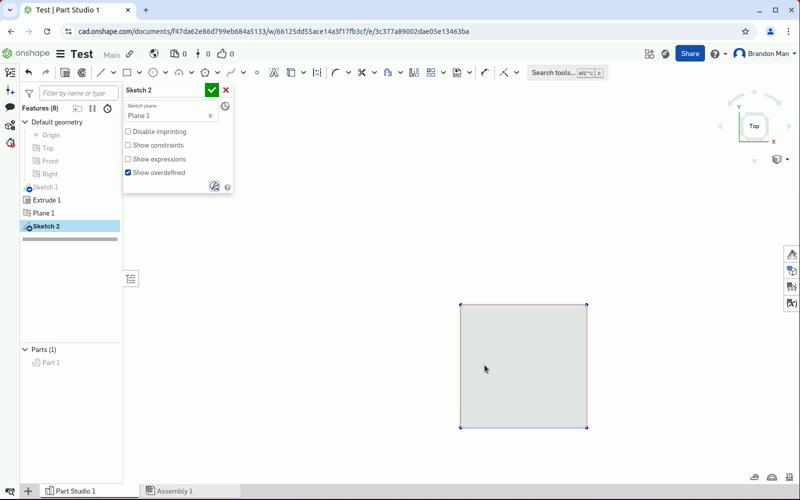
scroll(6)
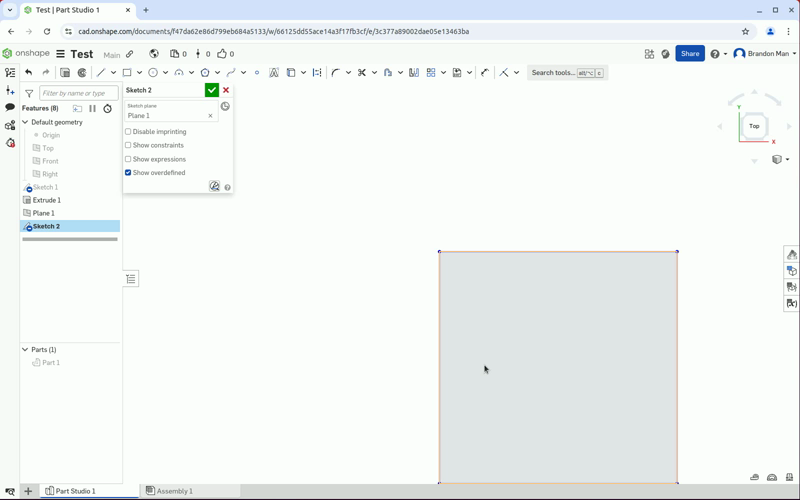
click(484, 364)
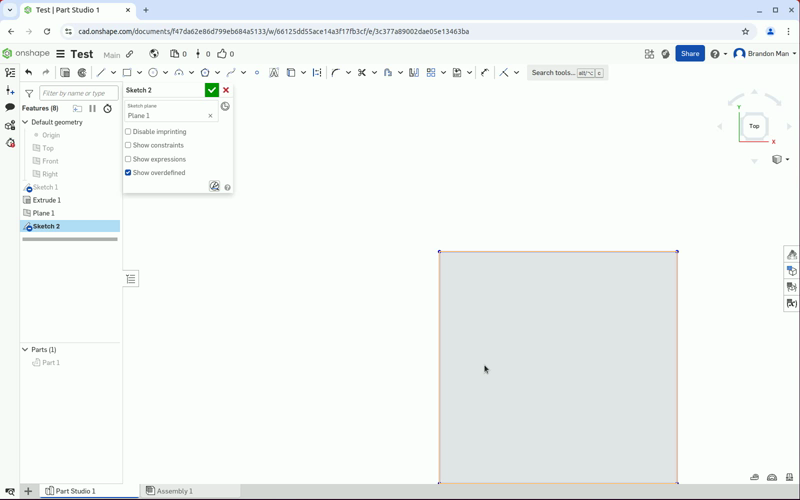
scroll(-6)
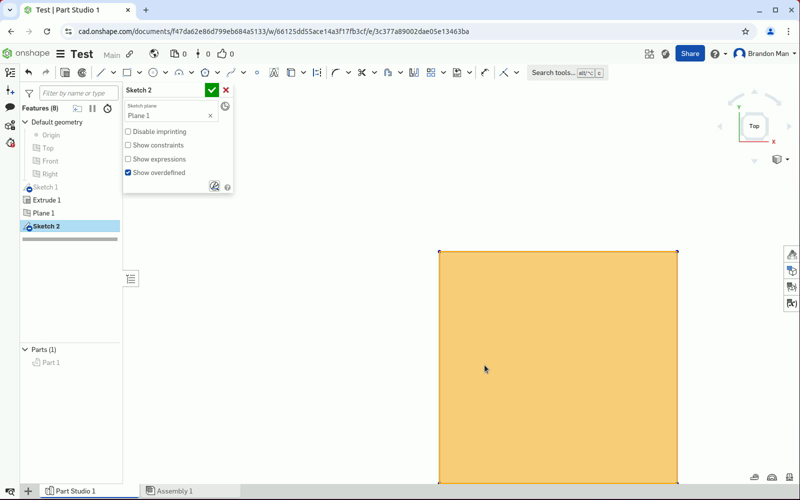
scroll(-6)
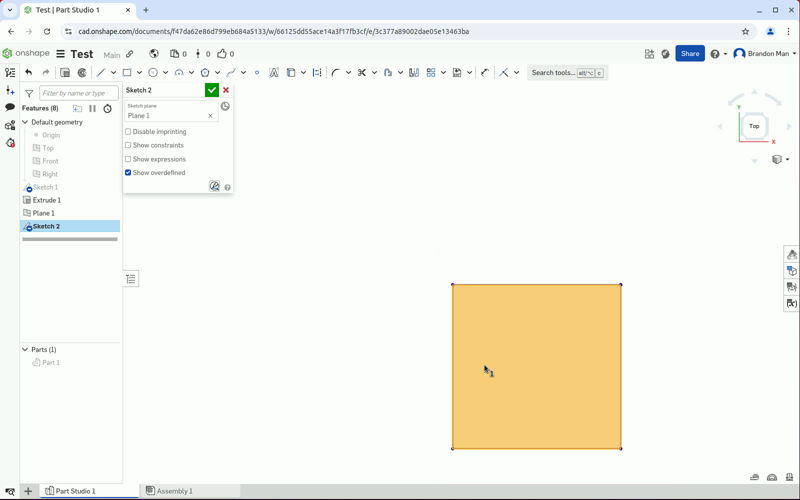
scroll(-6)
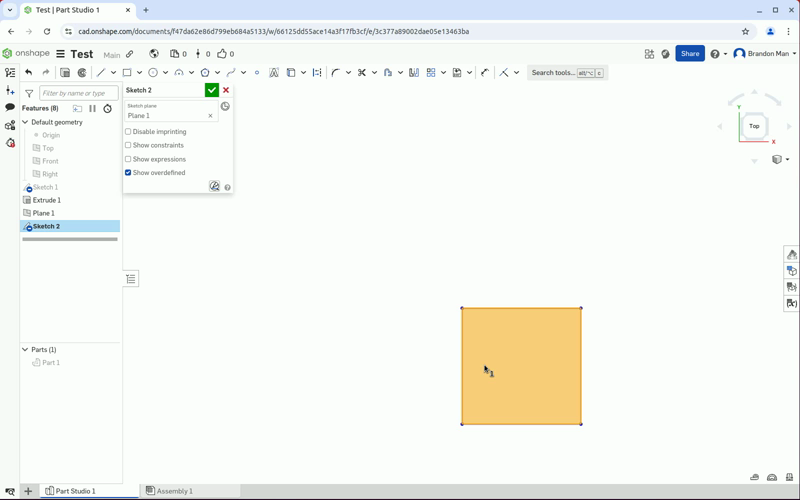
scroll(-6)
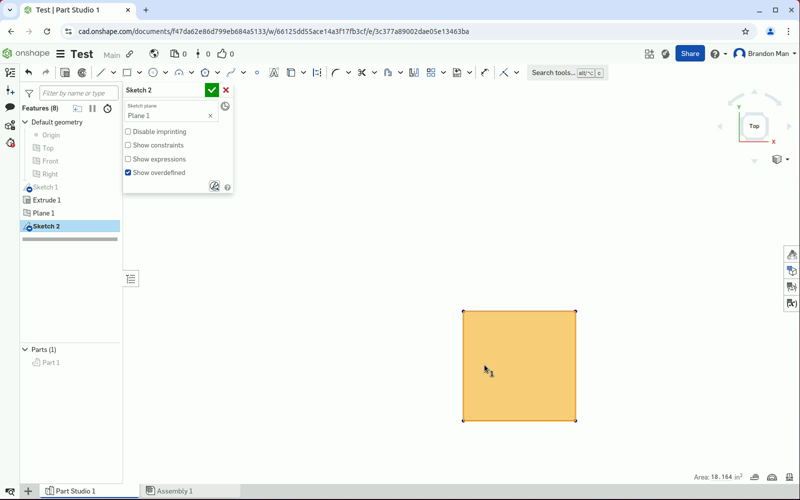
scroll(-6)
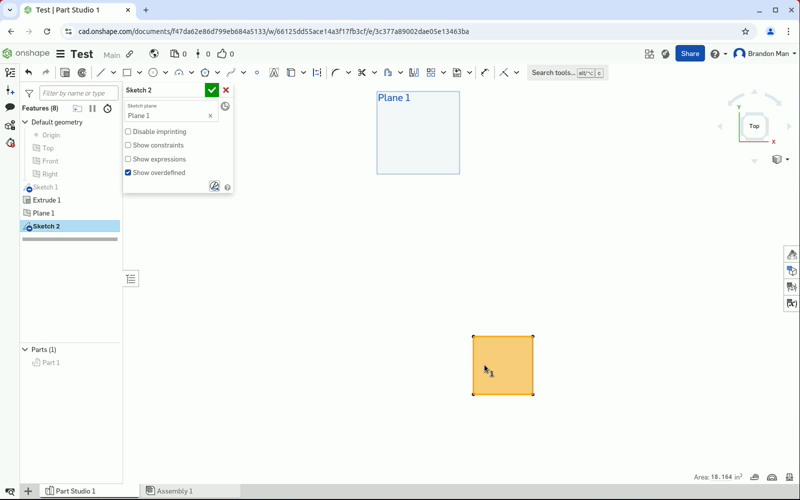
scroll(-6)
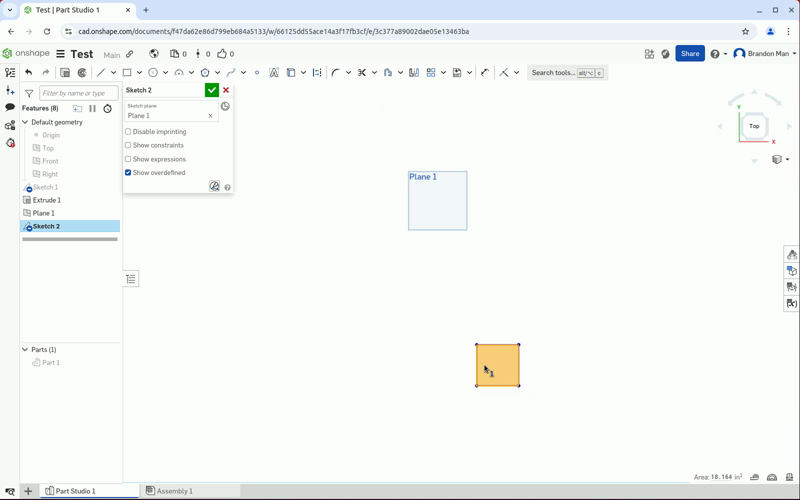
scroll(-6)
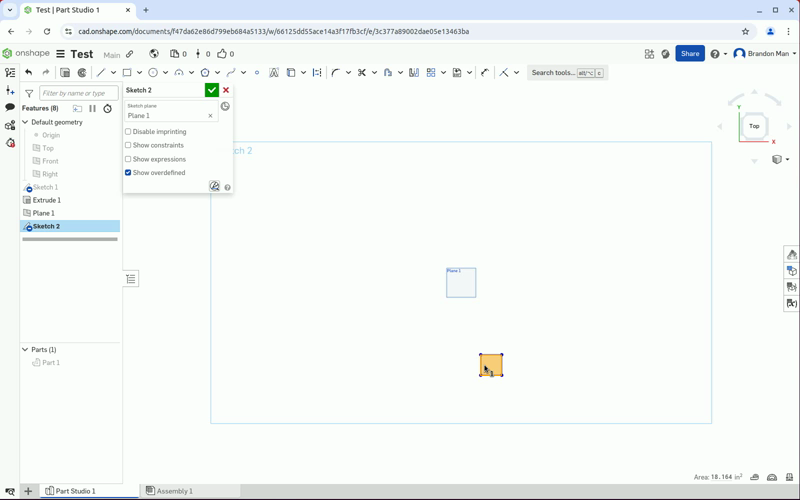
mouse_move(73, 352)
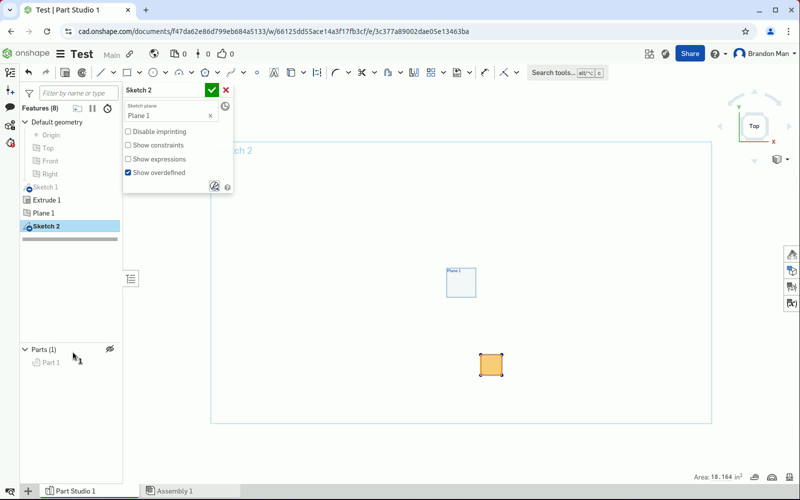
key(shift+y)
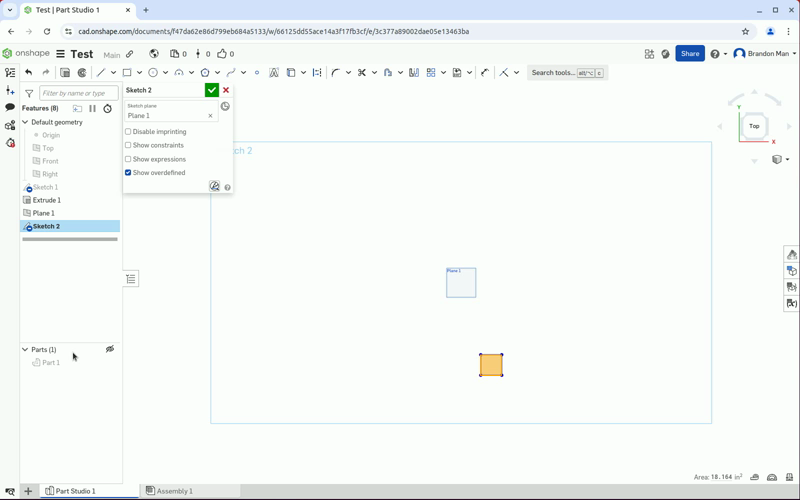
key(shift+e)
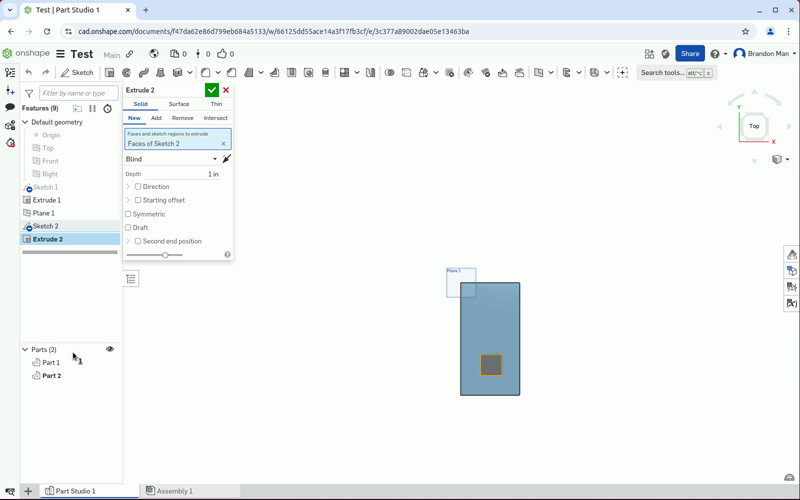
mouse_move(143, 106)
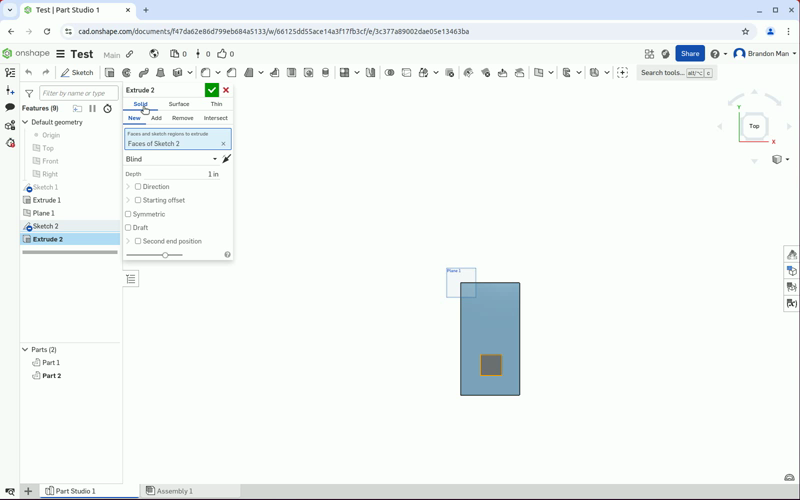
click(143, 106)
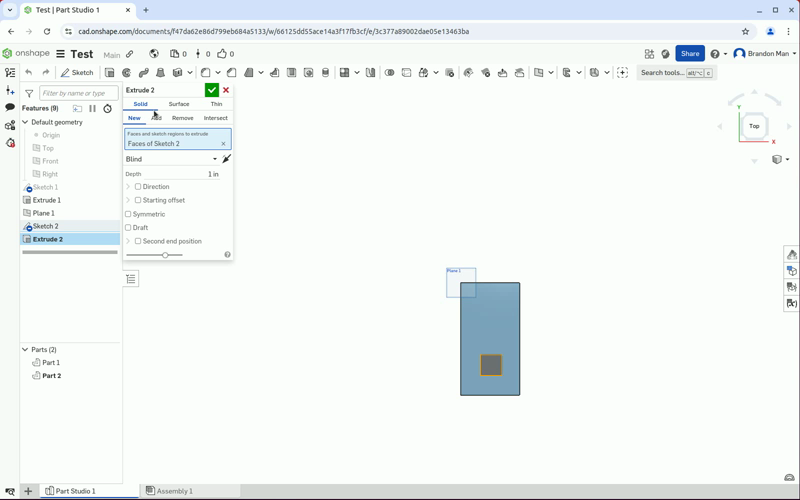
mouse_move(186, 120)
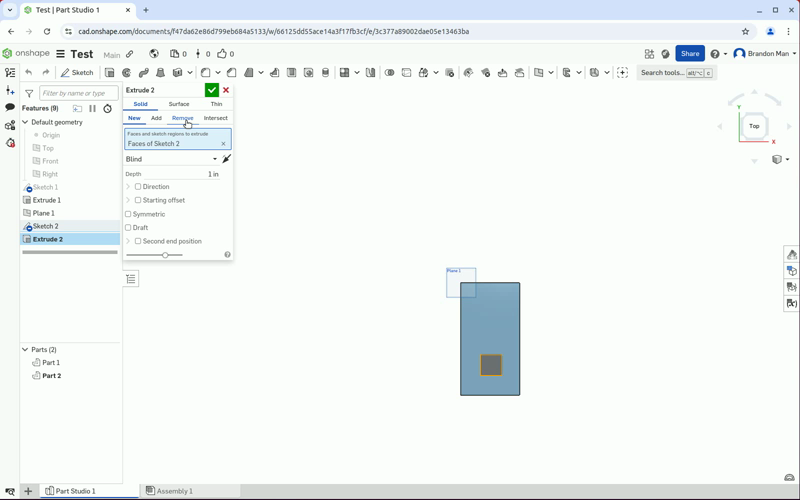
click(186, 120)
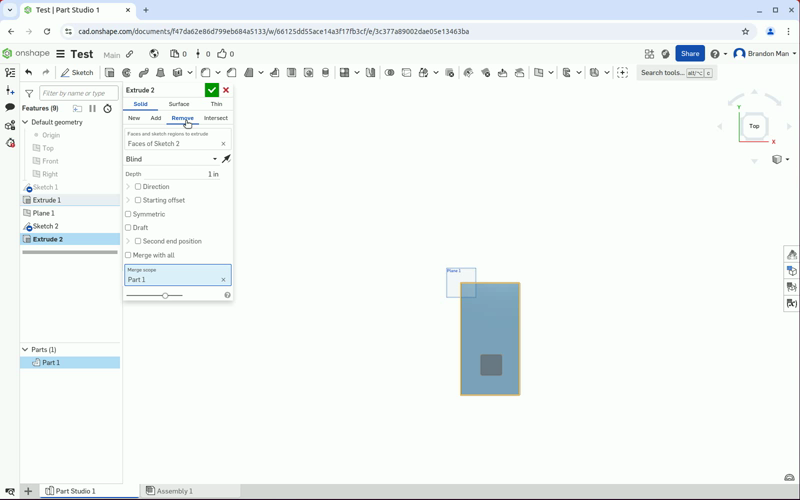
key(tab, 4)
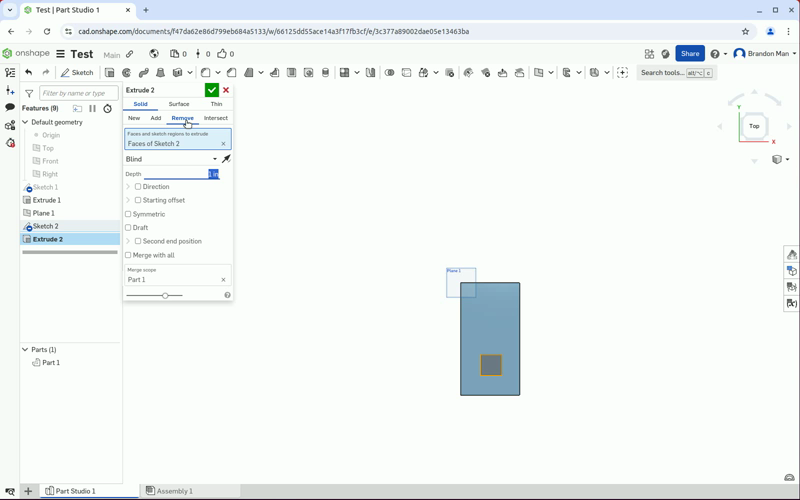
text(4.092)
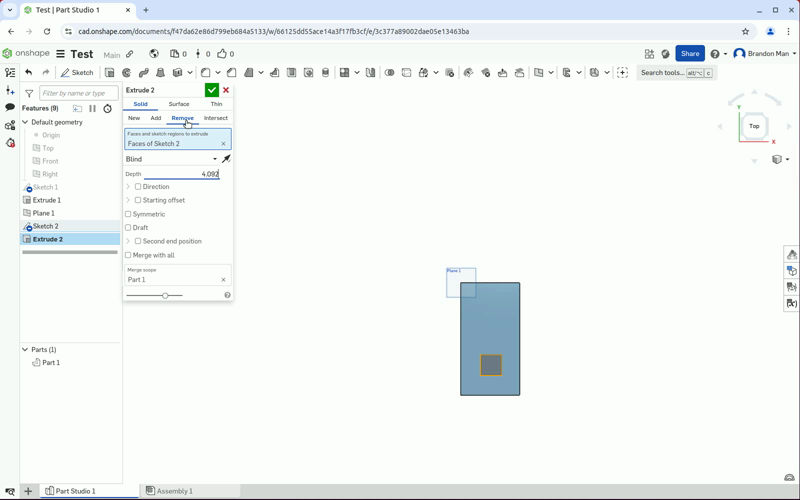
key(tab, 6)
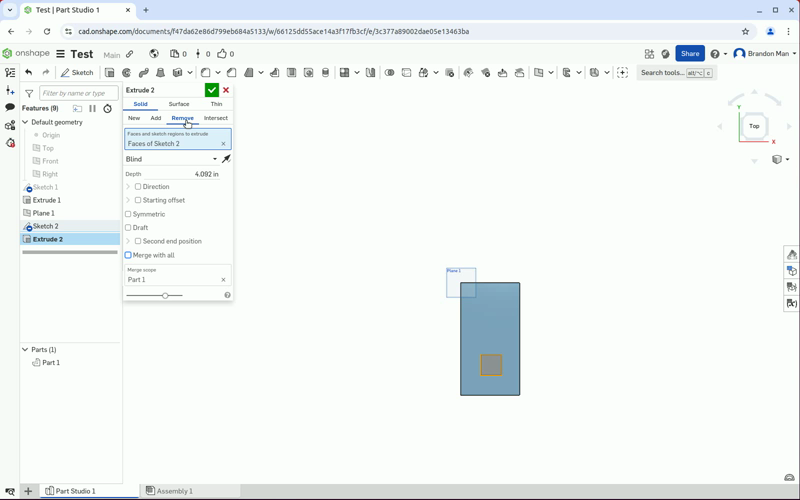
key(space)
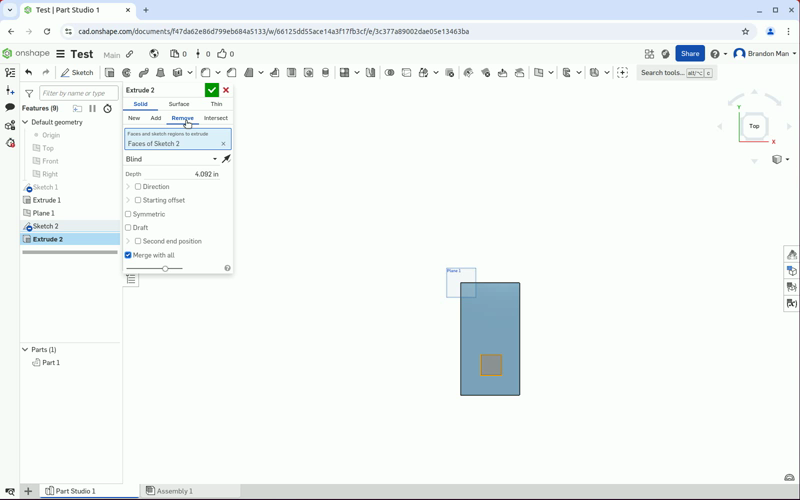
key(enter)
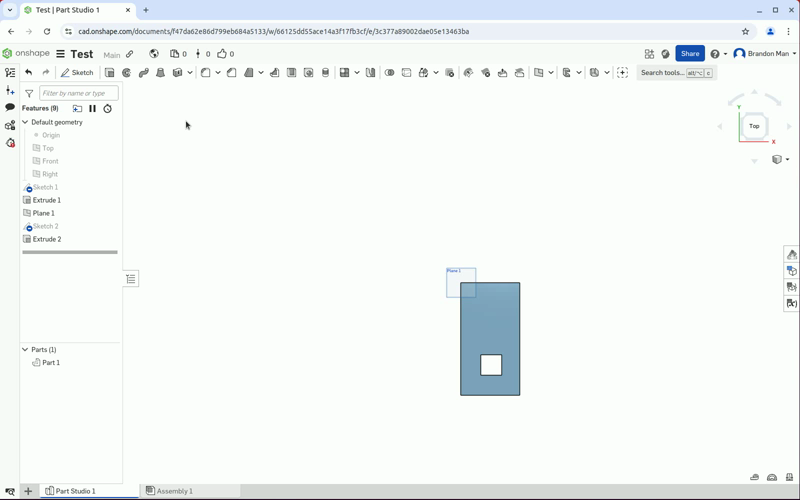
key(shift+h)
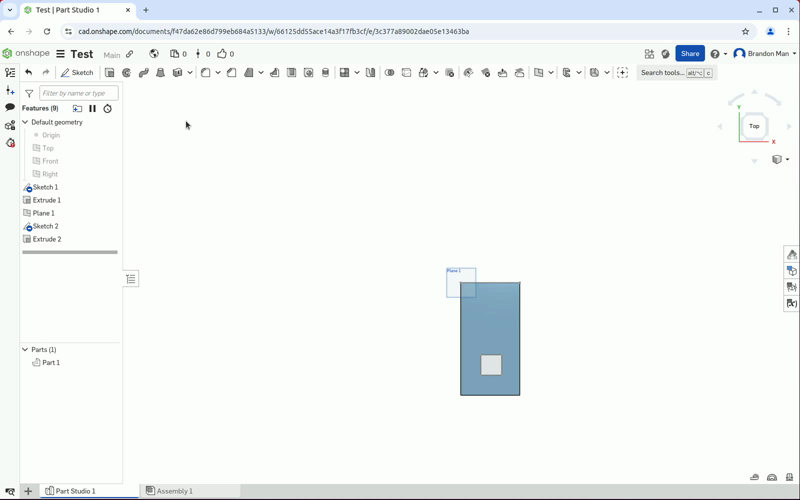
key(shift+h)
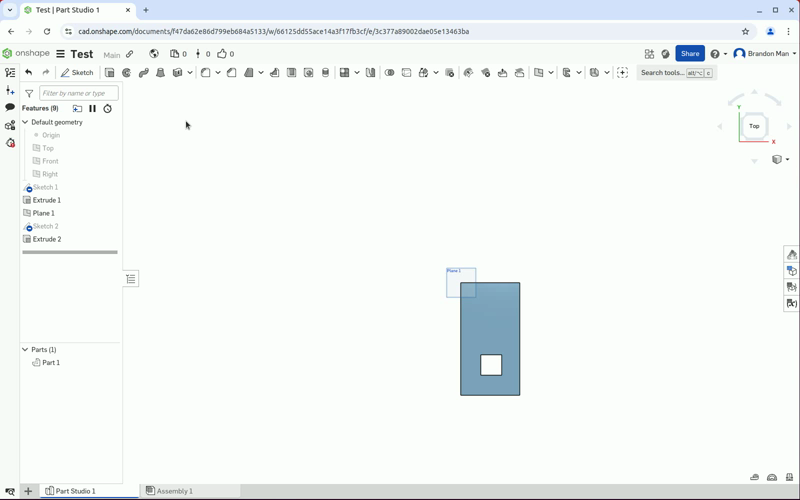
mouse_move(73, 189)
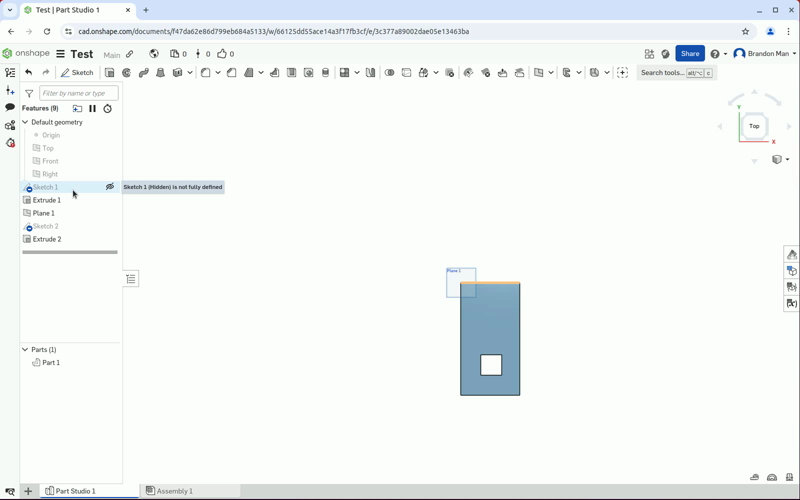
click(73, 189)
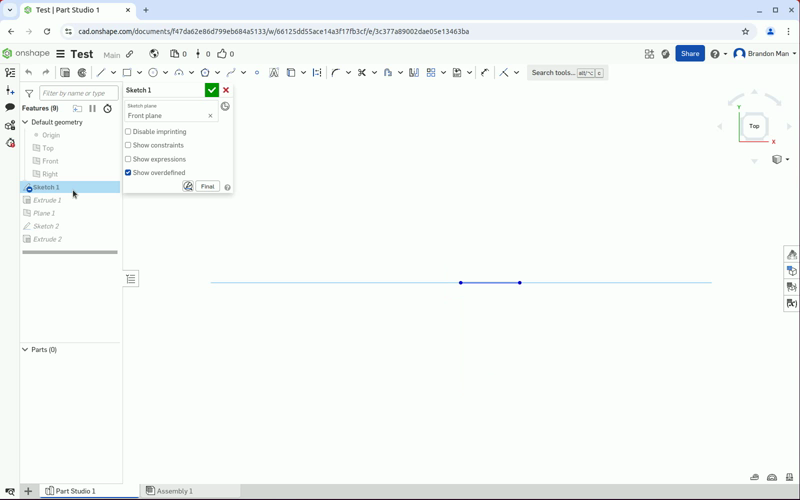
mouse_move(229, 92)
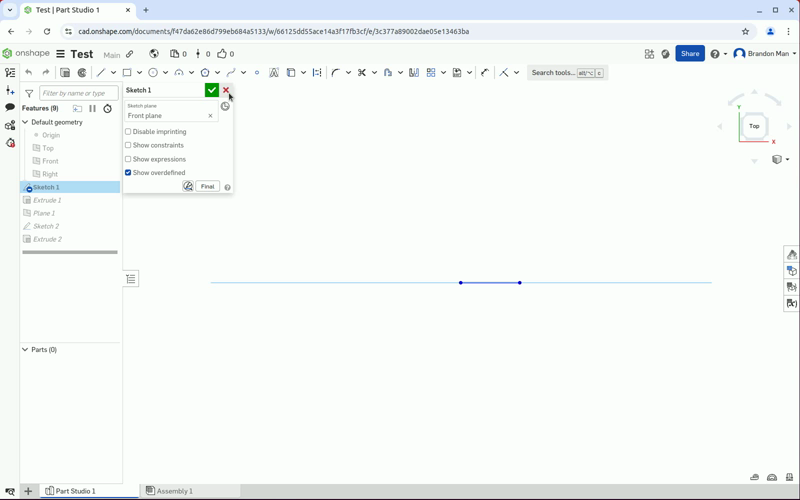
click(229, 92)
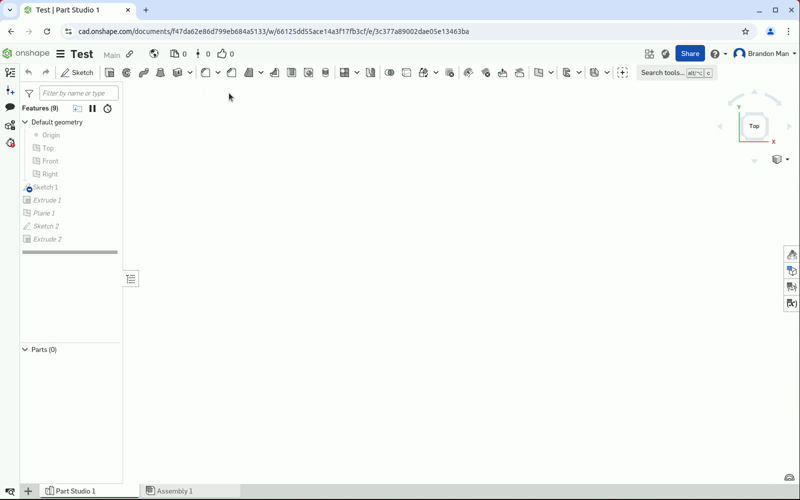
key(shift+s)
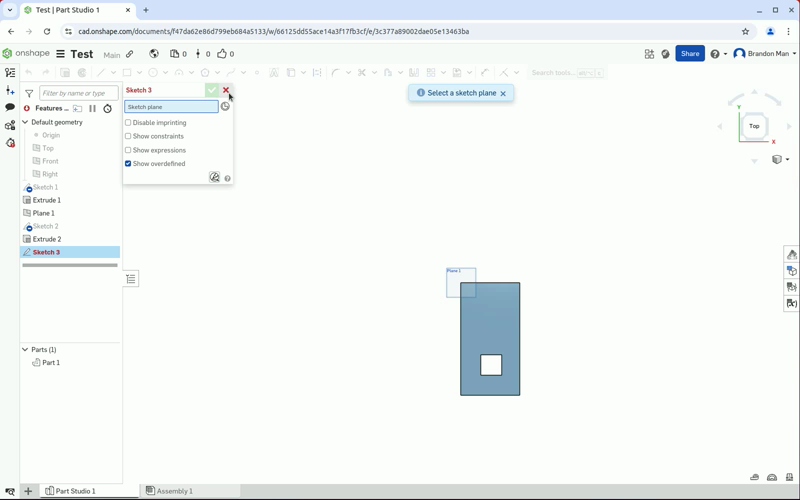
mouse_move(73, 215)
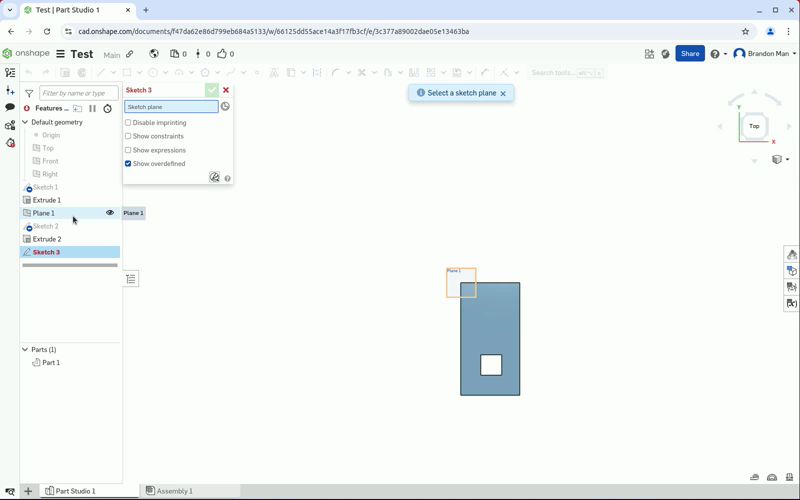
click(73, 215)
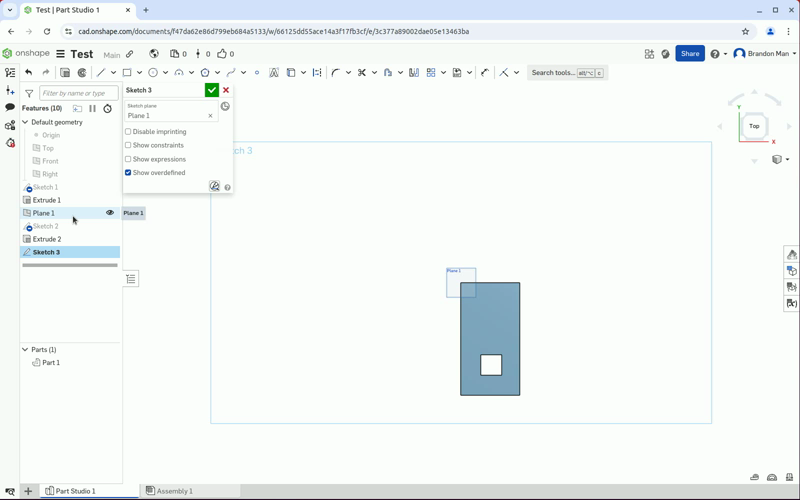
mouse_move(73, 352)
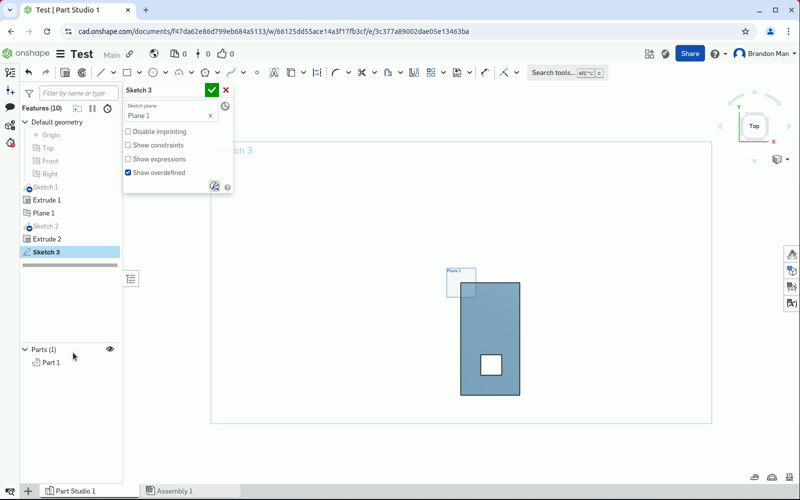
key(y)
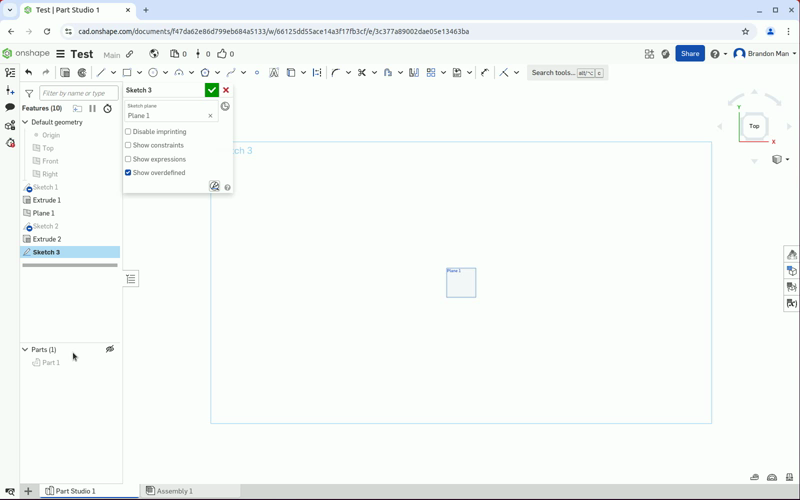
key(c)
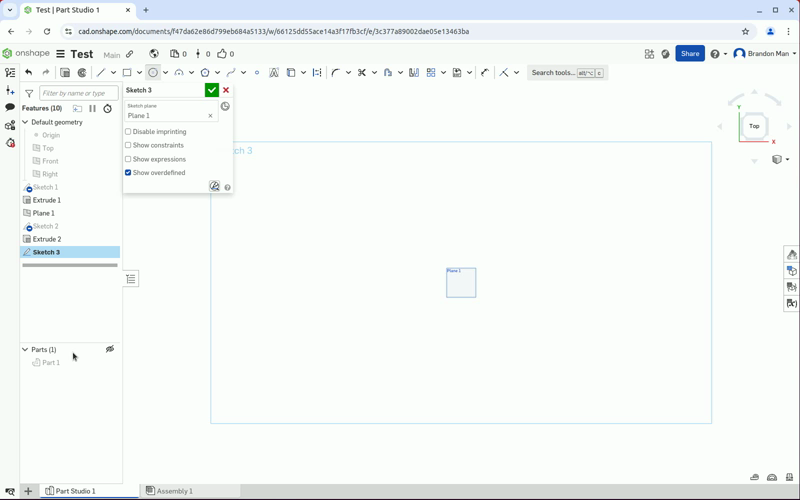
key_down(shift)
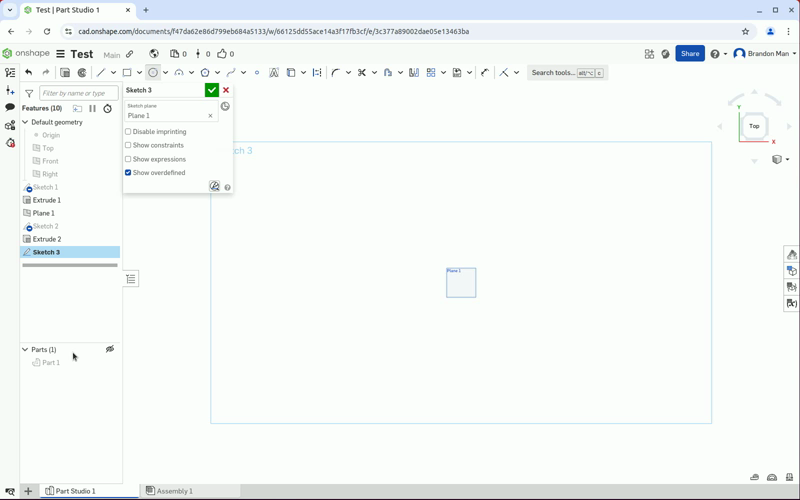
mouse_move(491, 312)
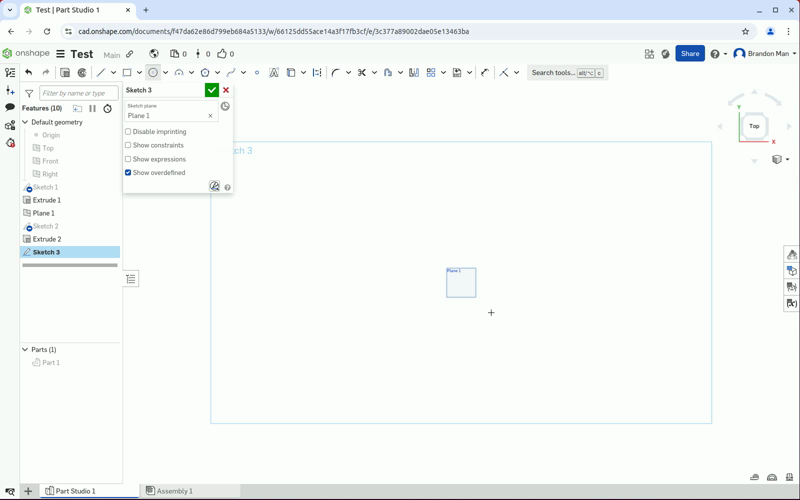
click(491, 312)
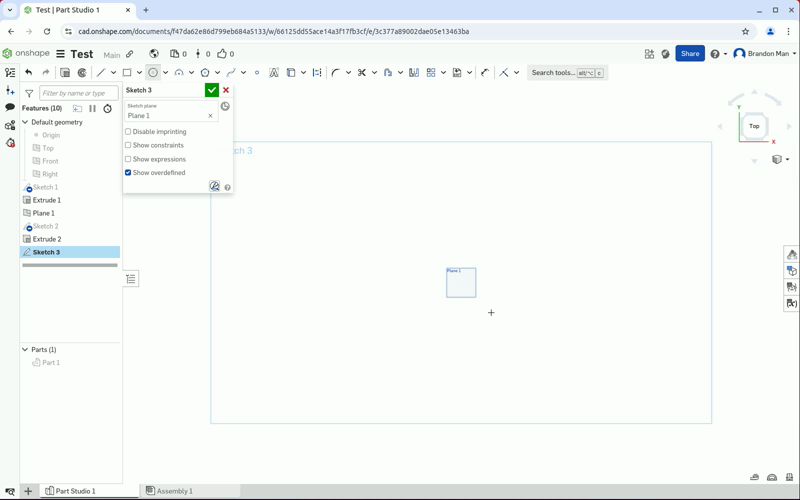
key_up(shift)
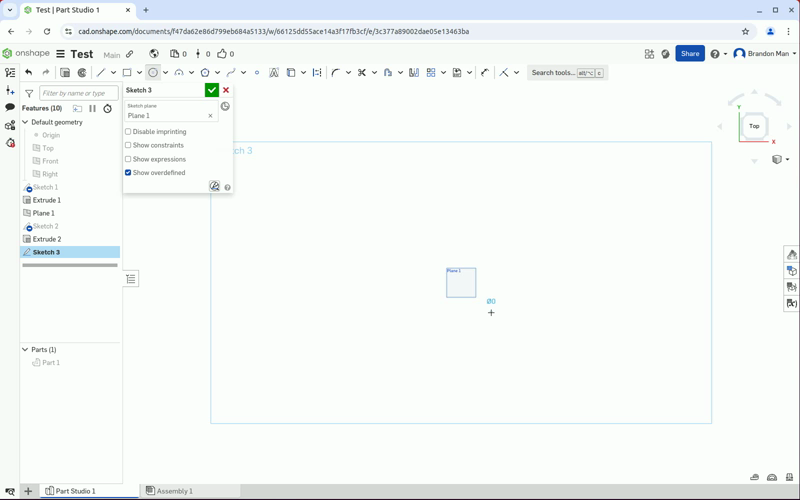
mouse_move(501, 312)
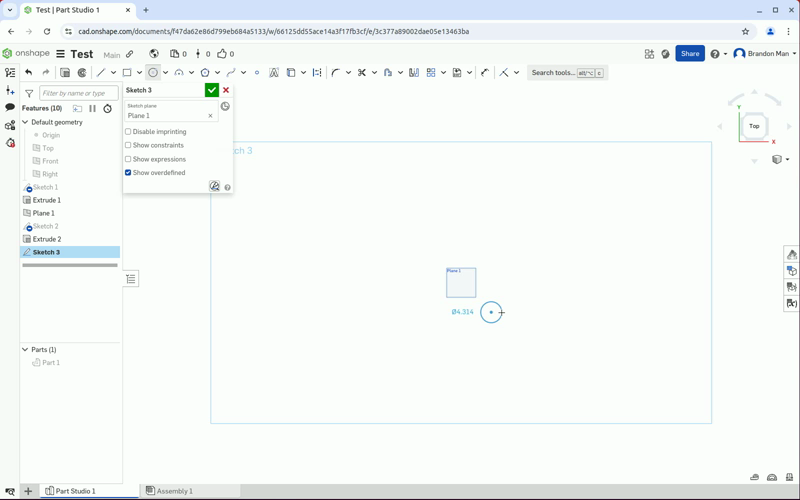
click(501, 312)
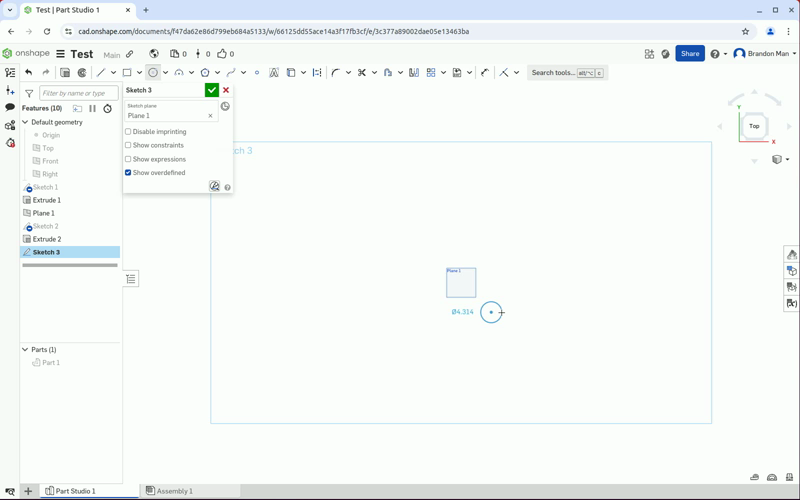
key(esc)
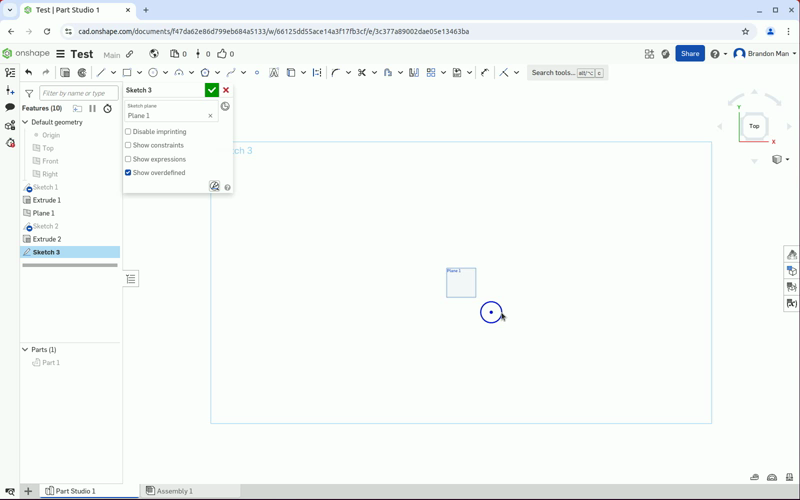
mouse_move(484, 316)
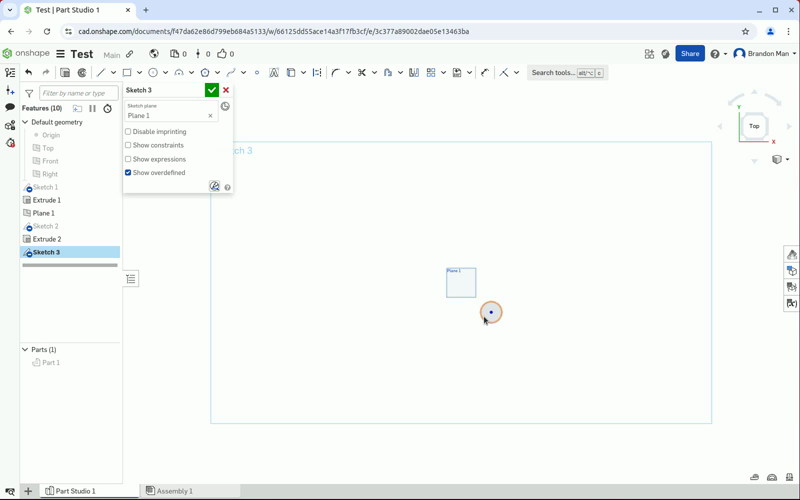
scroll(6)
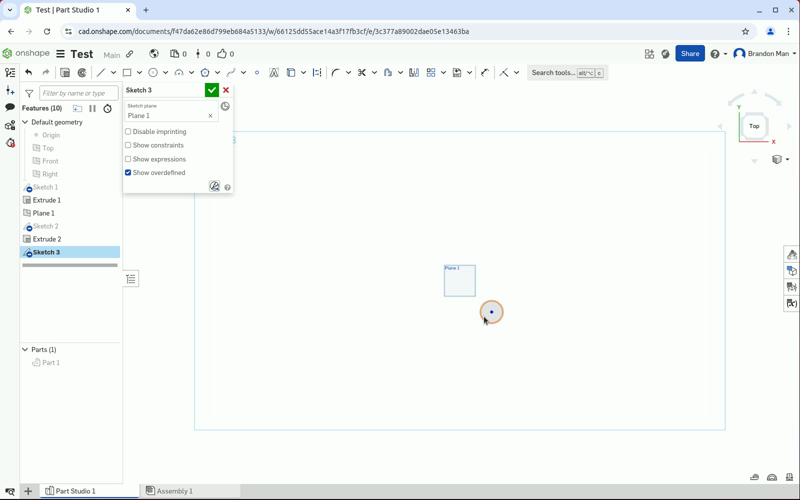
scroll(6)
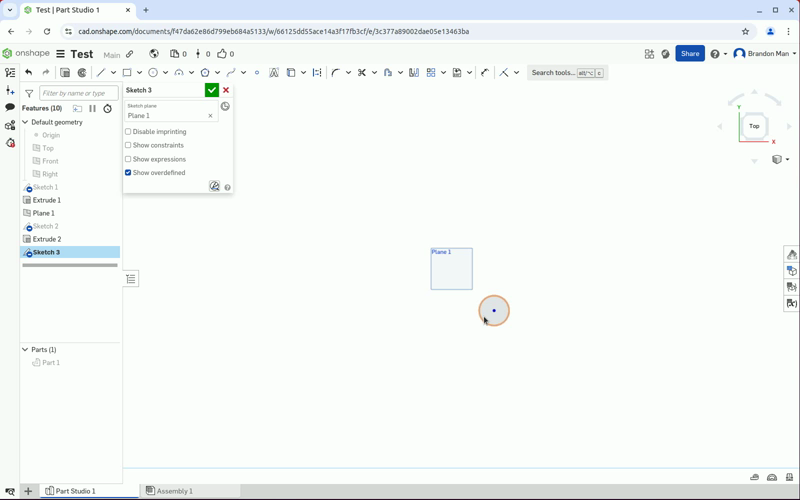
scroll(6)
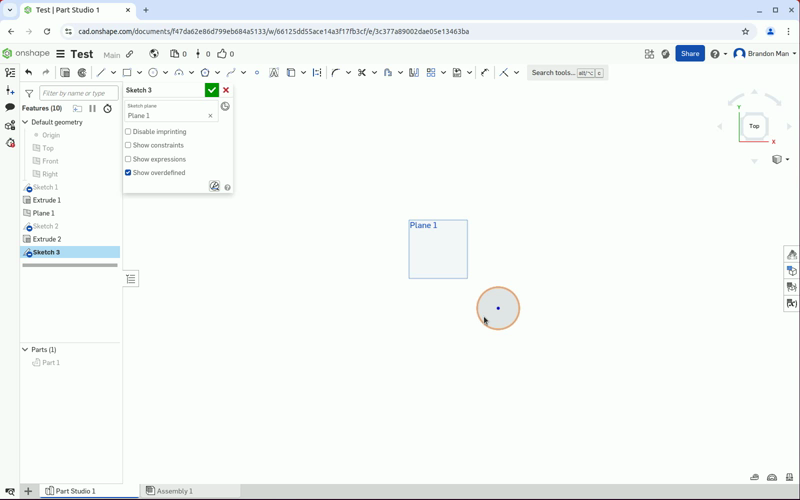
scroll(6)
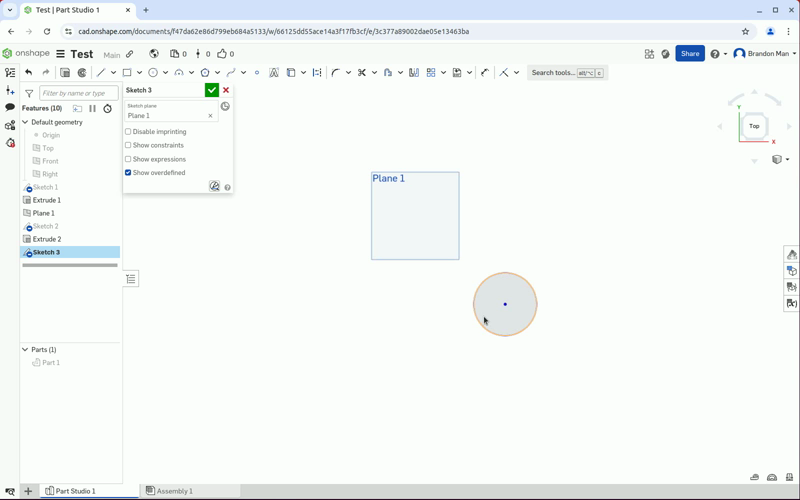
scroll(6)
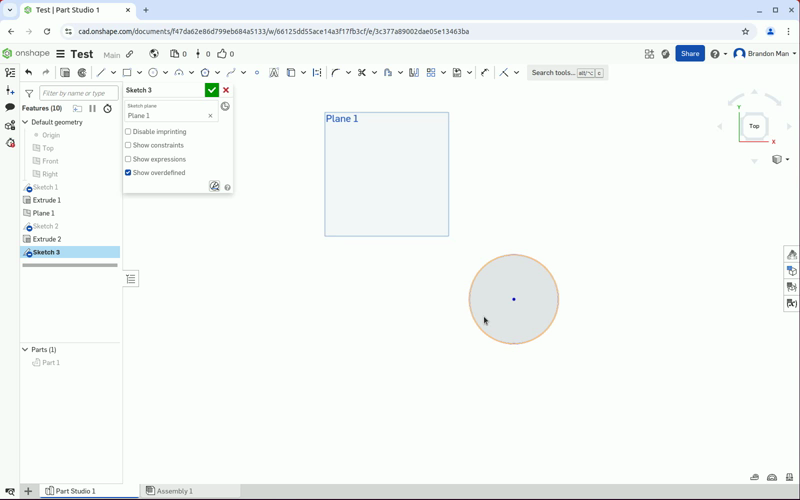
scroll(6)
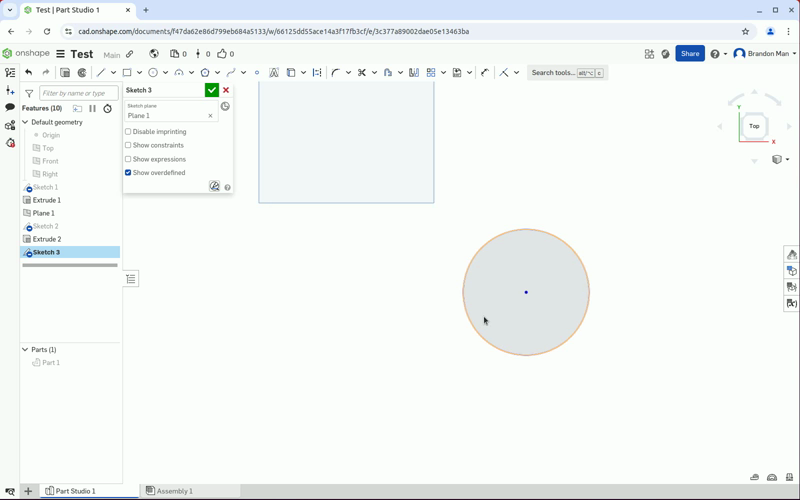
scroll(6)
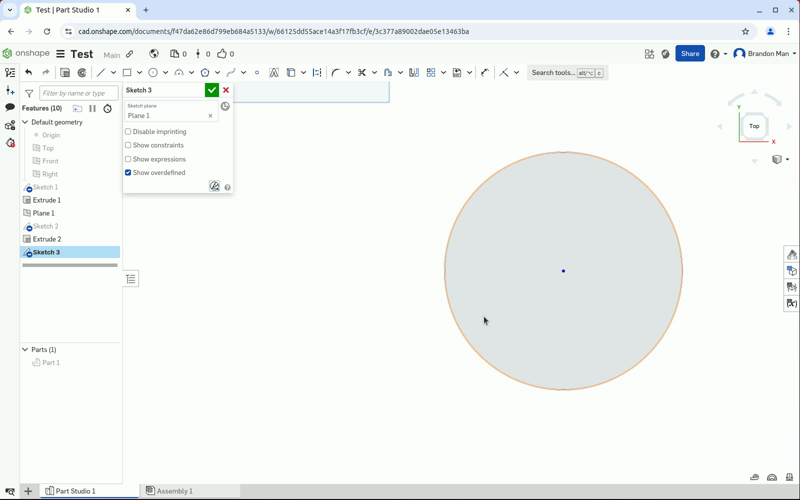
click(484, 316)
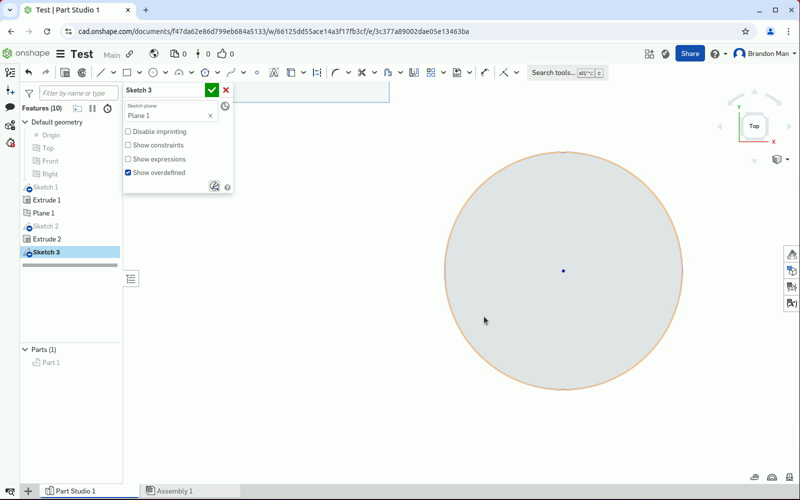
scroll(-6)
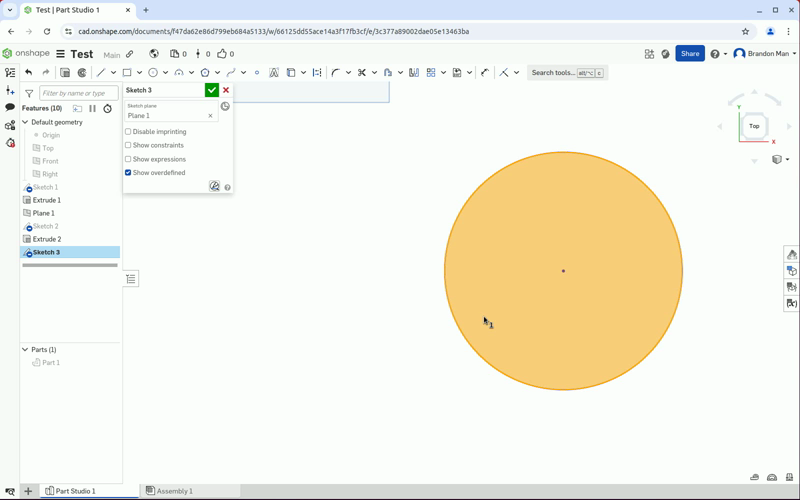
scroll(-6)
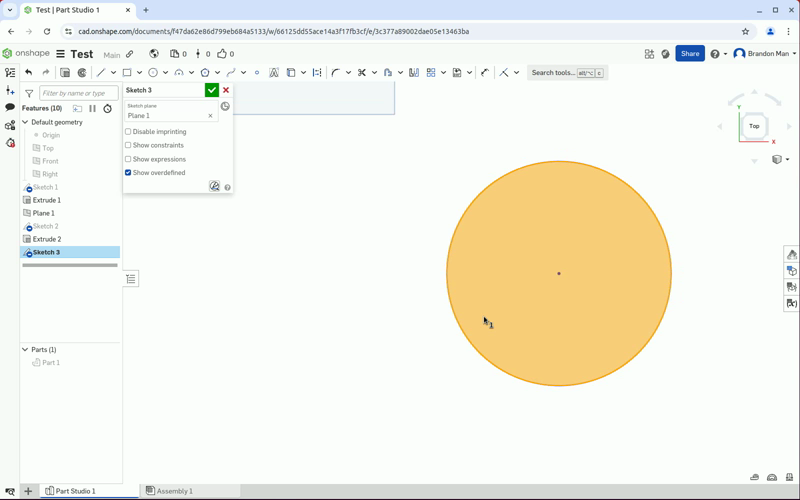
scroll(-6)
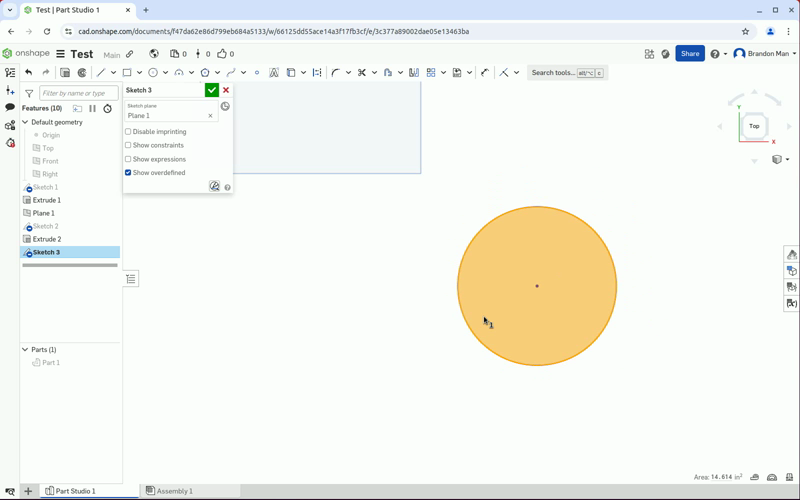
scroll(-6)
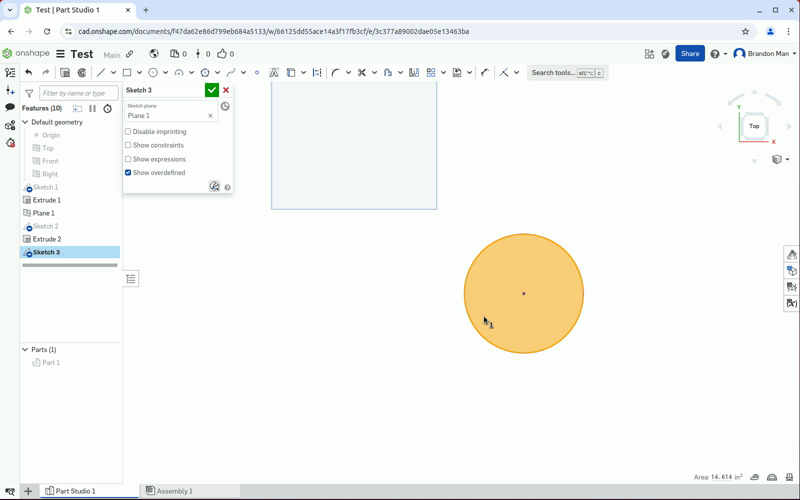
scroll(-6)
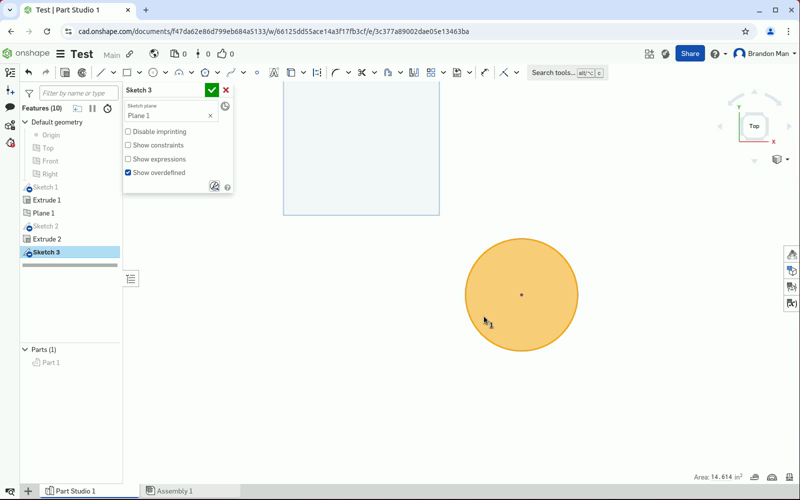
scroll(-6)
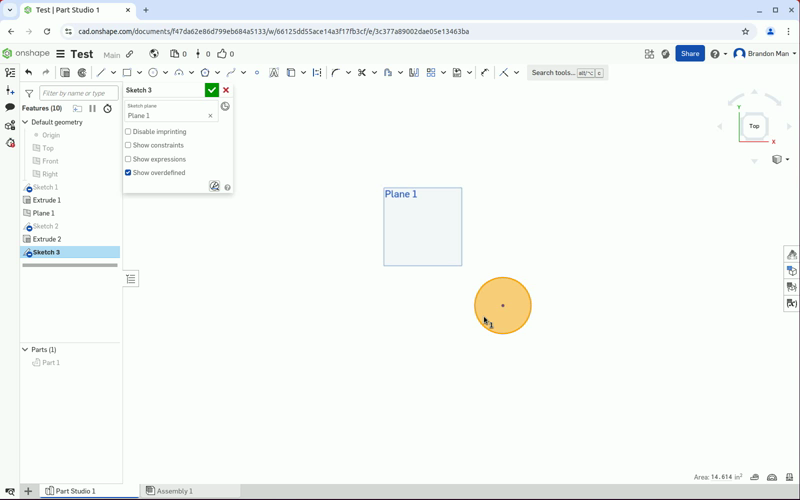
scroll(-6)
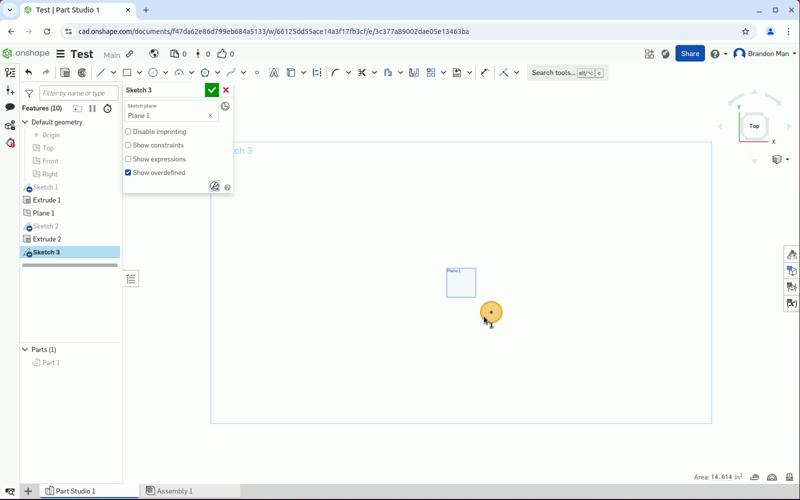
mouse_move(73, 352)
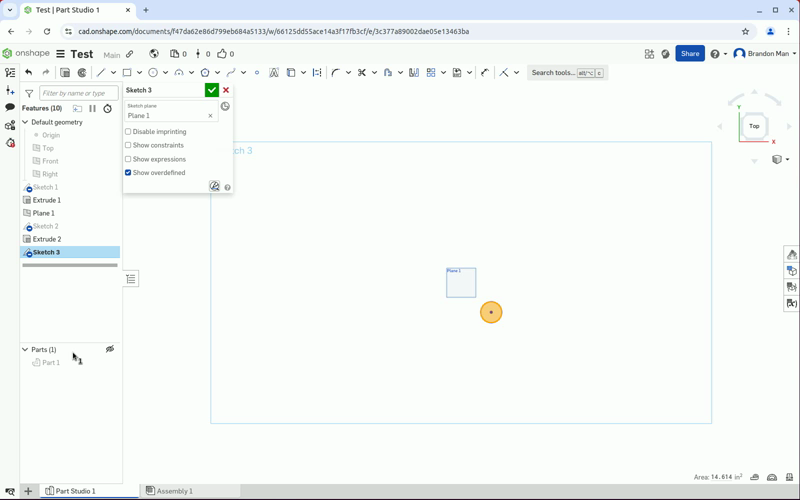
key(shift+y)
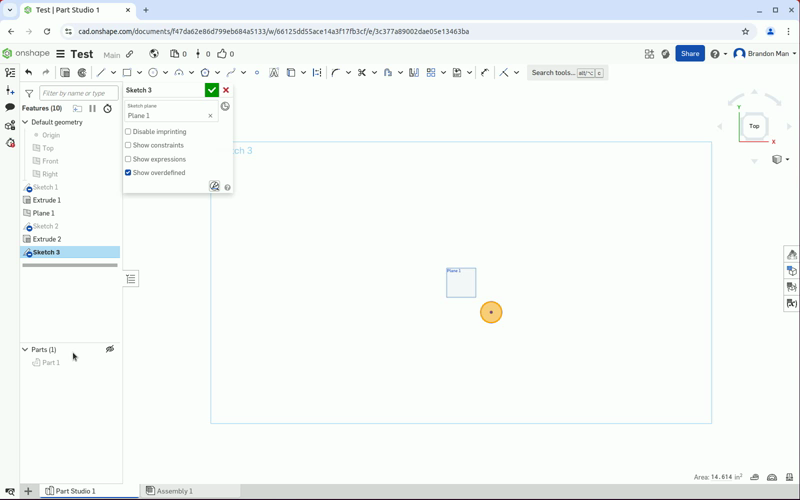
key(shift+e)
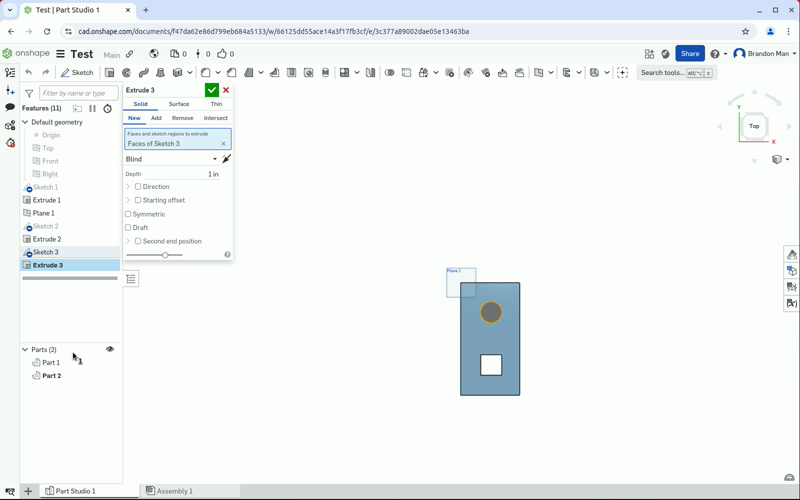
mouse_move(143, 106)
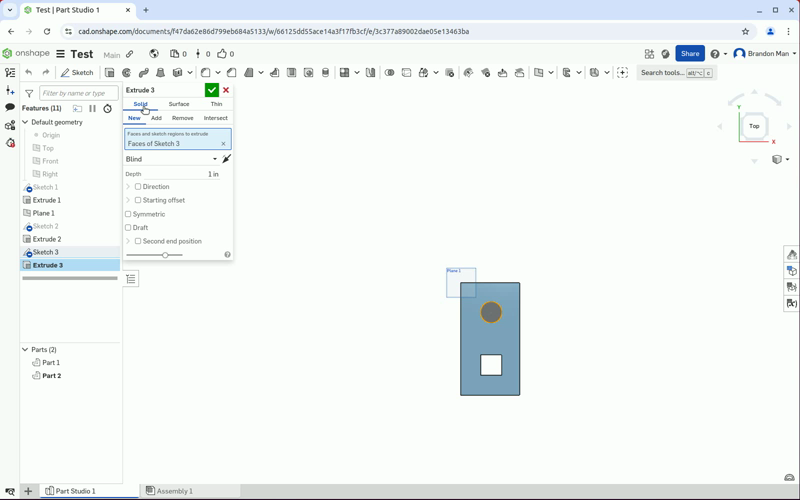
click(143, 106)
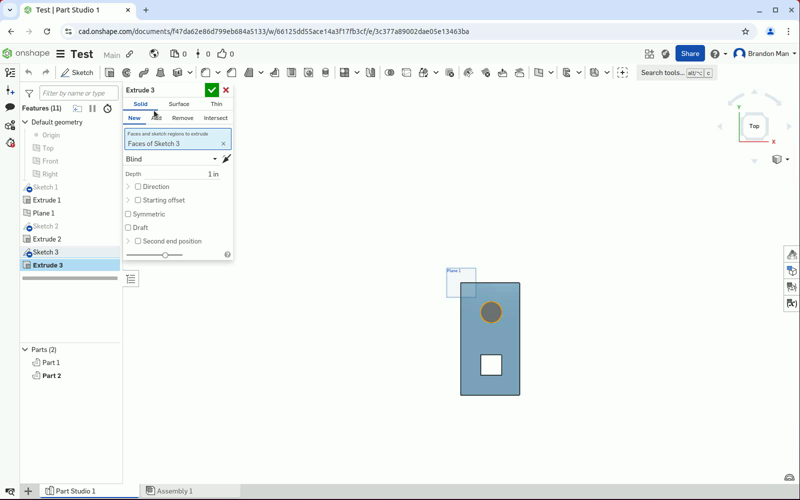
mouse_move(186, 120)
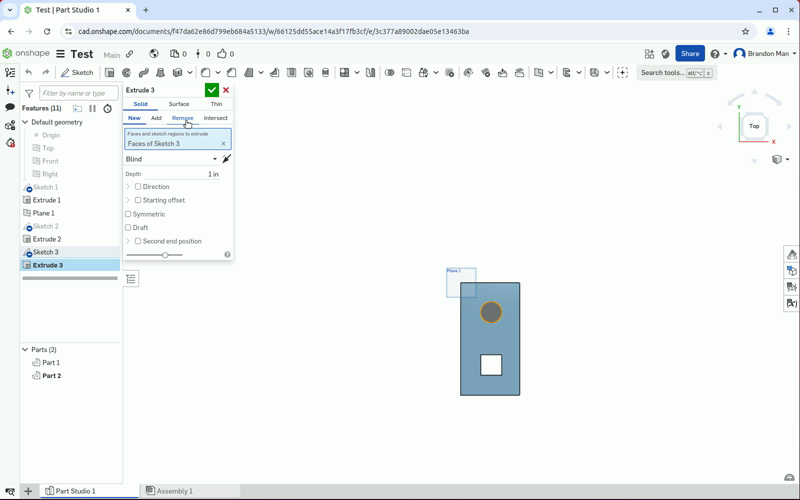
click(186, 120)
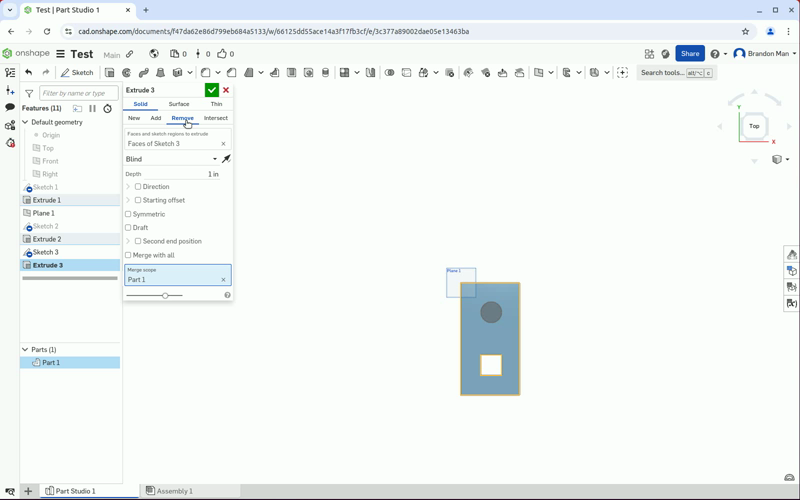
key(tab, 4)
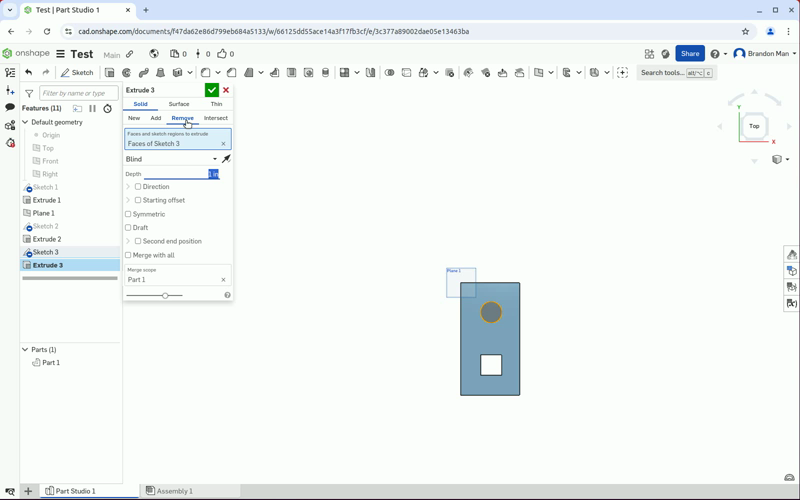
text(4.092)
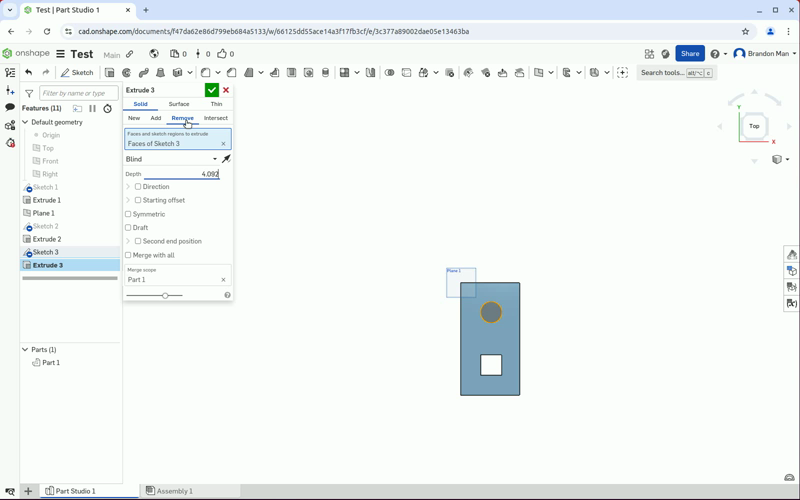
key(tab, 6)
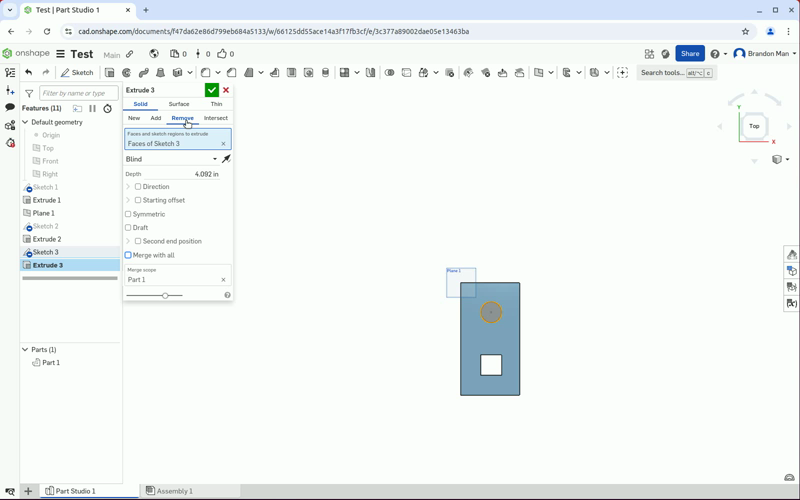
key(space)
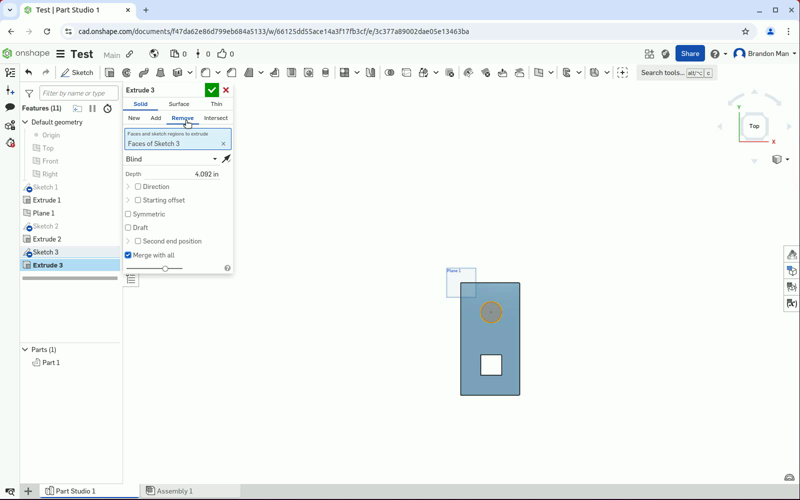
key(enter)
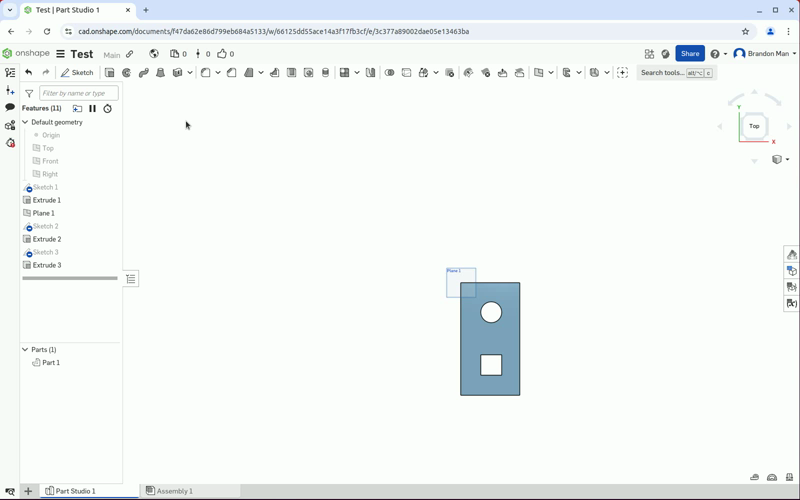
key(shift+h)
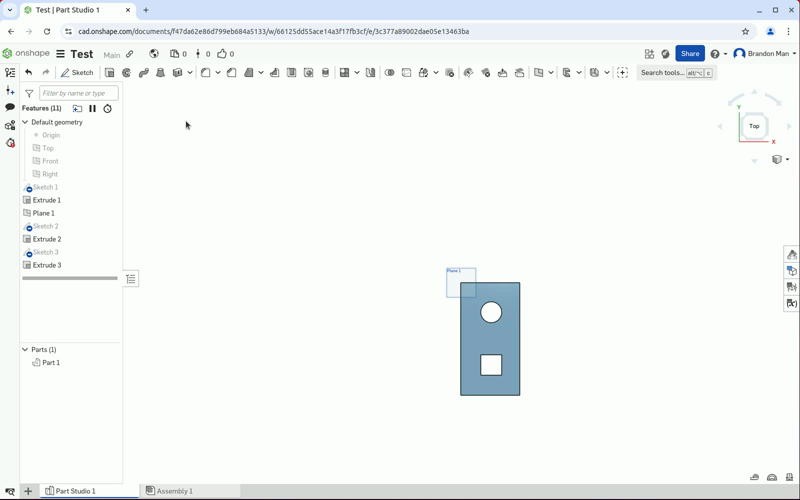
key(shift+h)
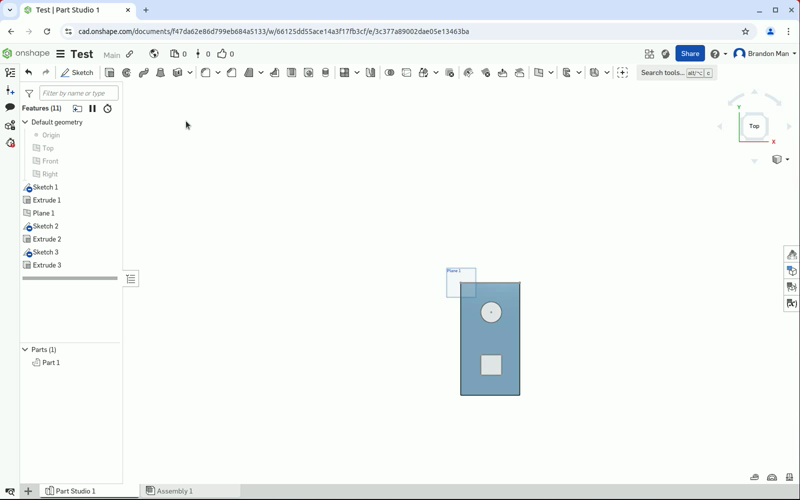
key(shift+7)
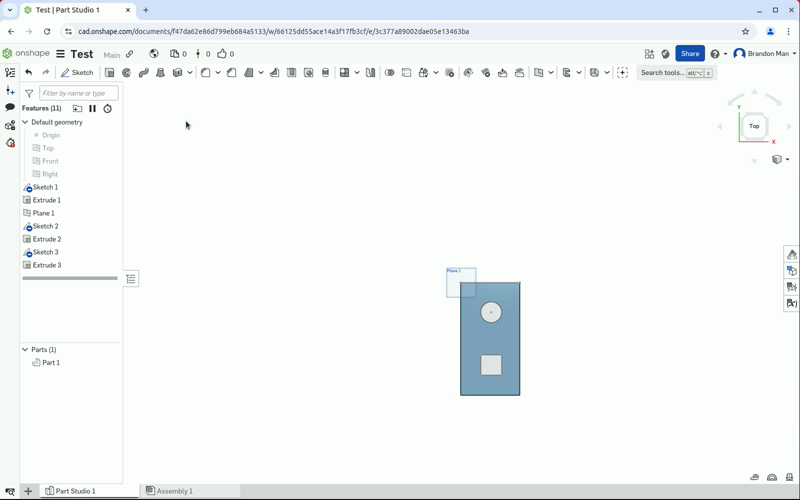
key(up, 3)
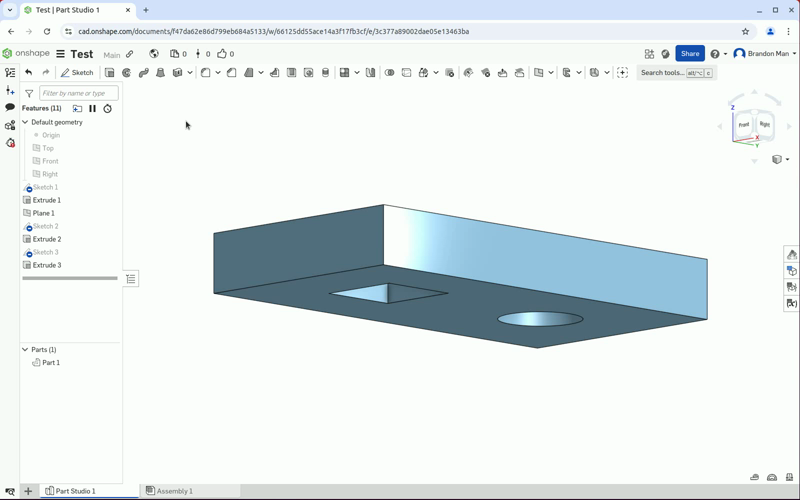
key(left, 3)
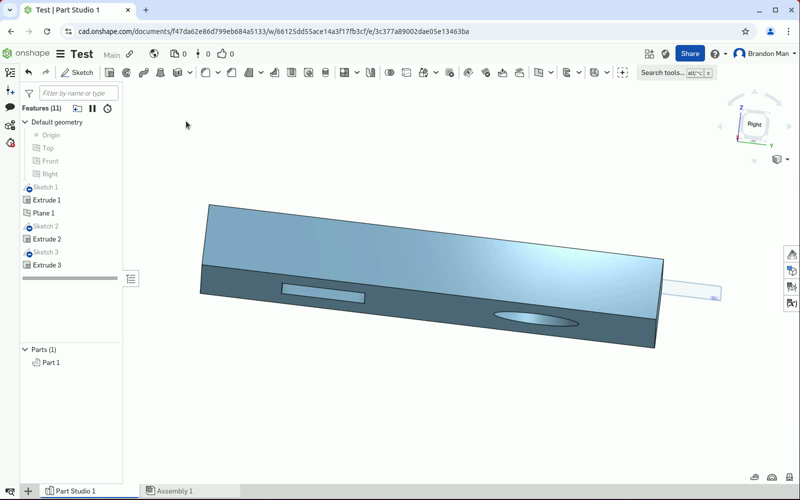
key(right, 3)
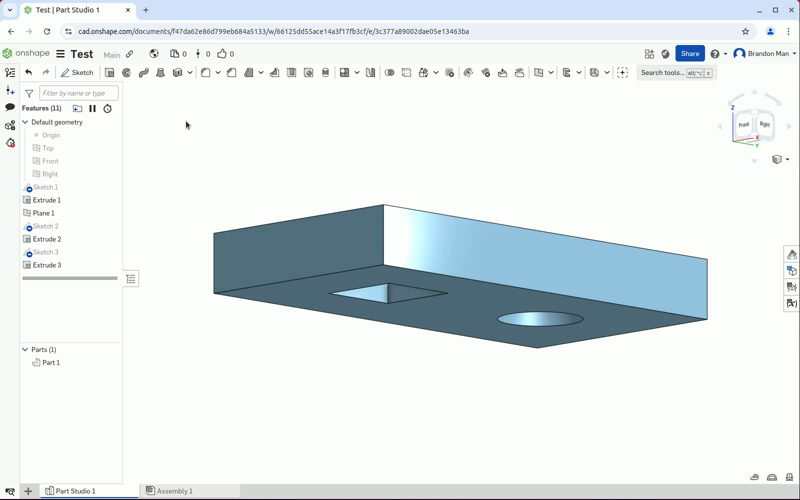
key(down, 3)
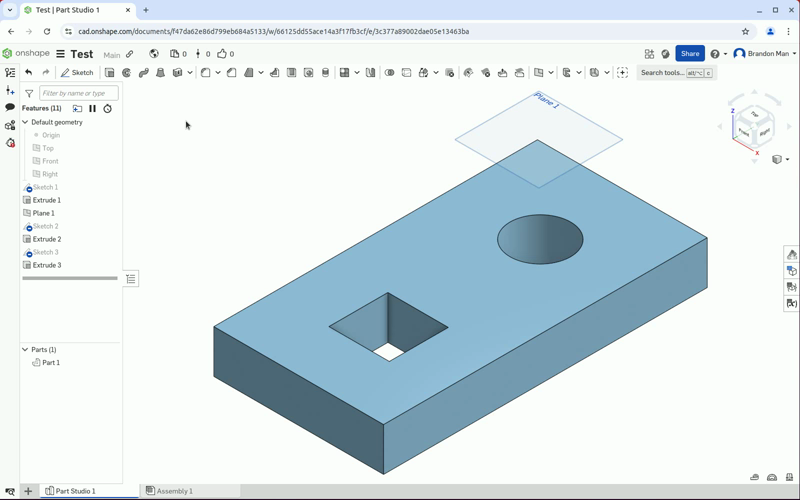
mouse_move(73, 189)
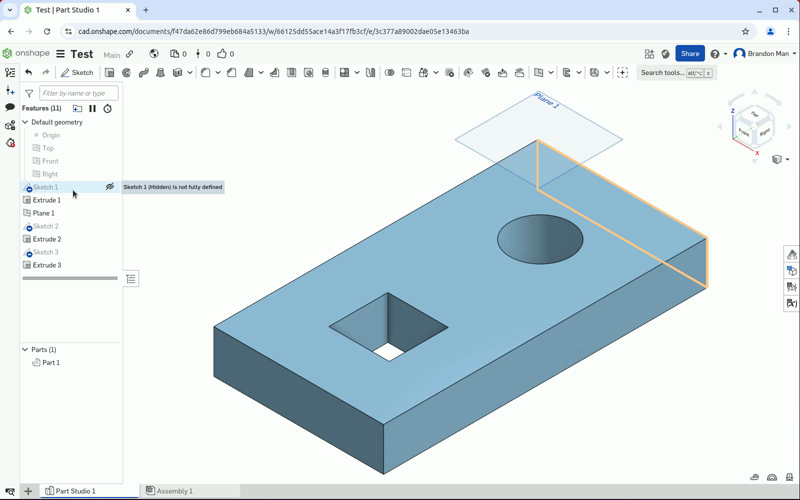
click(73, 189)